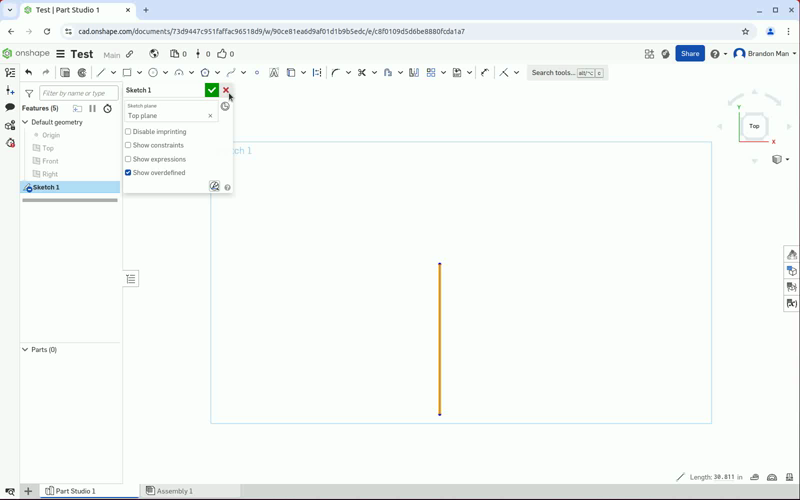
key(shift+h)
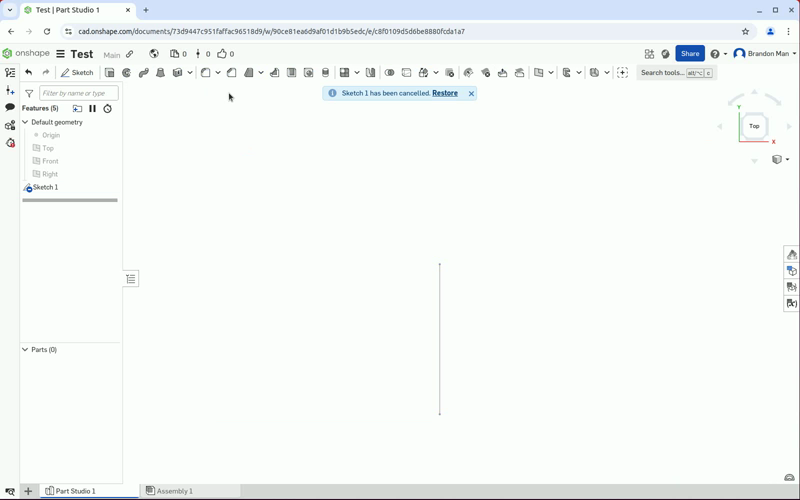
mouse_move(73, 352)
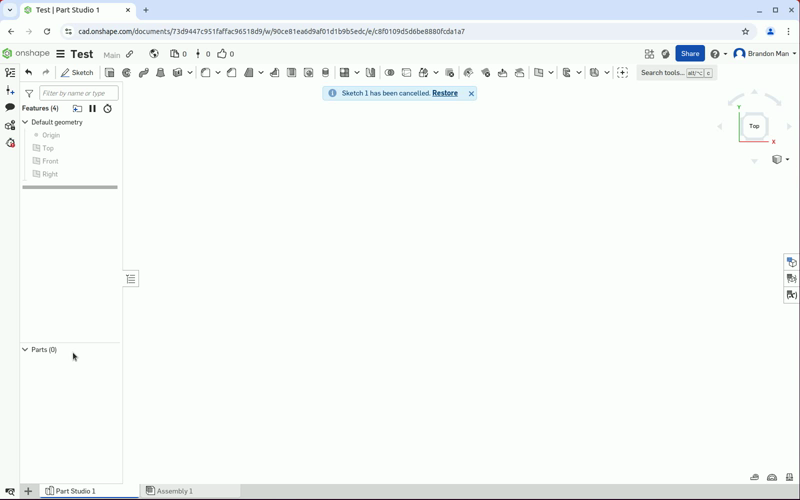
key(y)
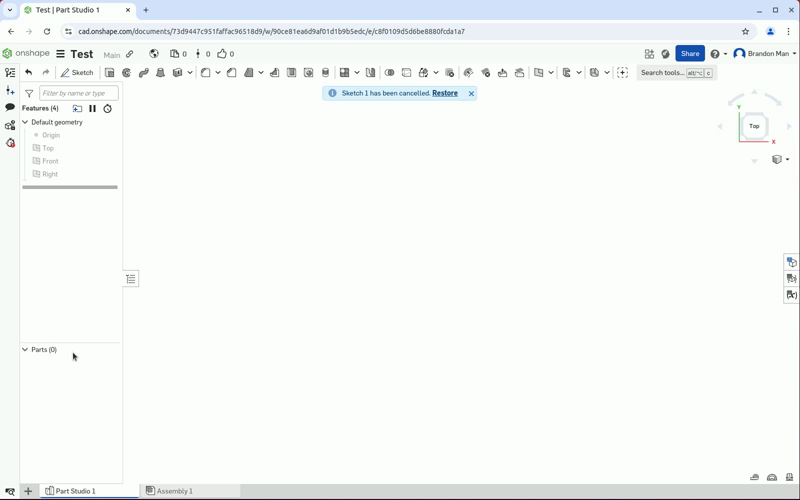
key(shift+p)
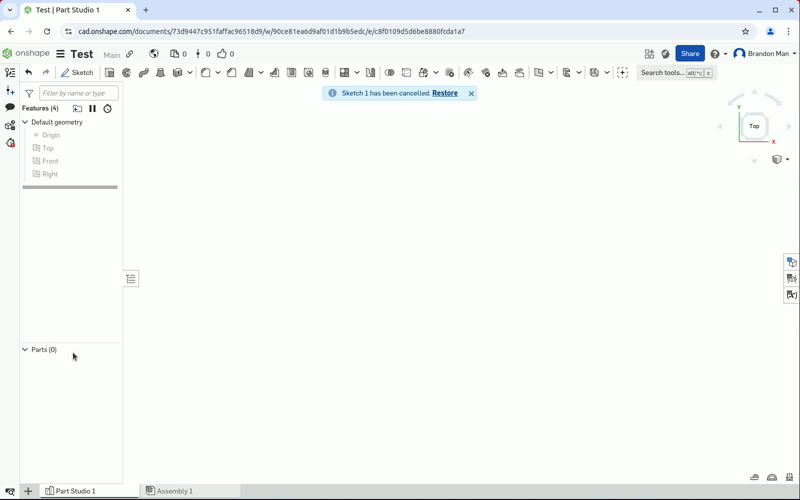
key(space)
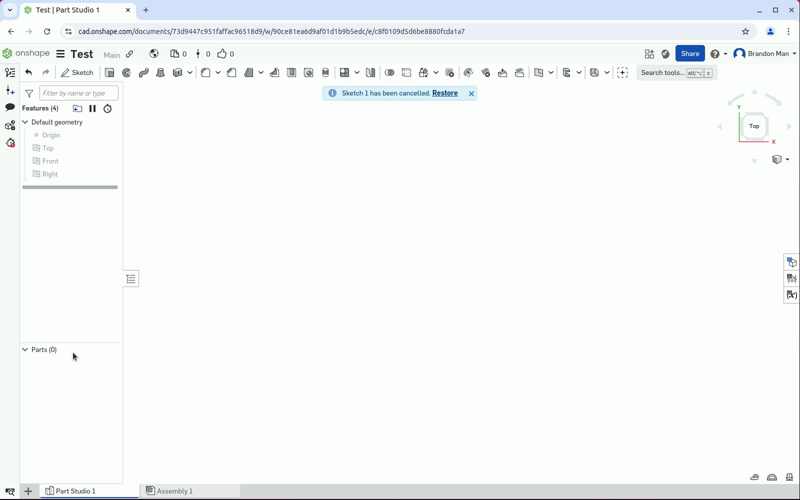
key_down(shift)
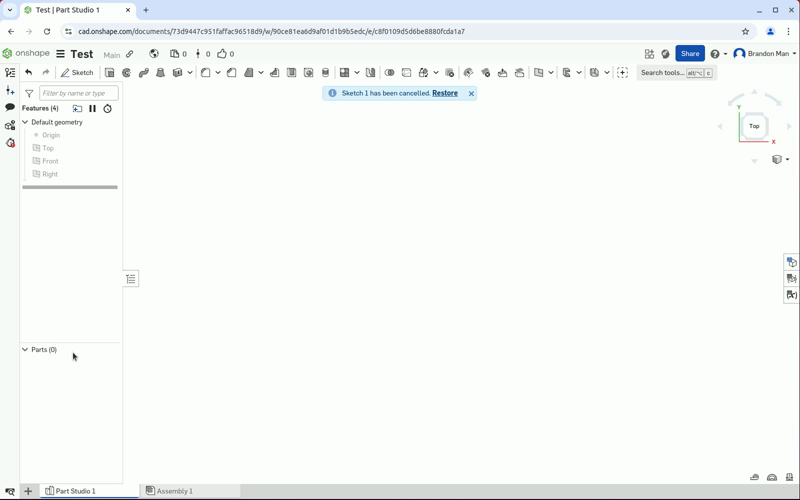
key(up)
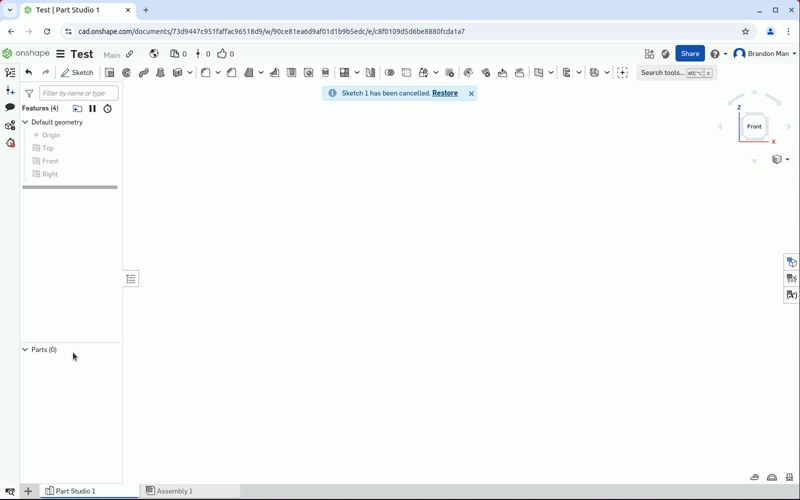
key_up(shift)
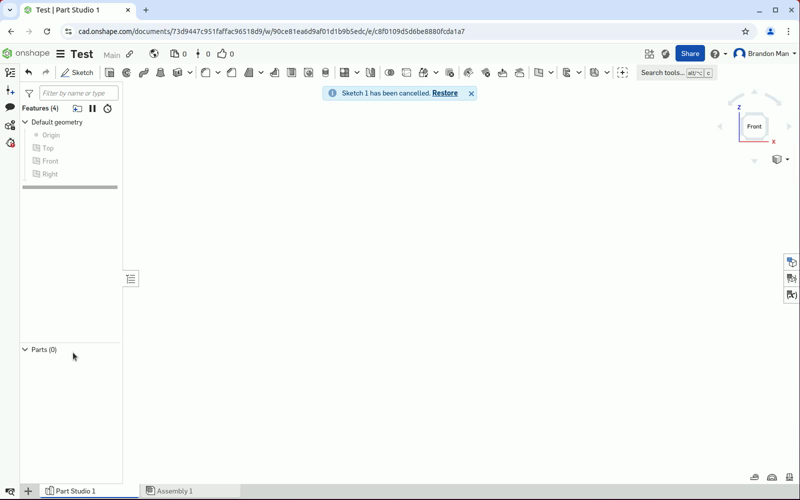
mouse_move(73, 352)
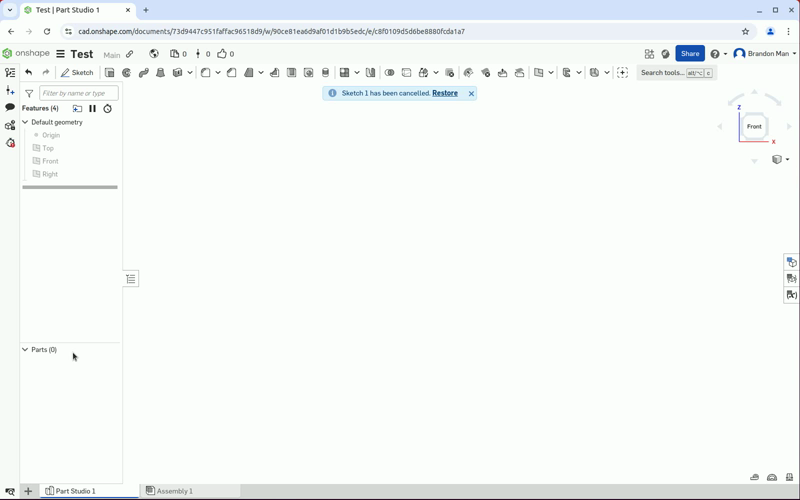
key(shift+y)
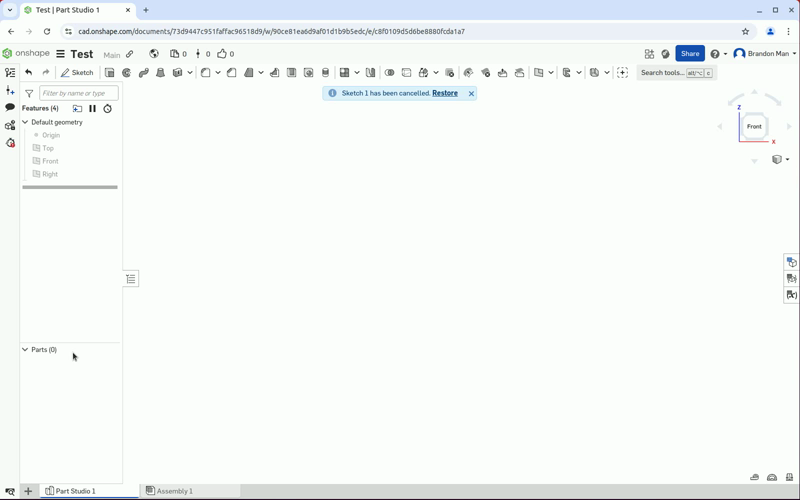
key(shift+s)
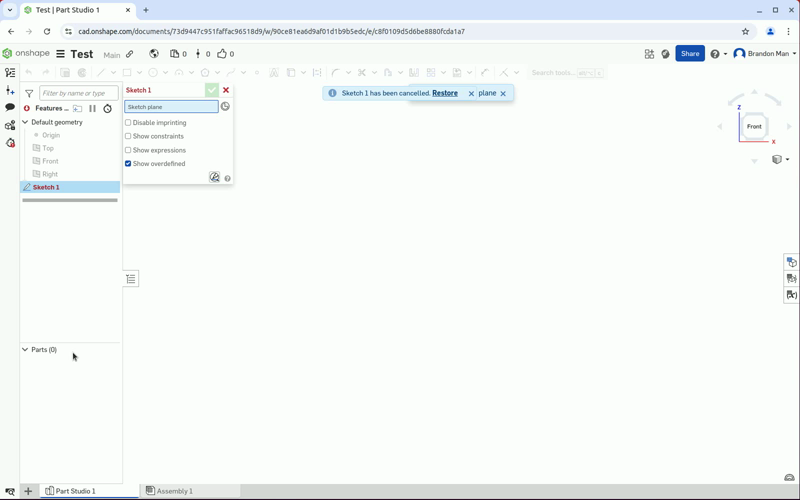
mouse_move(73, 163)
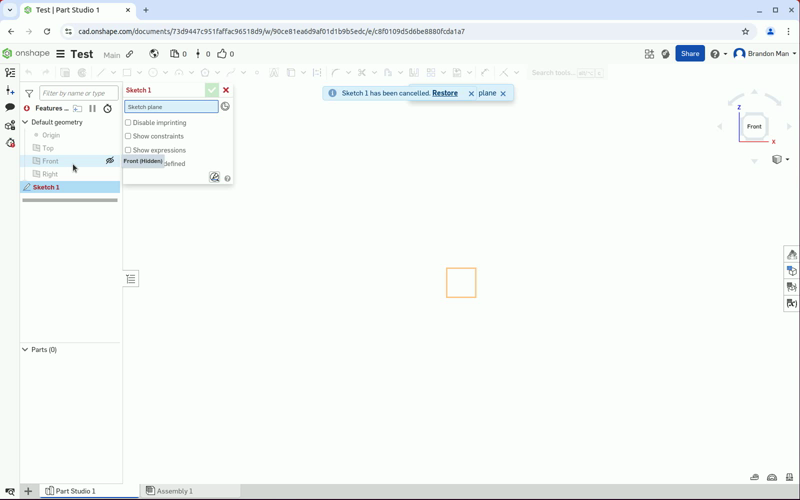
click(73, 163)
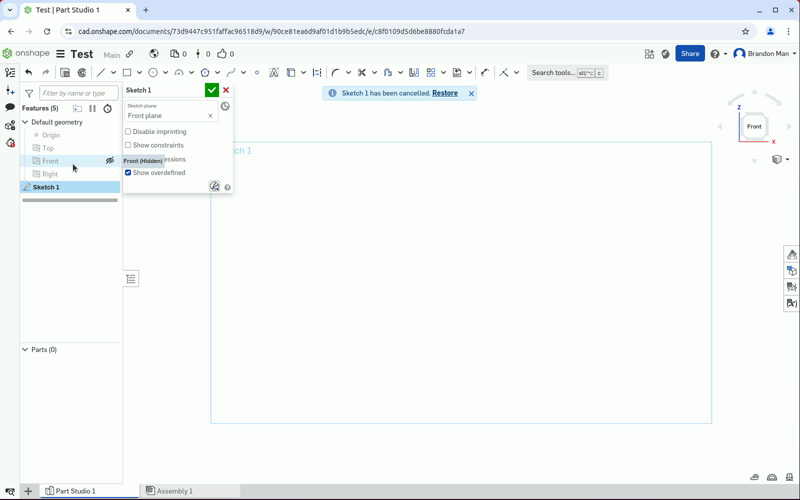
mouse_move(73, 352)
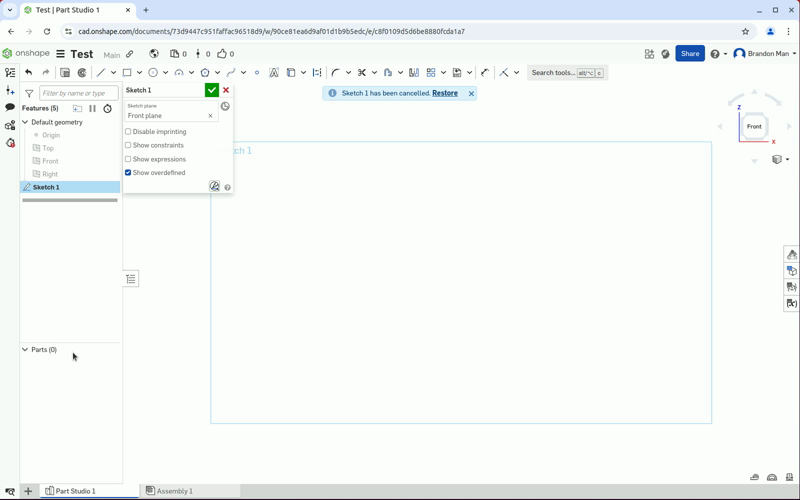
key(y)
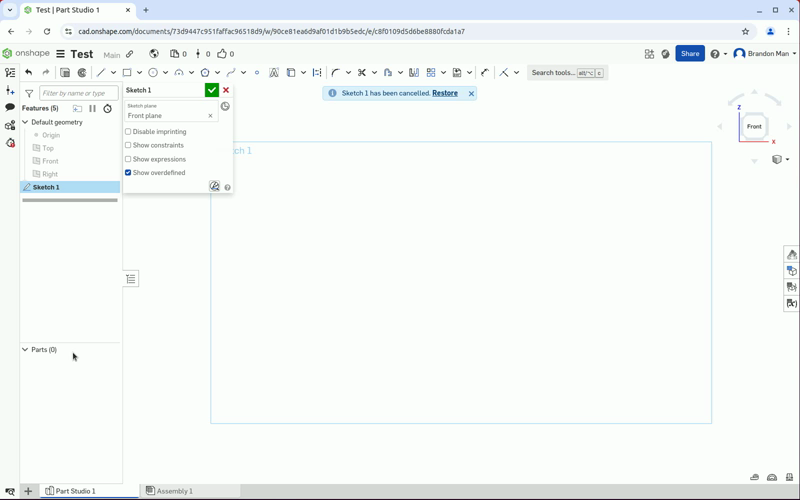
key(l)
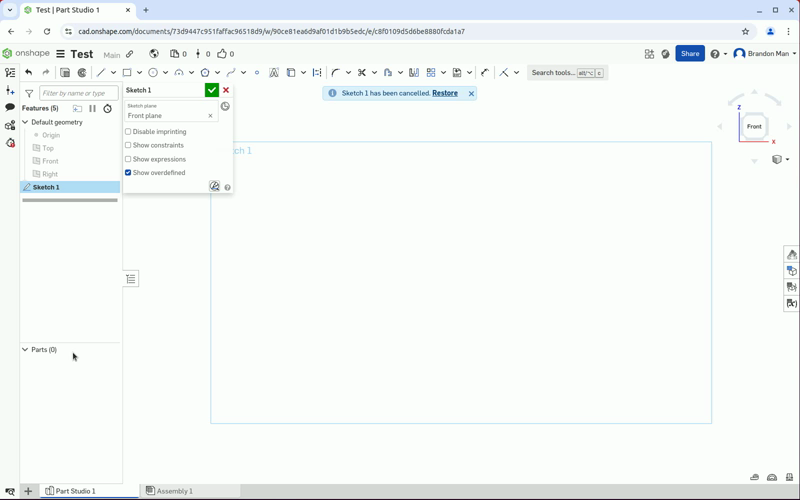
key_down(shift)
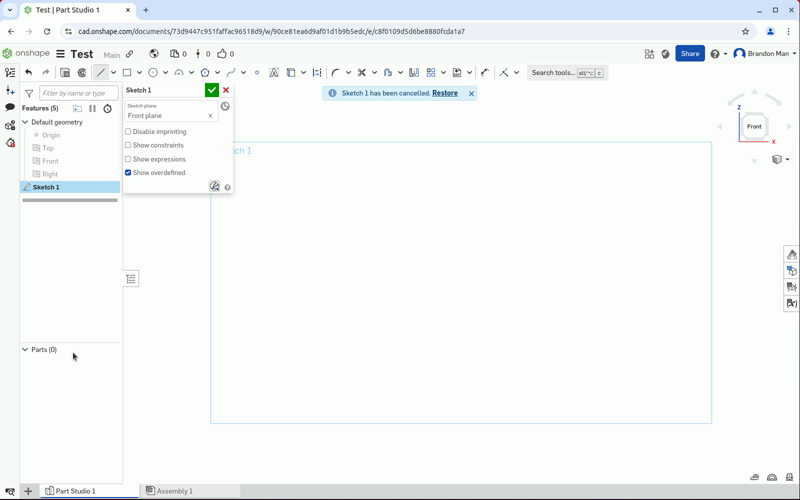
mouse_move(348, 305)
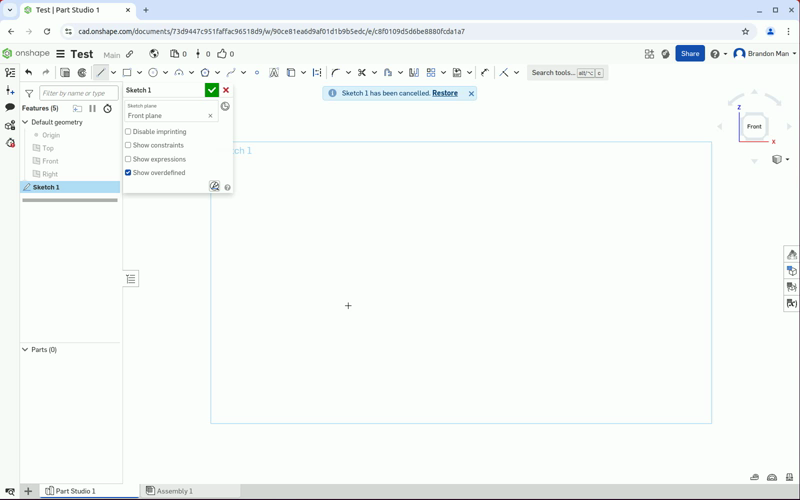
click(348, 305)
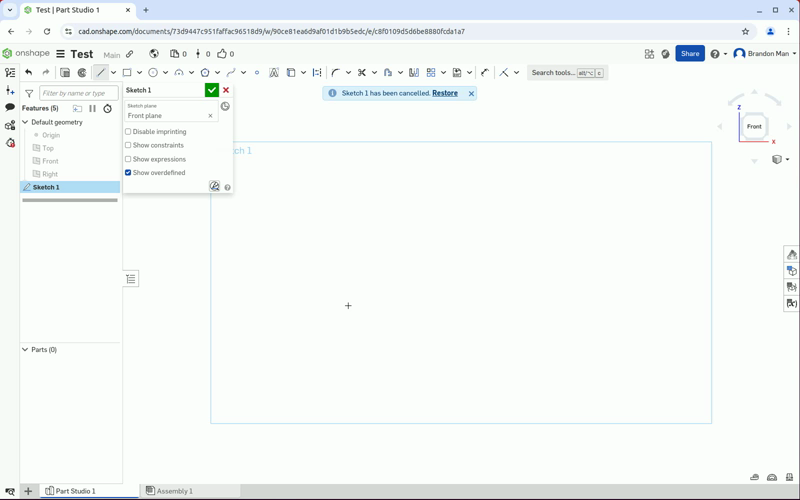
key_up(shift)
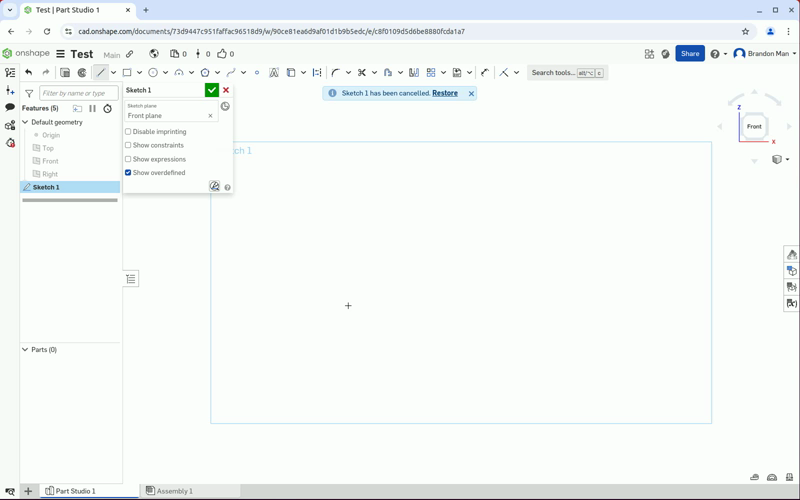
key_down(shift)
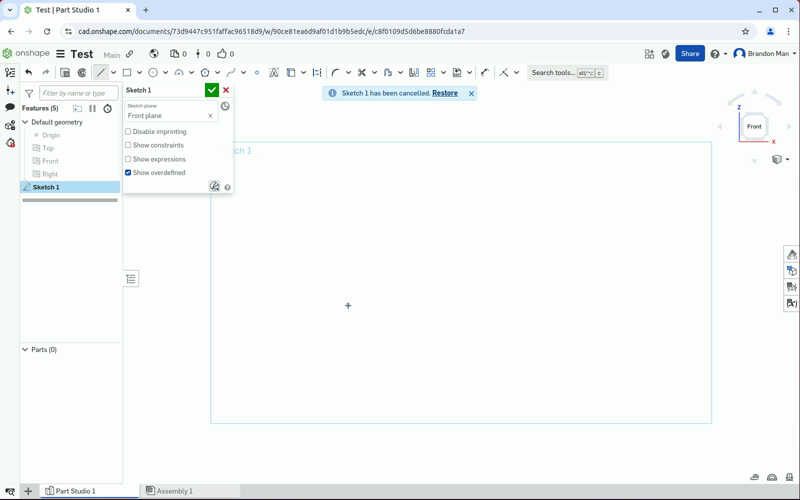
mouse_move(572, 305)
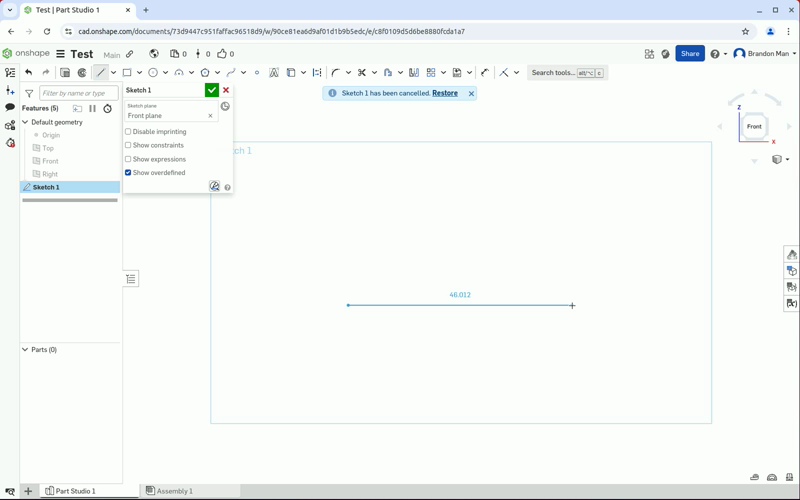
click(572, 305)
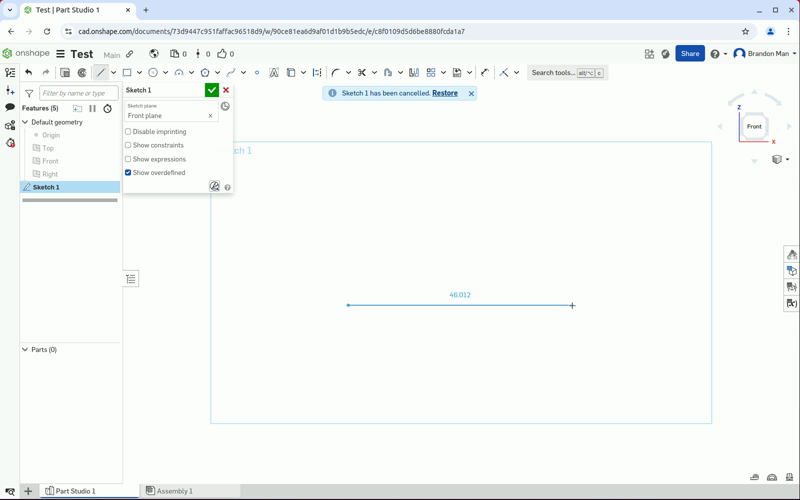
key_up(shift)
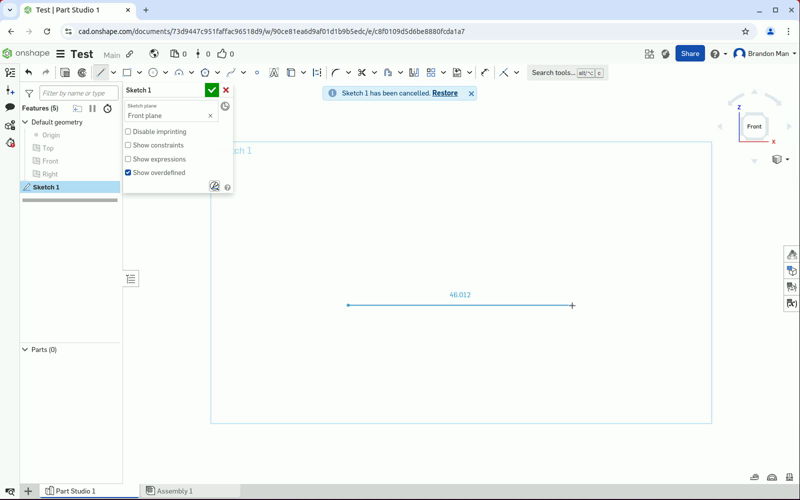
key_down(shift)
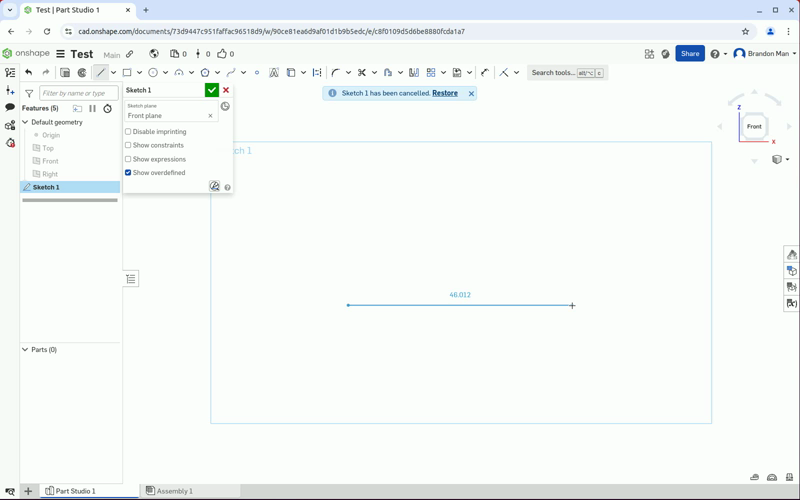
mouse_move(589, 305)
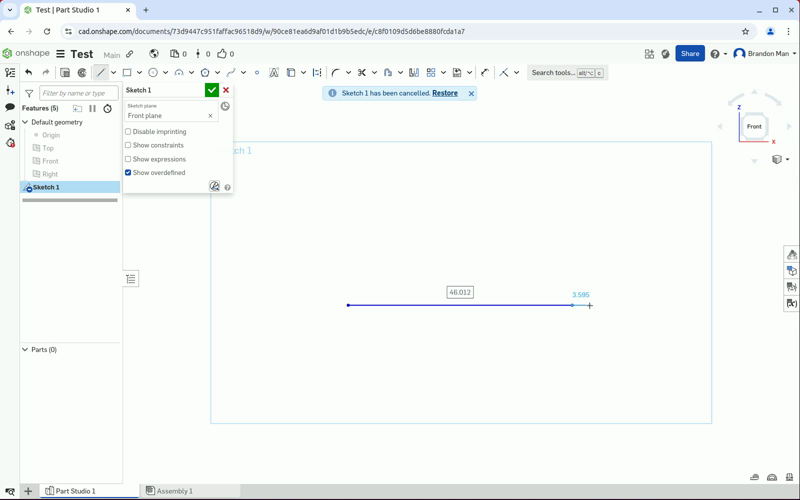
mouse_move(572, 260)
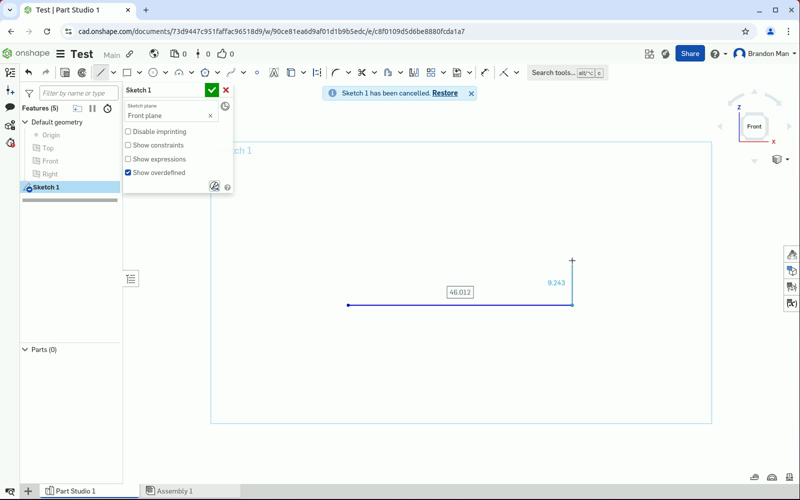
click(572, 260)
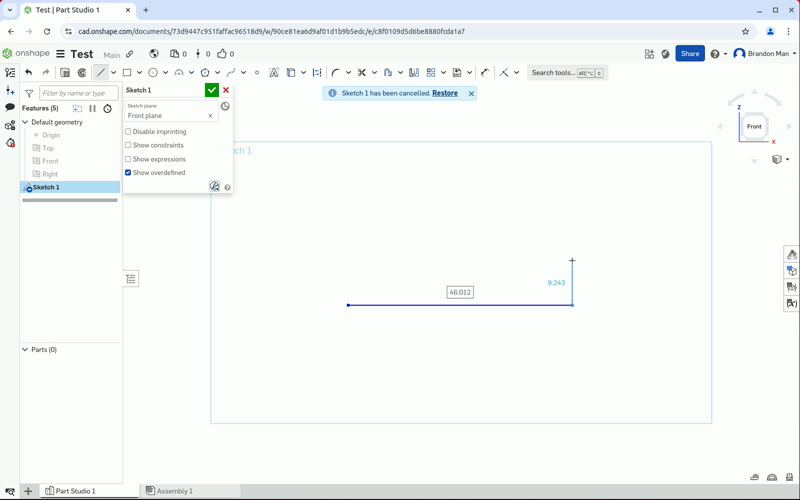
key_up(shift)
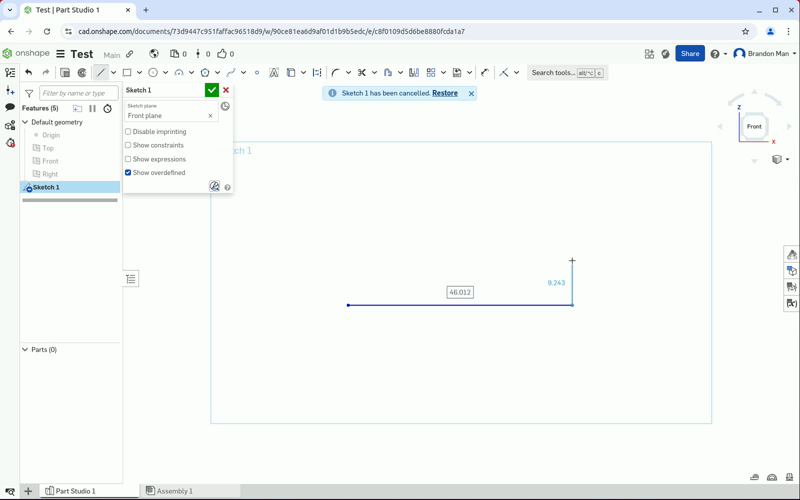
key_down(shift)
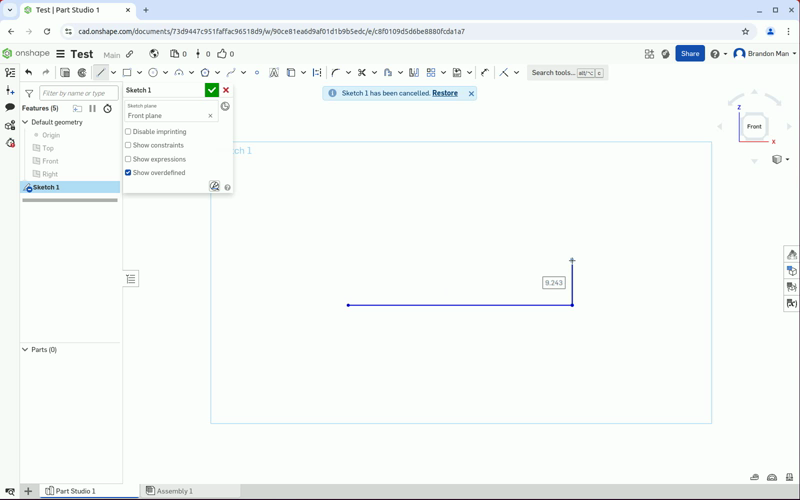
mouse_move(348, 260)
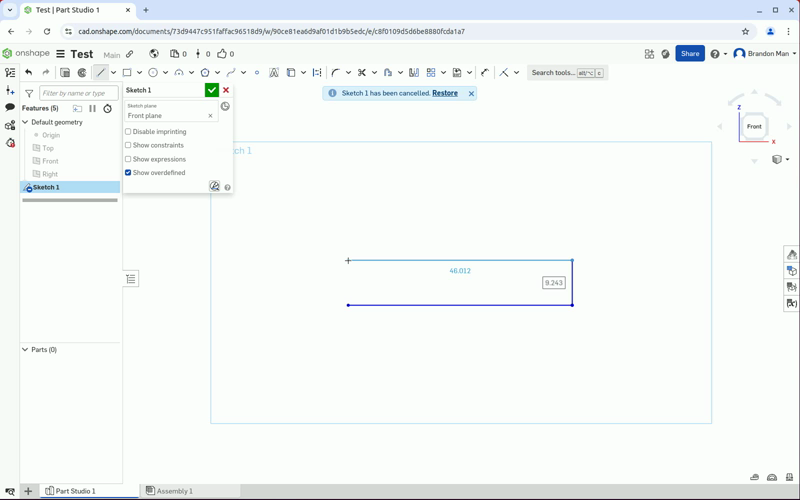
click(348, 260)
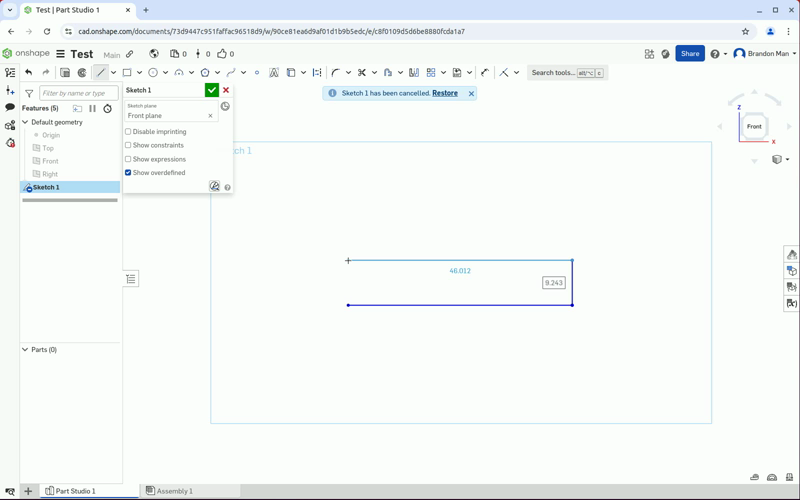
key_up(shift)
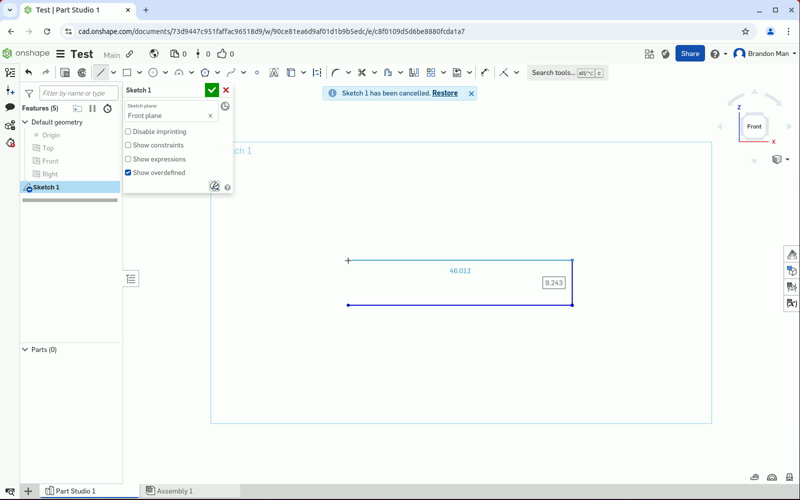
mouse_move(378, 260)
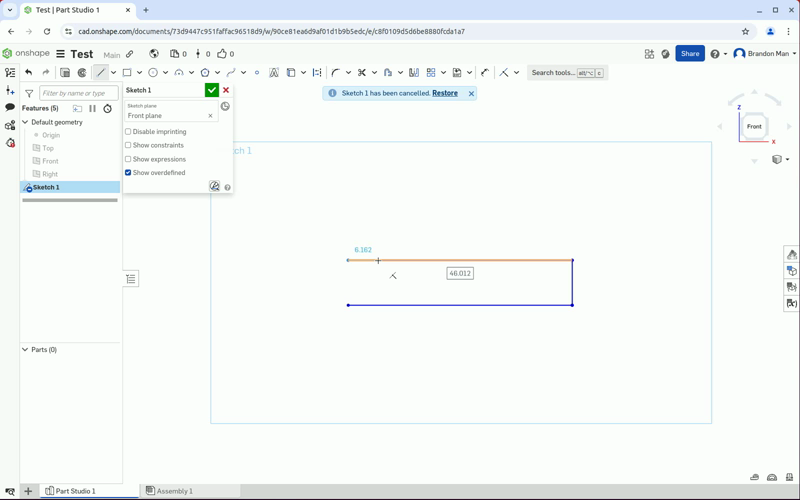
key_down(shift)
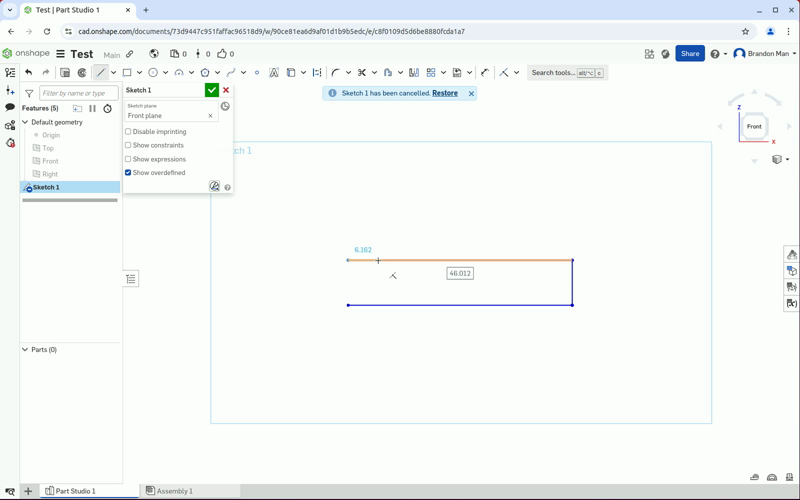
mouse_move(348, 305)
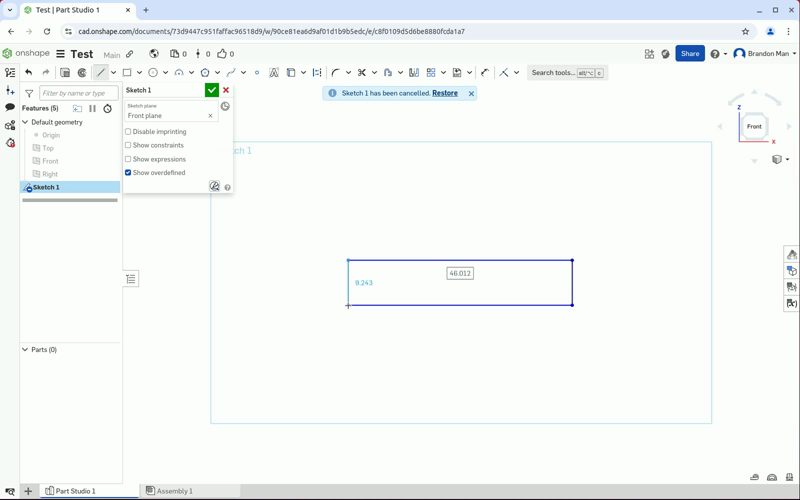
key_up(shift)
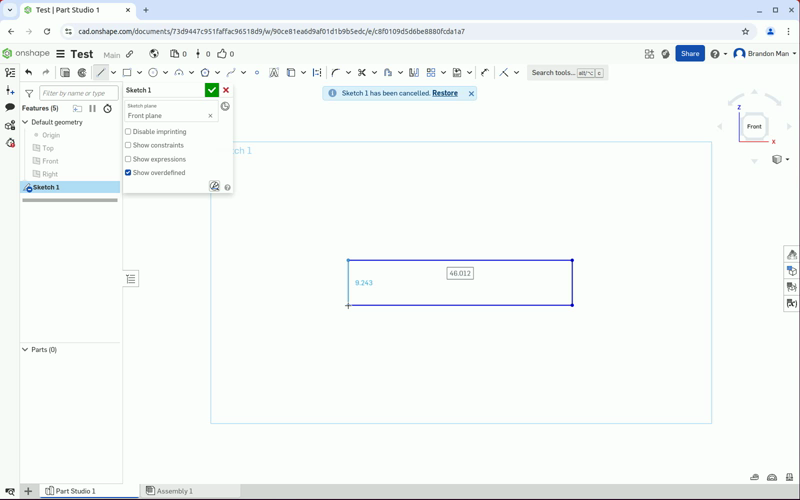
click(348, 305)
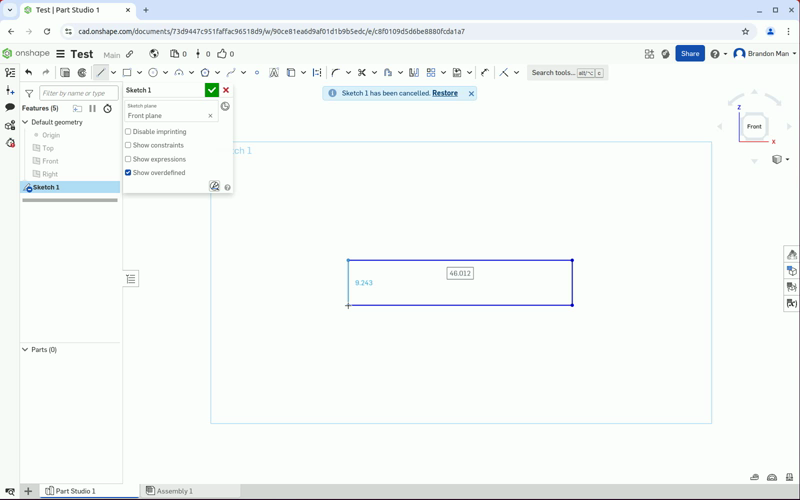
key(esc)
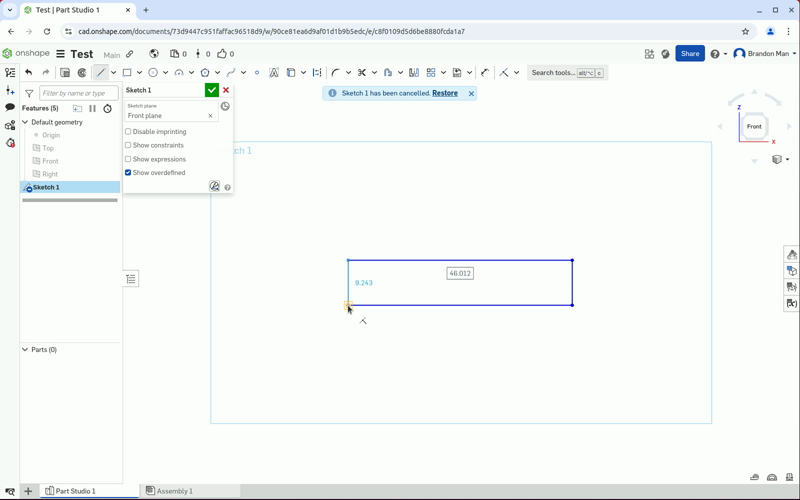
mouse_move(367, 284)
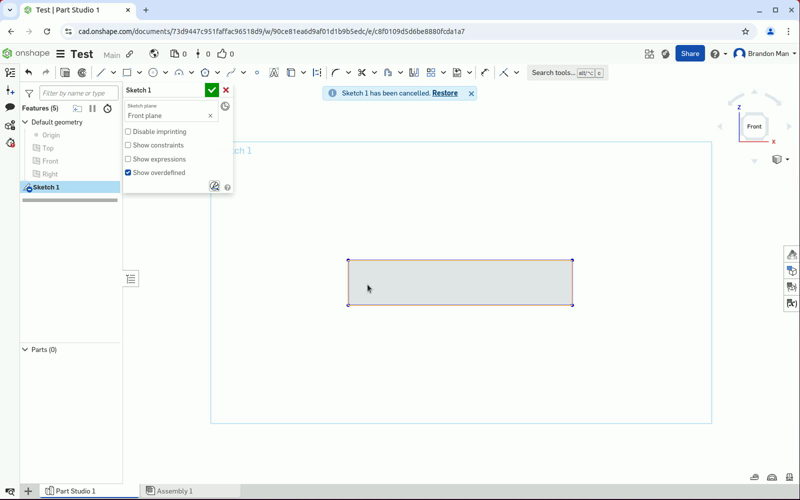
click(367, 284)
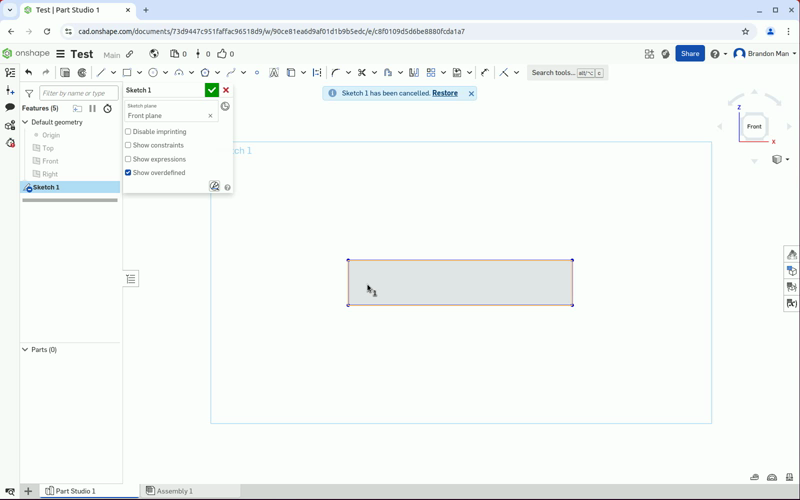
mouse_move(73, 352)
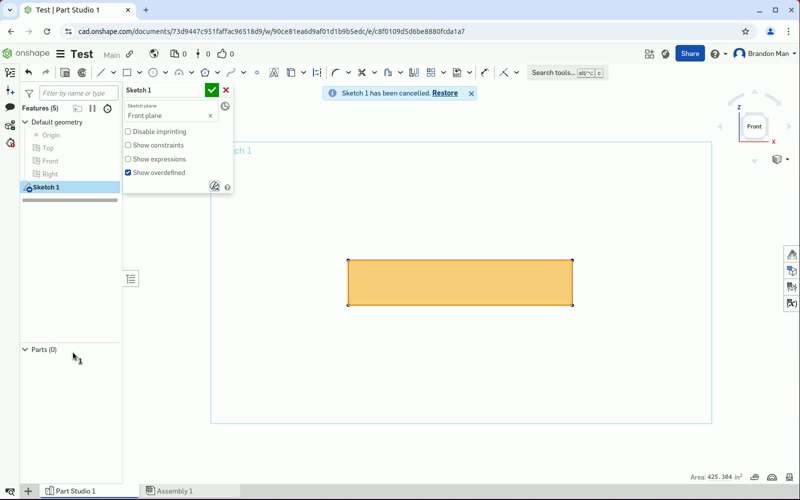
key(shift+y)
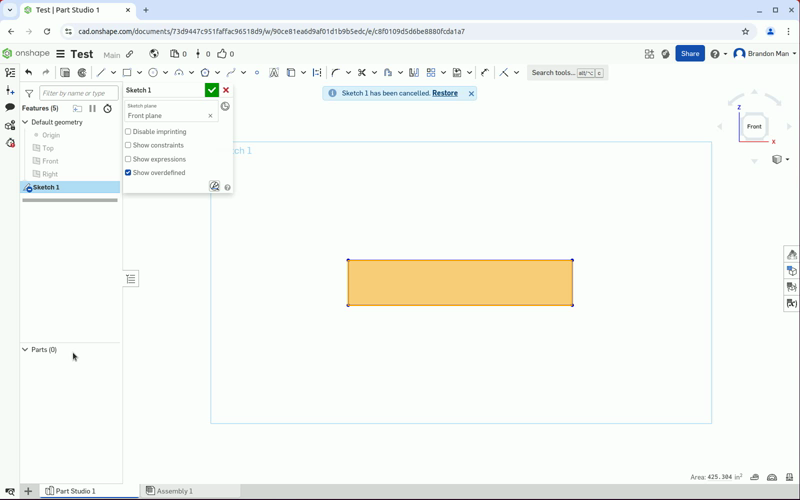
key(shift+e)
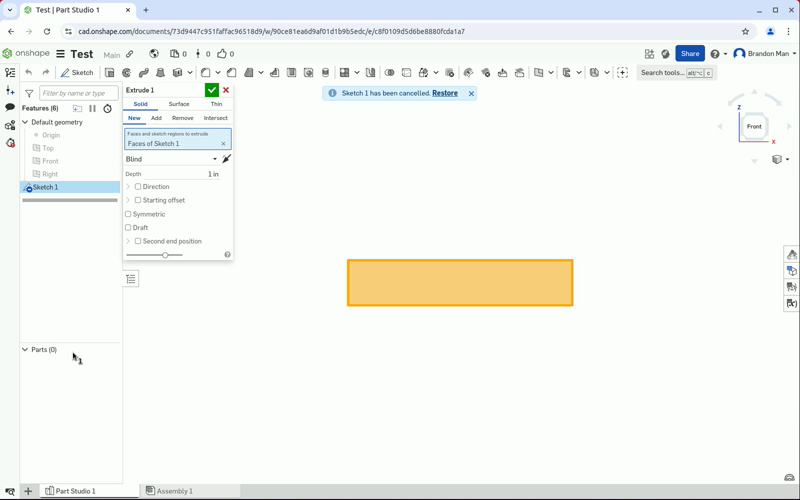
mouse_move(143, 106)
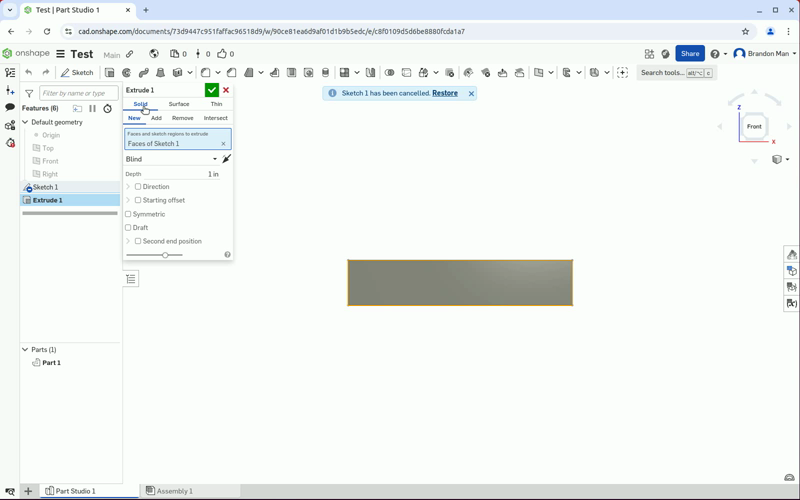
click(143, 106)
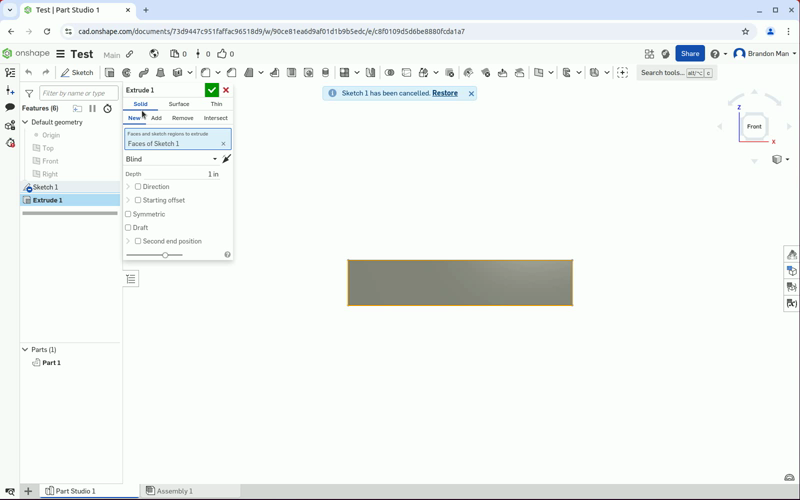
mouse_move(137, 120)
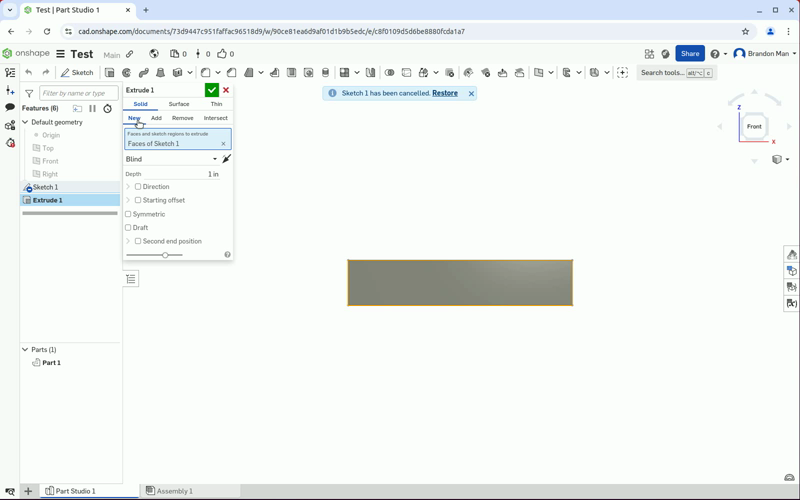
click(137, 120)
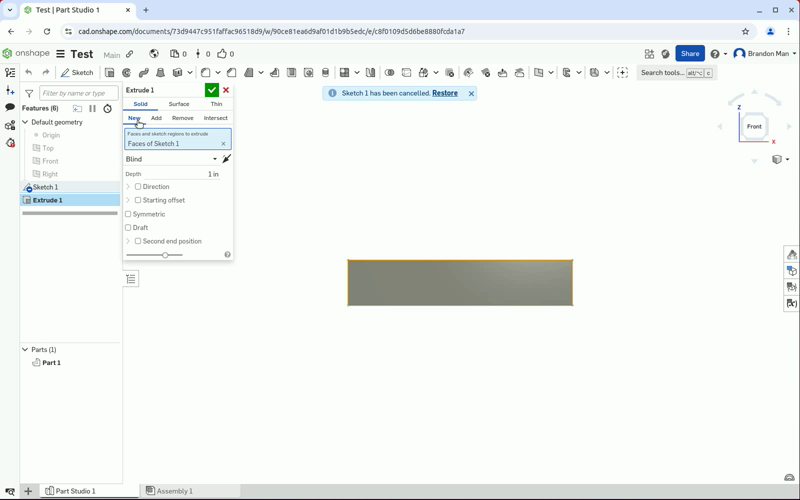
key(tab, 4)
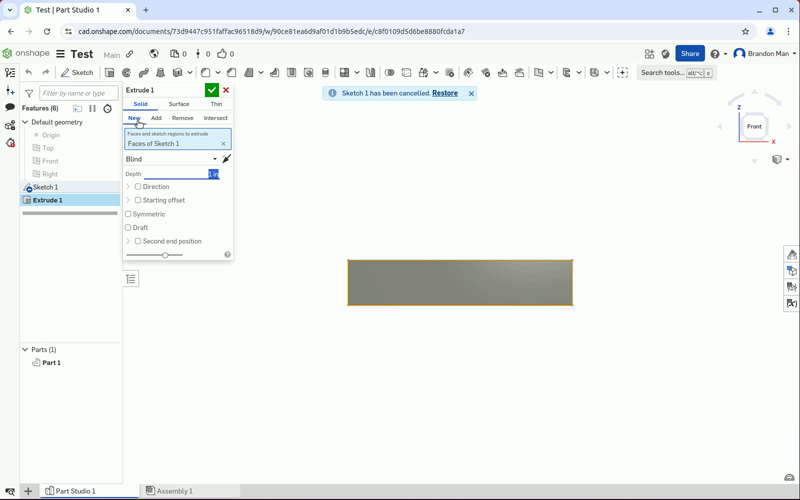
text(4.574)
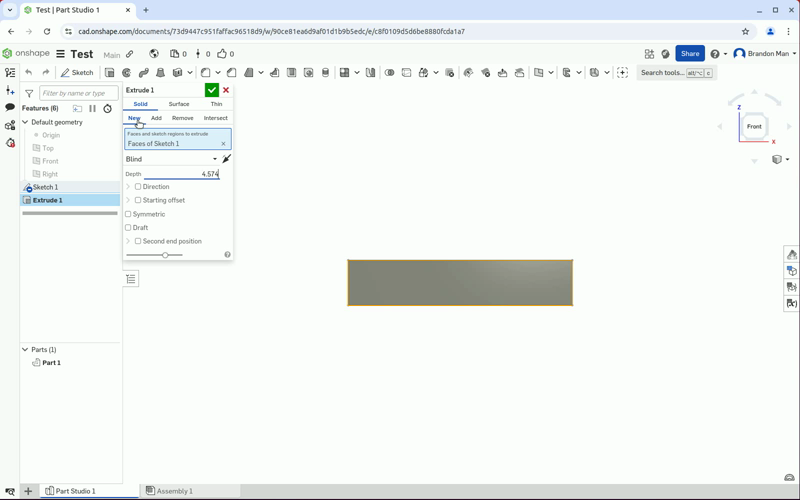
key(enter)
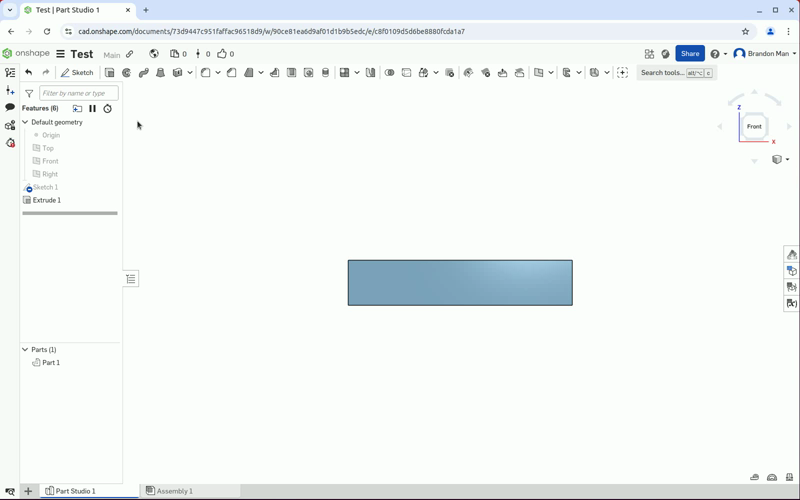
key(shift+h)
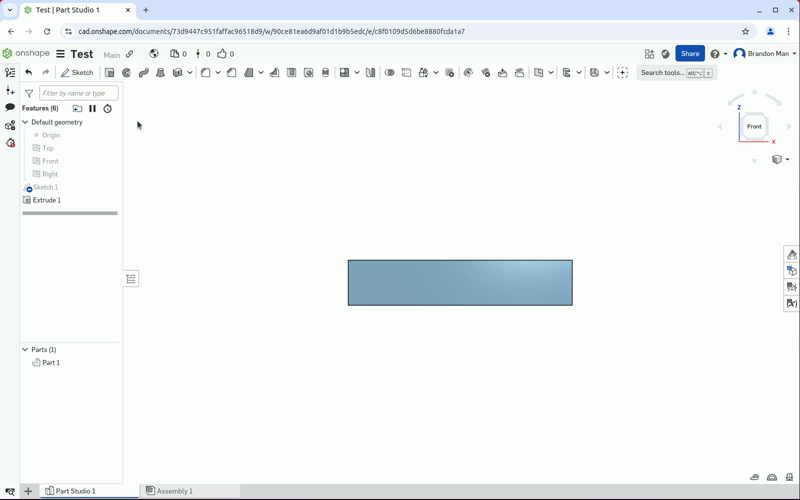
key(shift+h)
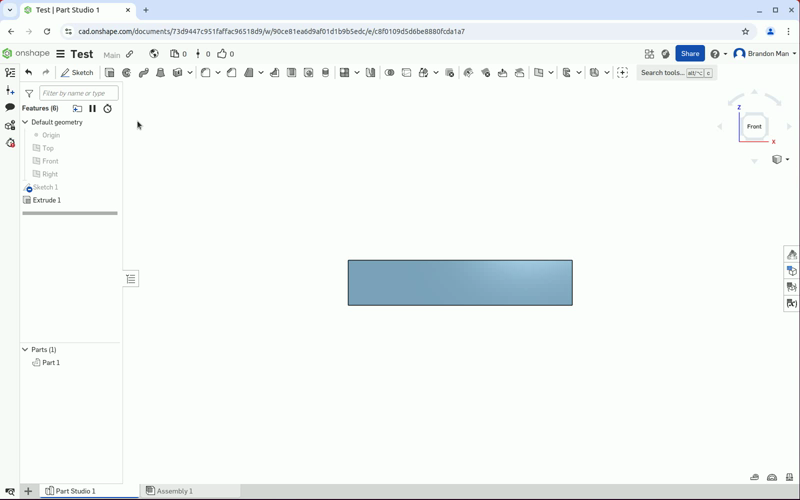
mouse_move(73, 189)
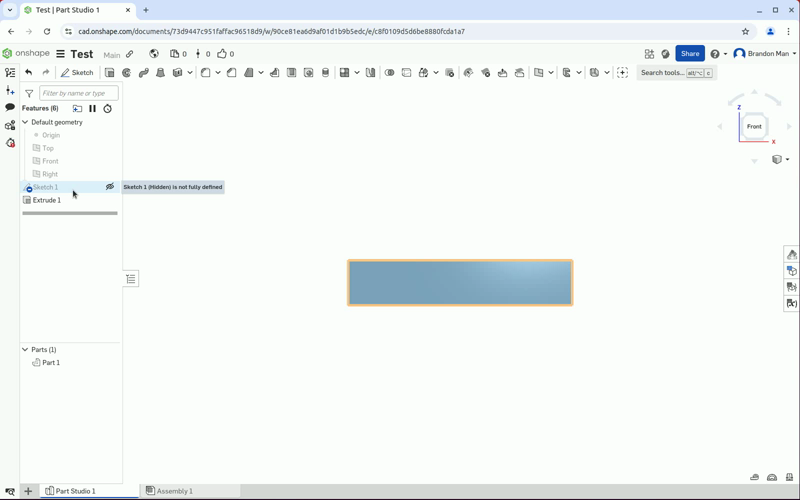
click(73, 189)
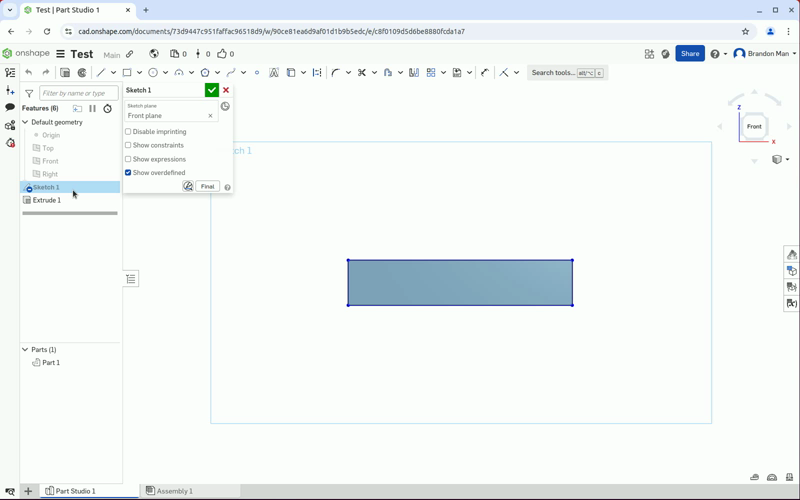
mouse_move(229, 92)
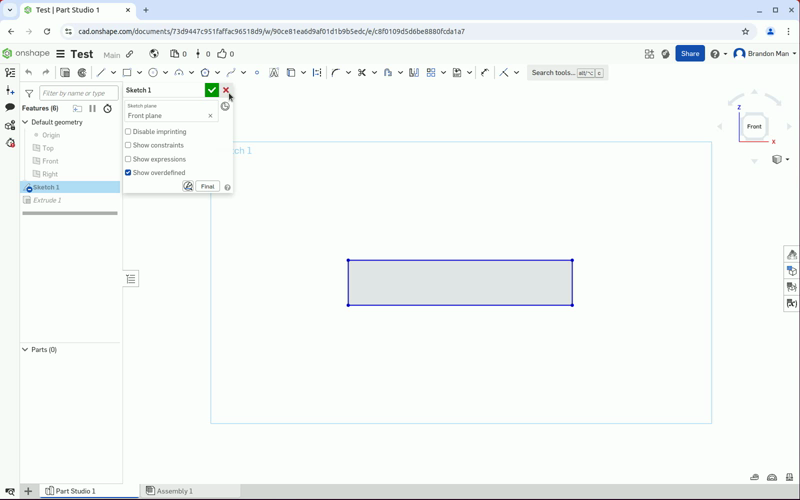
click(229, 92)
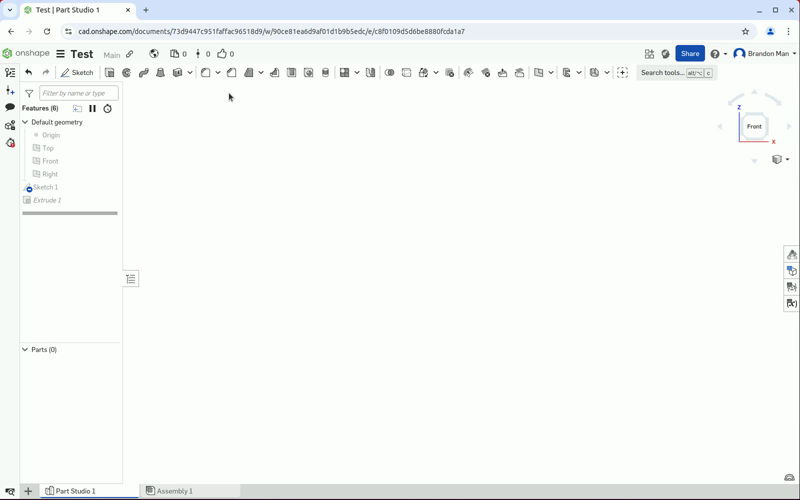
mouse_move(73, 352)
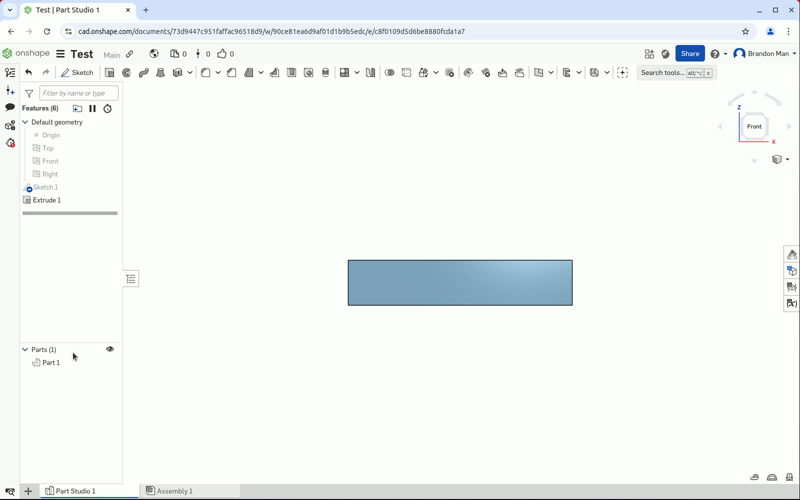
key(y)
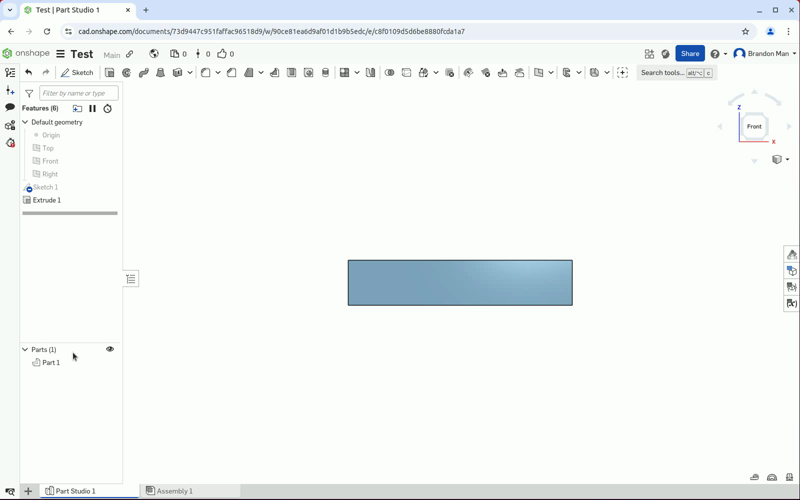
key(shift+p)
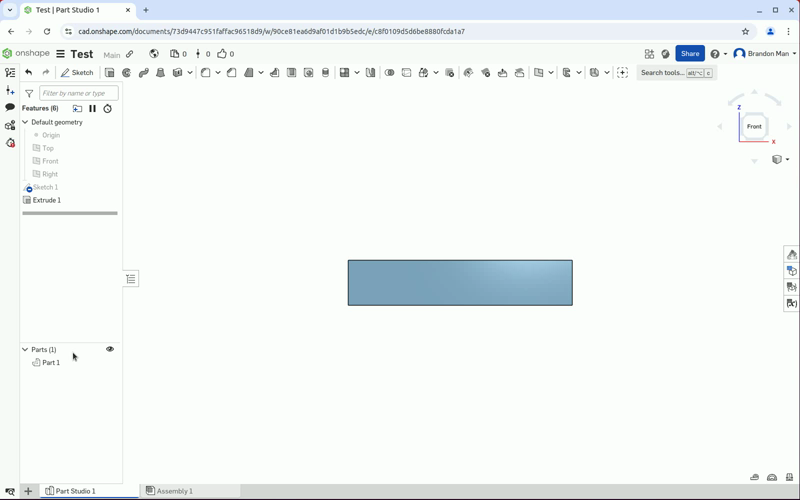
key(space)
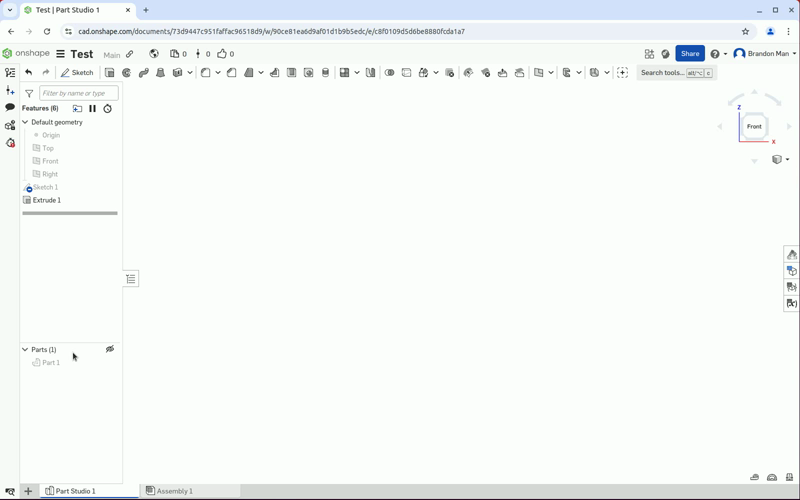
key_down(shift)
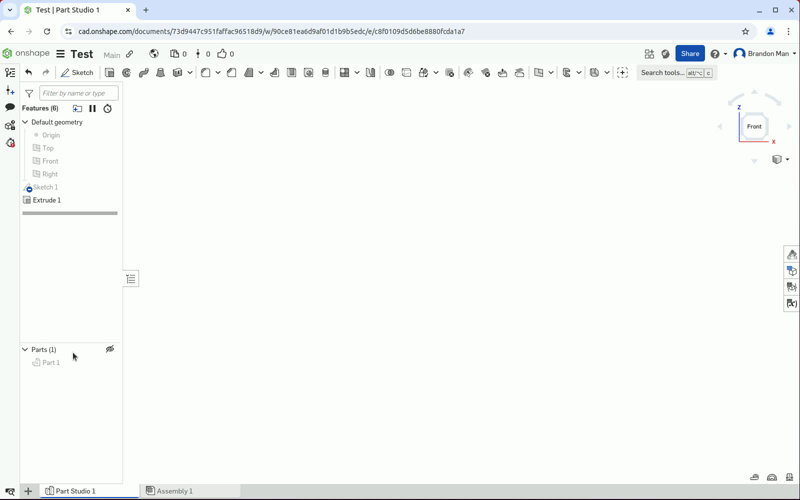
key(left)
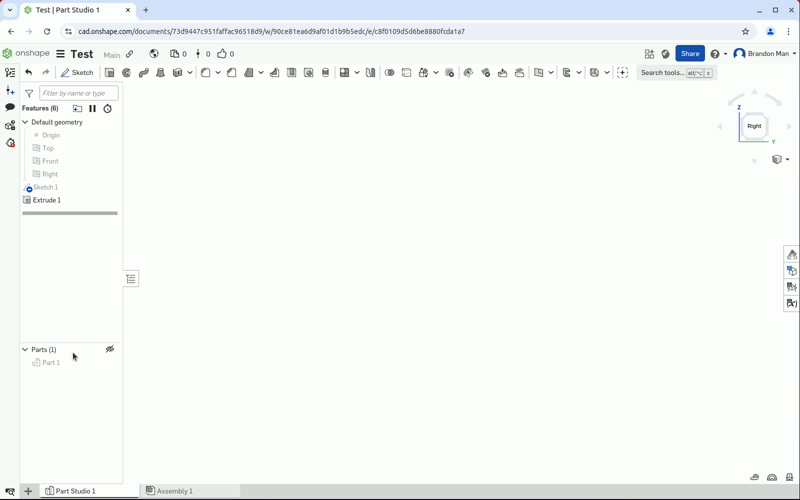
key_up(shift)
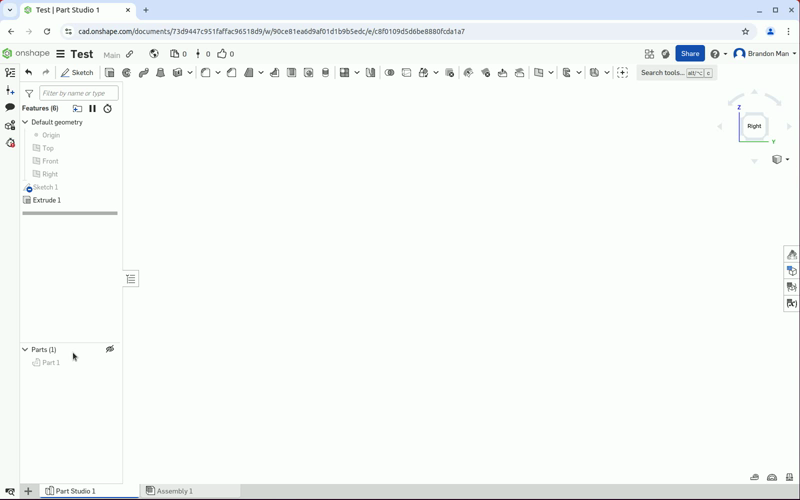
mouse_move(73, 352)
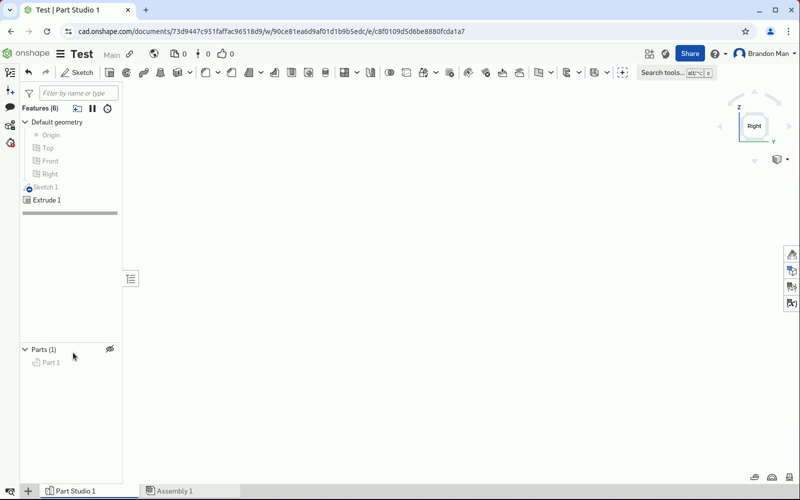
key(shift+y)
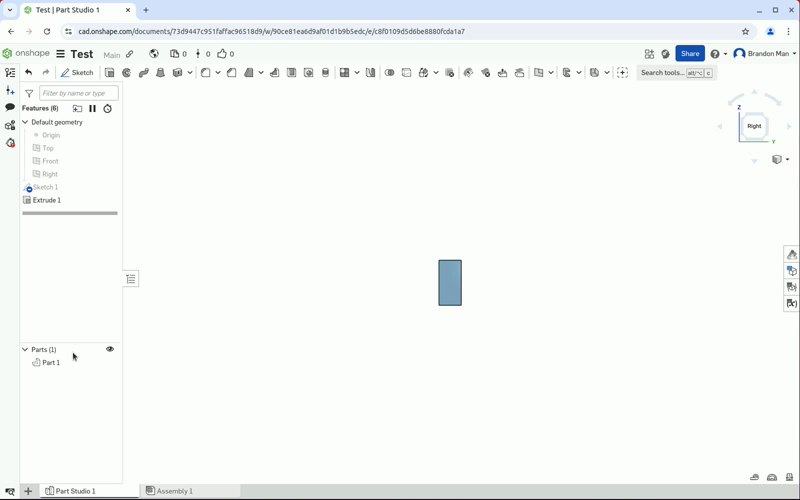
mouse_move(541, 75)
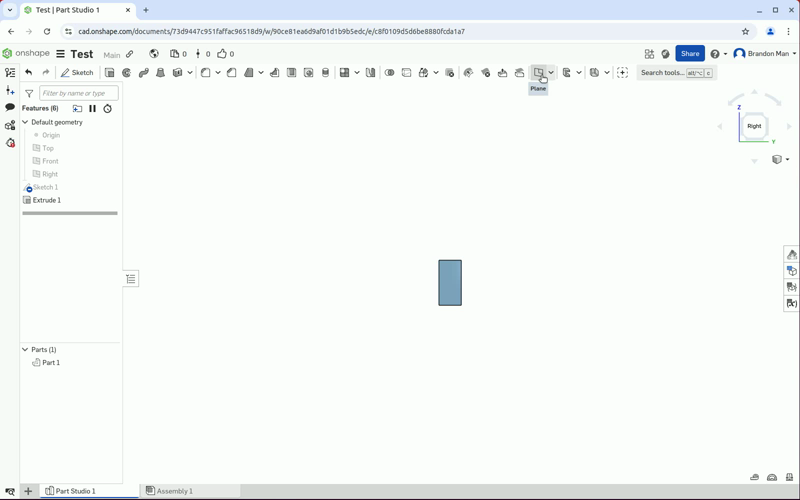
click(541, 75)
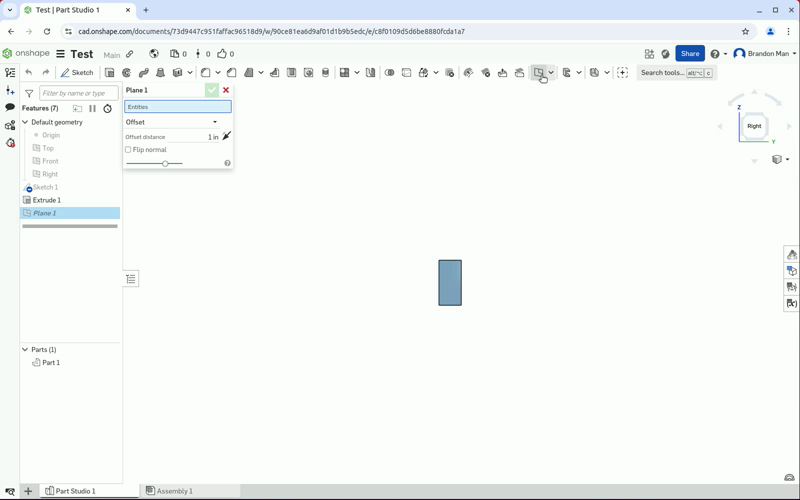
mouse_move(73, 176)
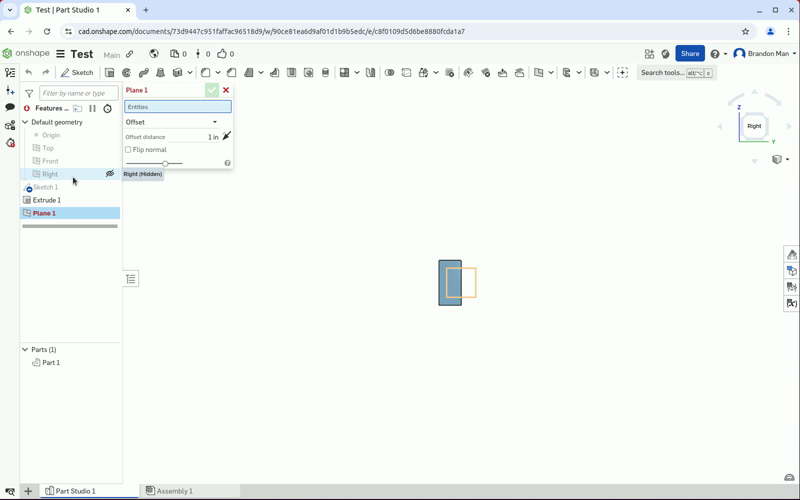
click(73, 176)
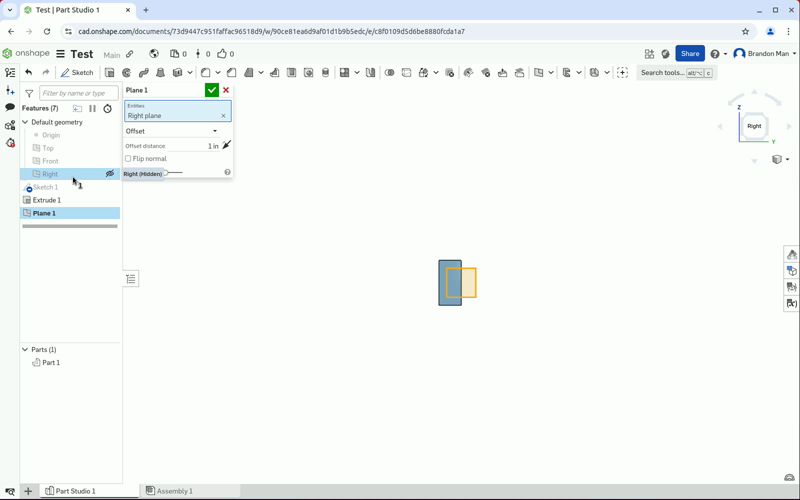
key(tab, 2)
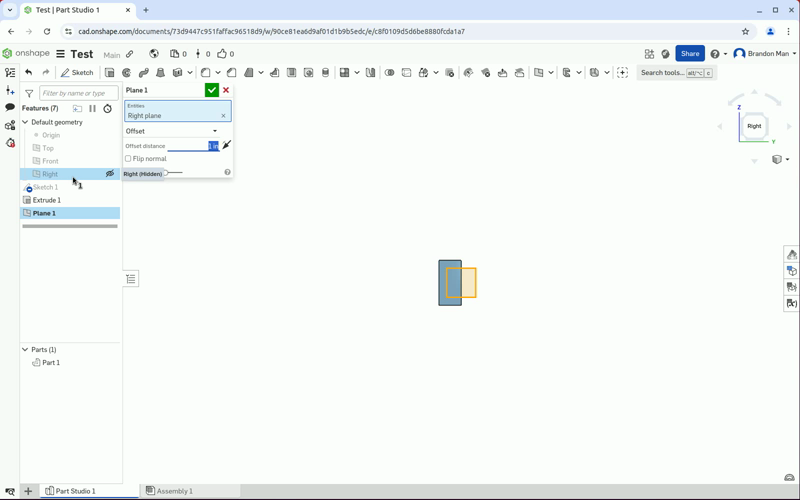
text(23.108)
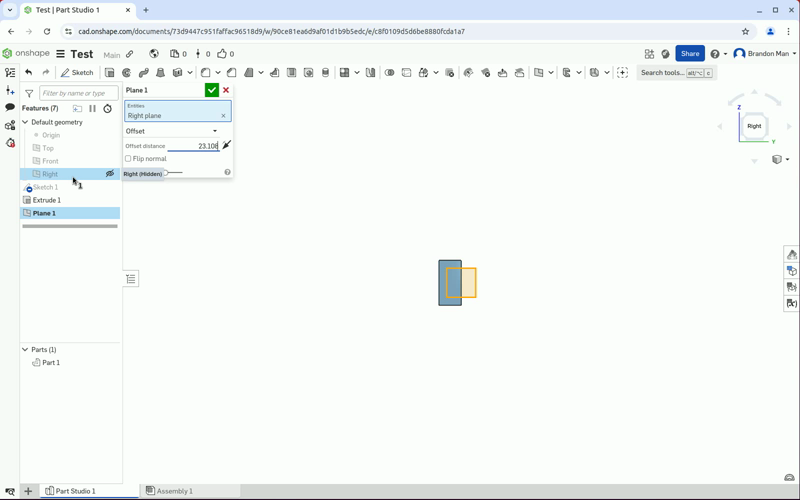
key(enter, 2)
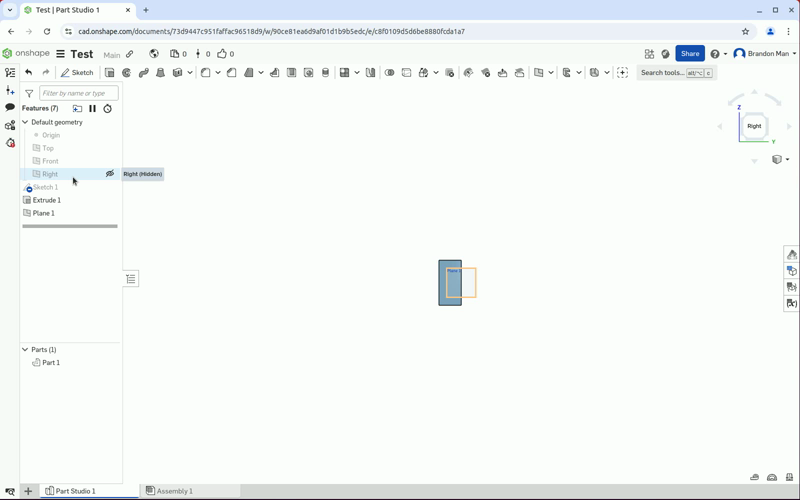
key(shift+s)
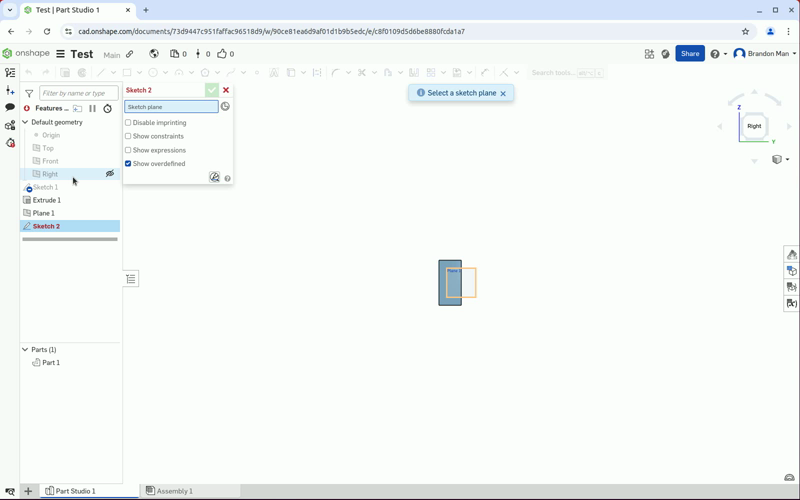
mouse_move(73, 215)
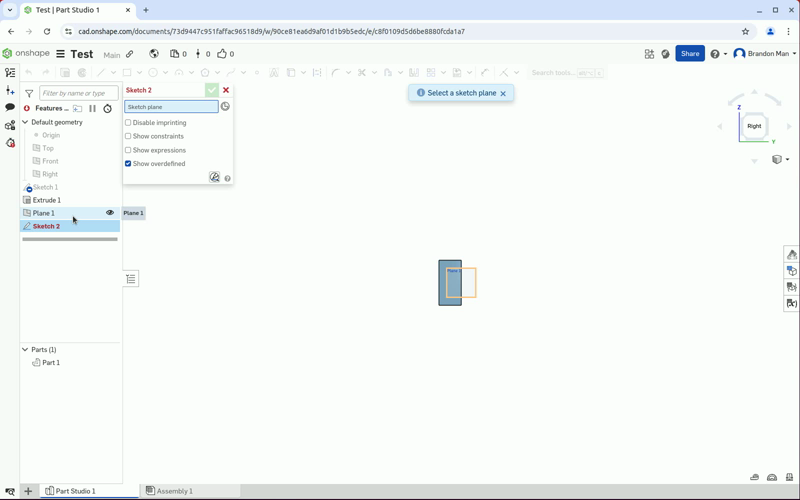
click(73, 215)
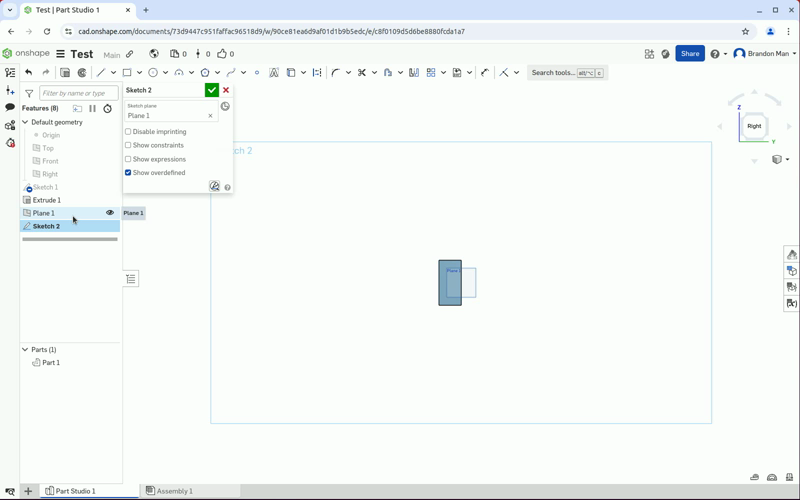
mouse_move(73, 352)
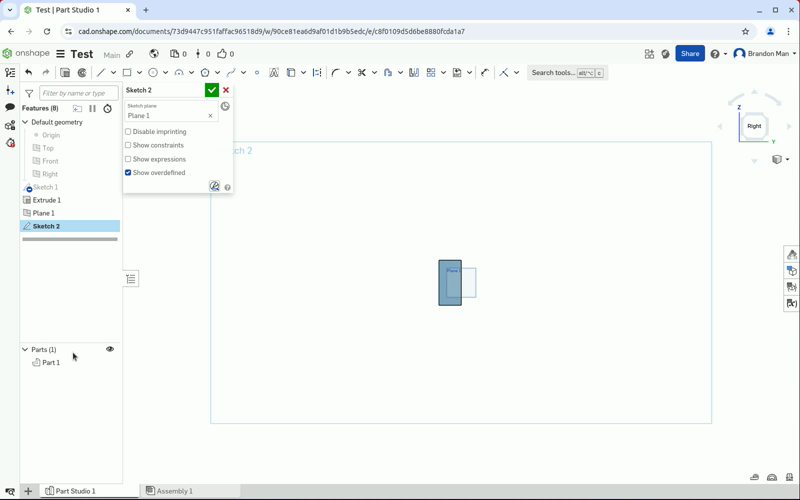
key(y)
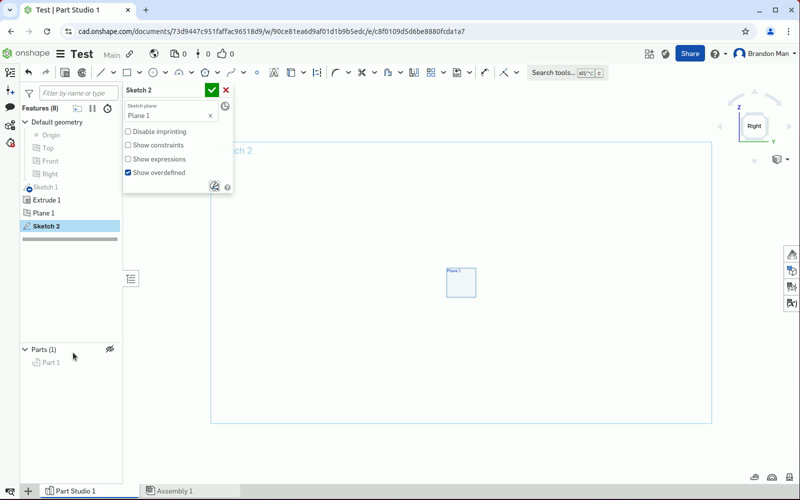
key(c)
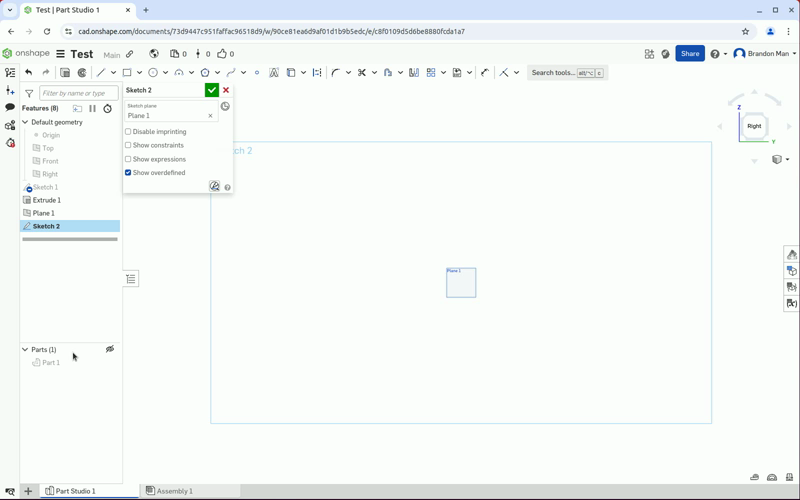
key_down(shift)
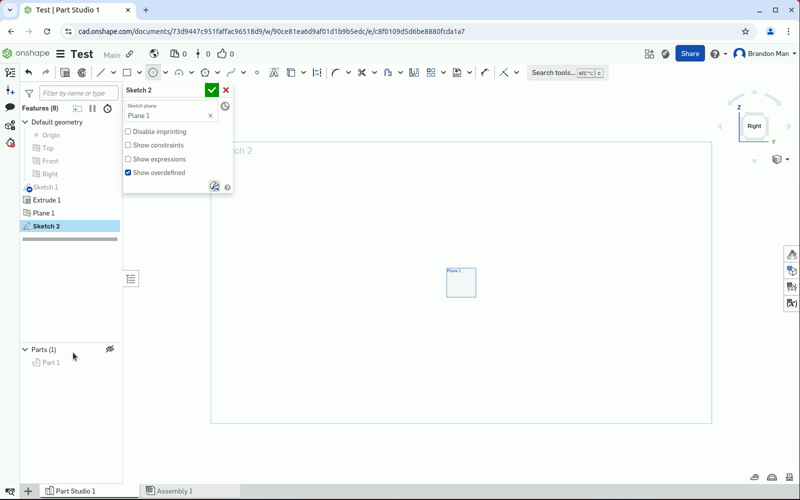
mouse_move(449, 271)
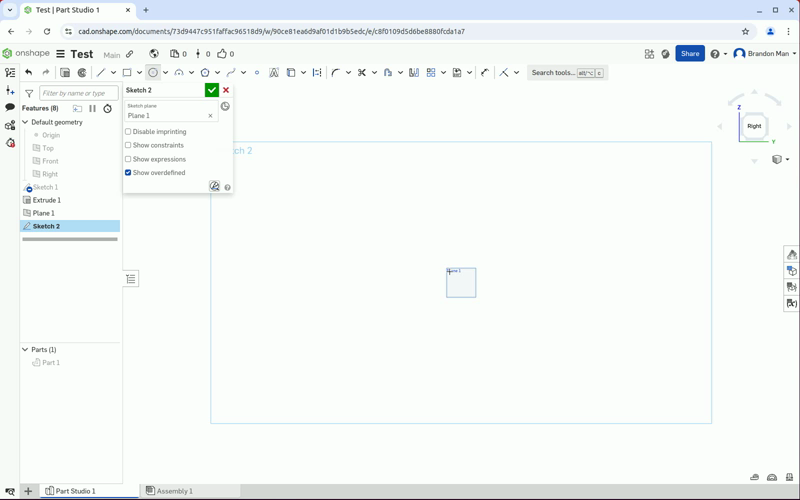
click(449, 271)
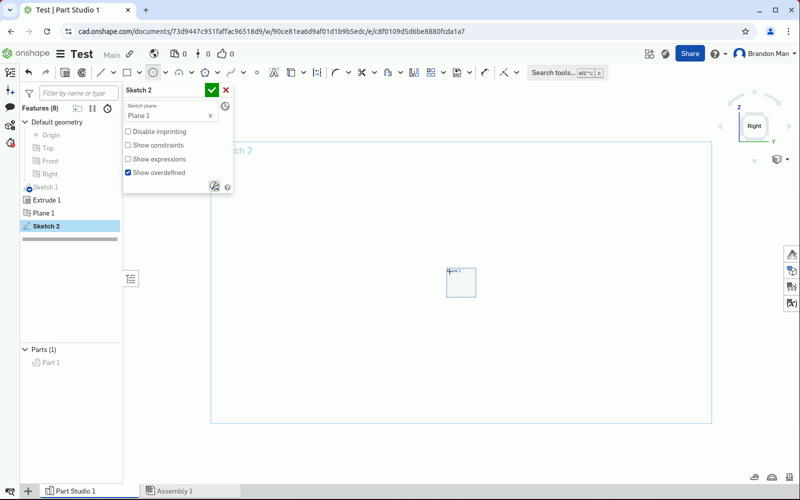
key_up(shift)
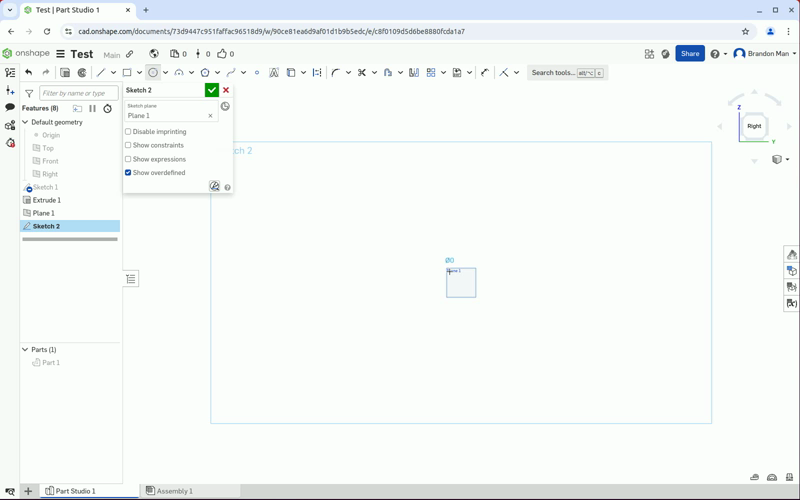
mouse_move(452, 271)
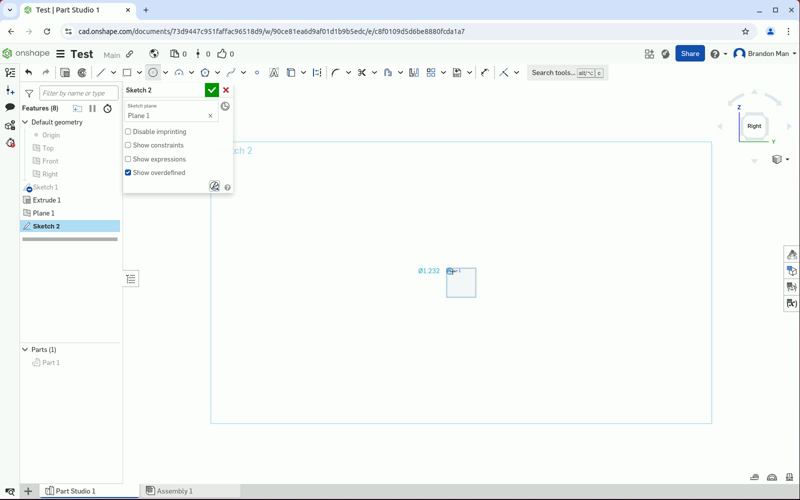
click(452, 271)
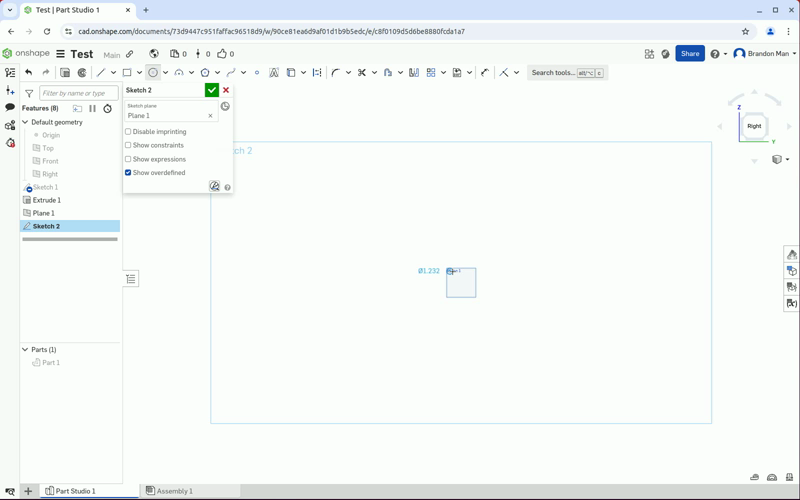
key(esc)
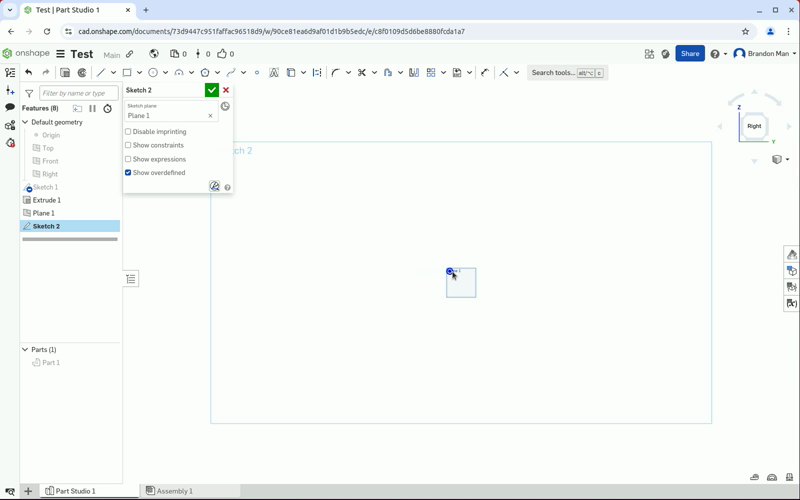
mouse_move(450, 268)
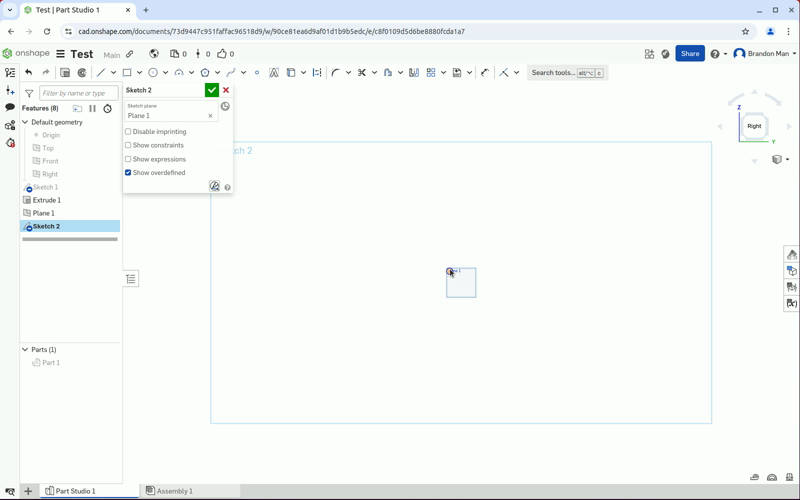
scroll(6)
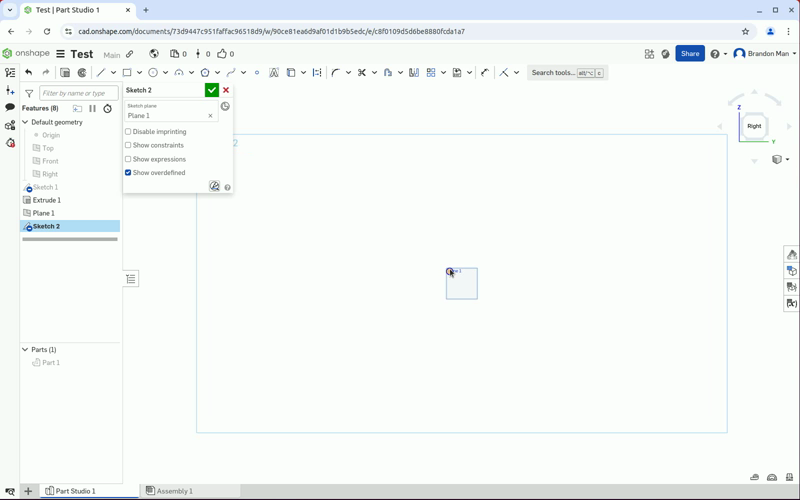
scroll(6)
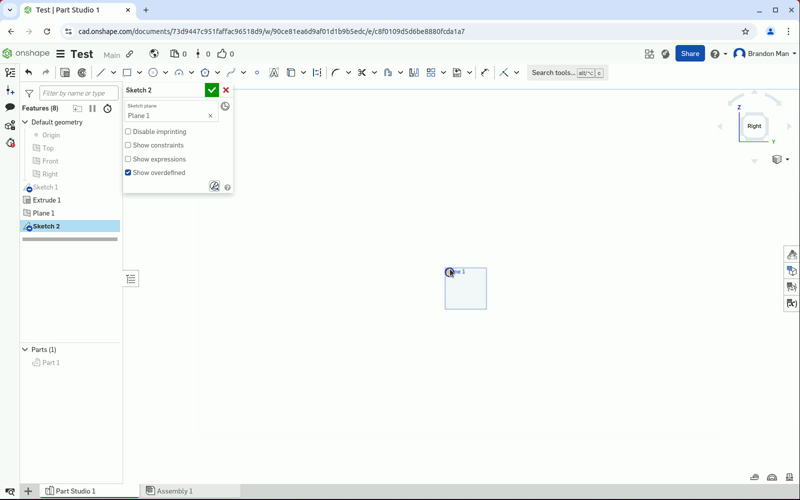
scroll(6)
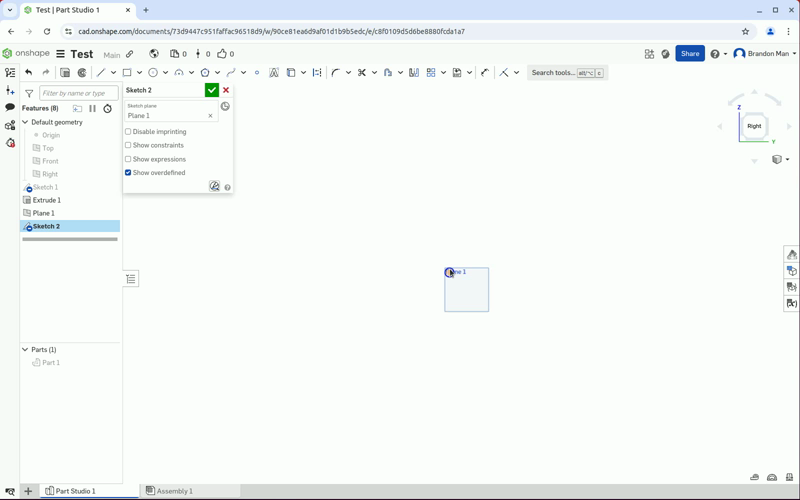
scroll(6)
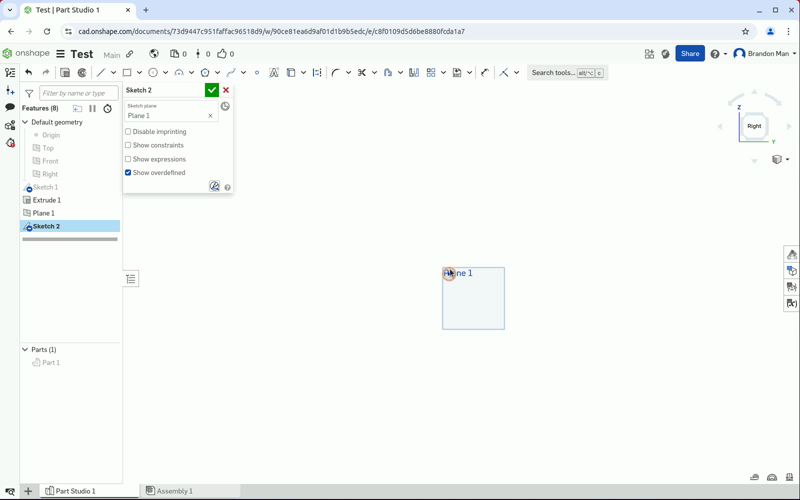
scroll(6)
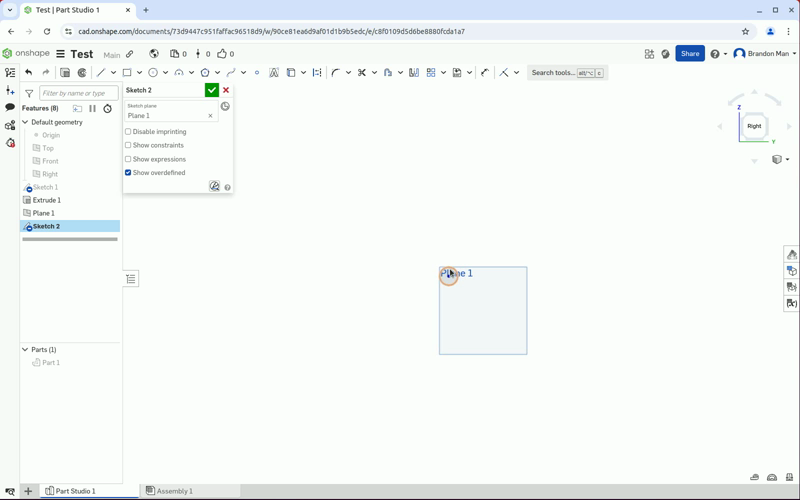
scroll(6)
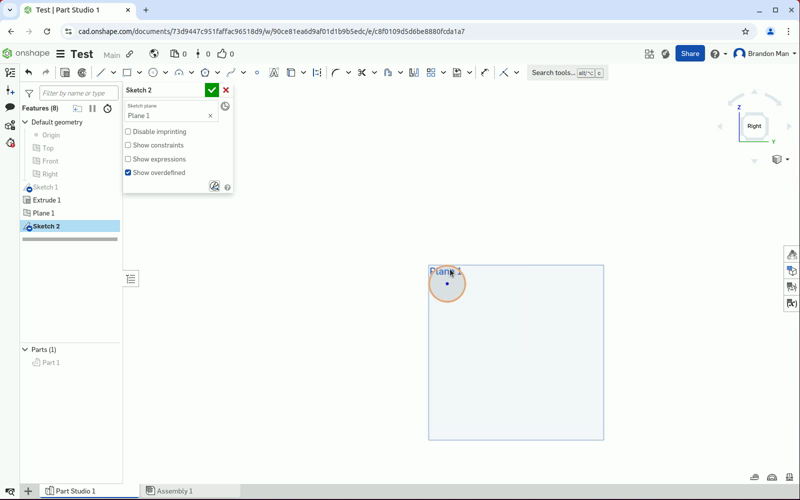
scroll(6)
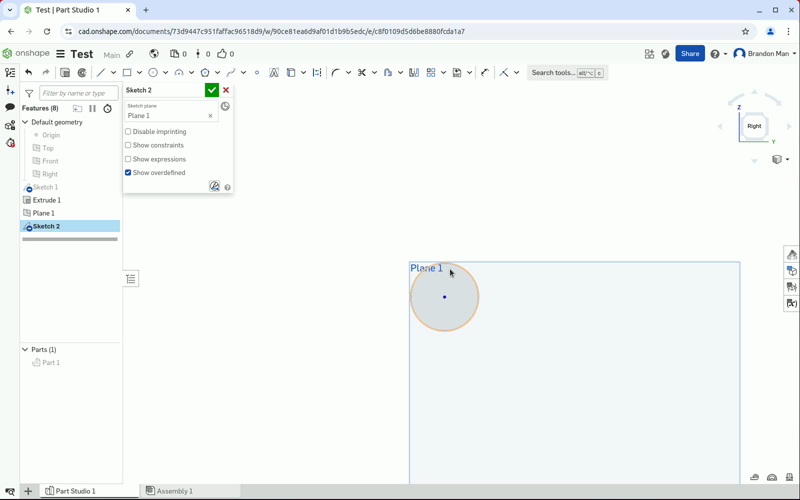
click(450, 268)
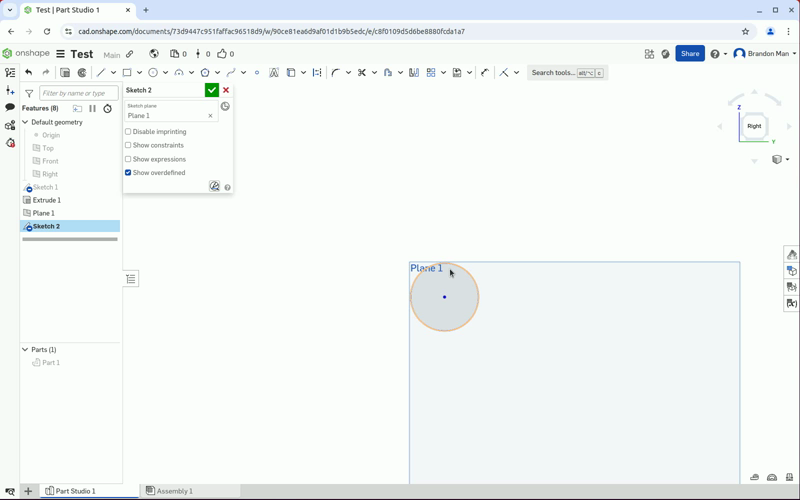
scroll(-6)
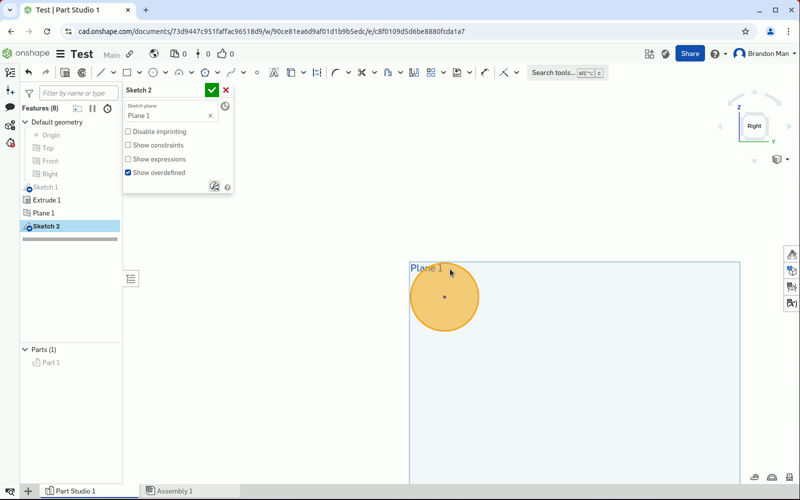
scroll(-6)
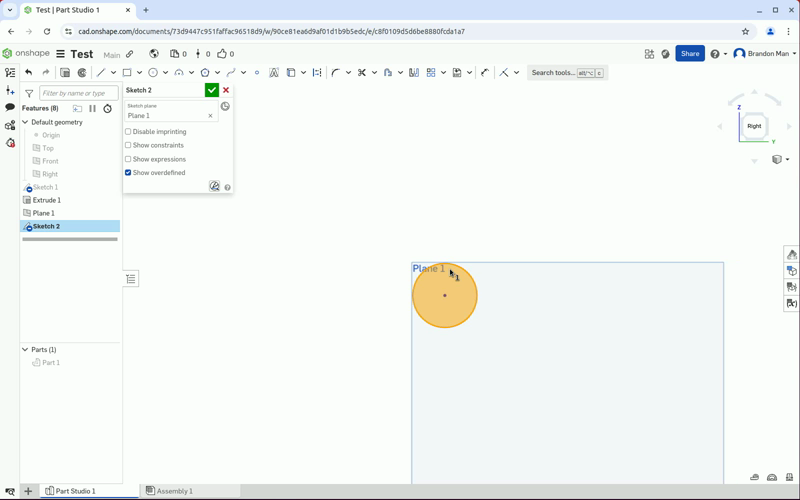
scroll(-6)
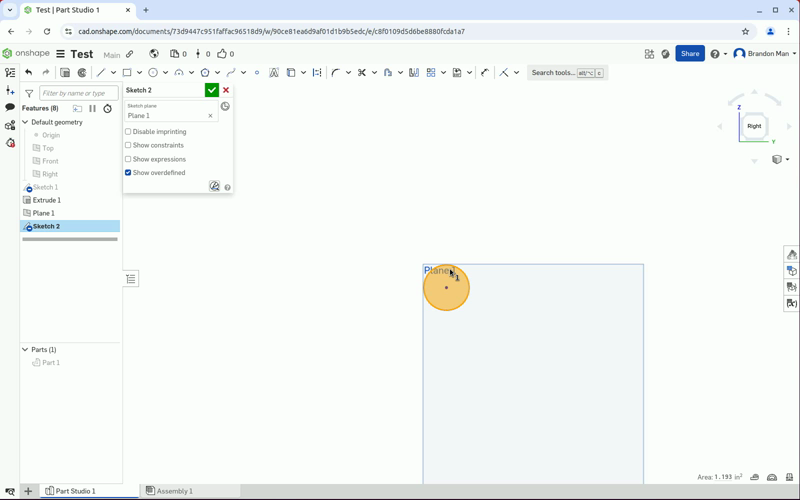
scroll(-6)
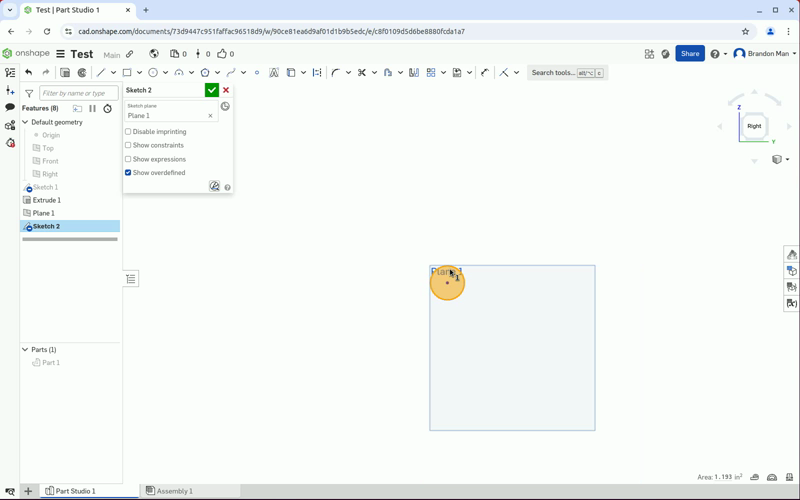
scroll(-6)
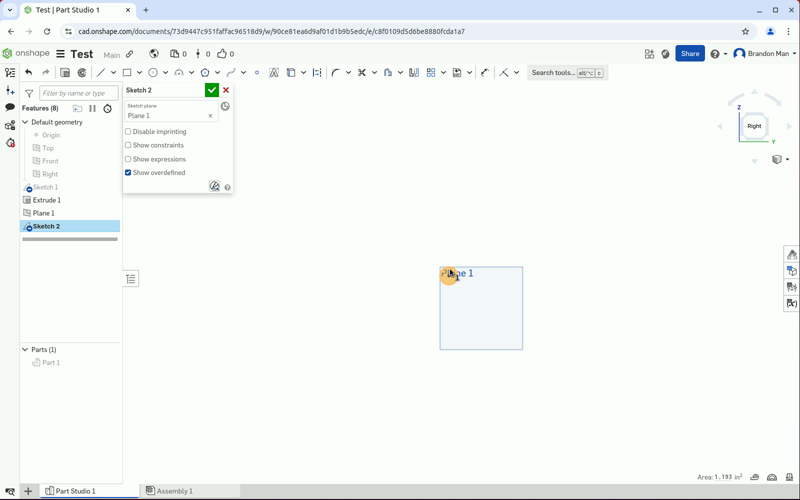
scroll(-6)
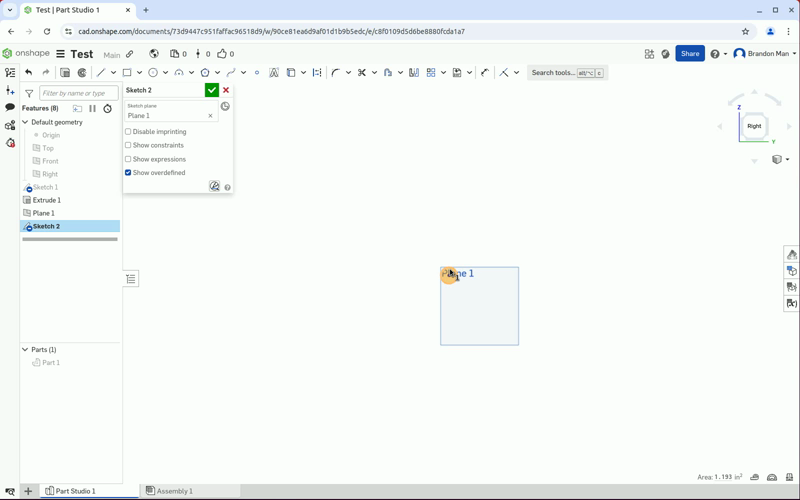
scroll(-6)
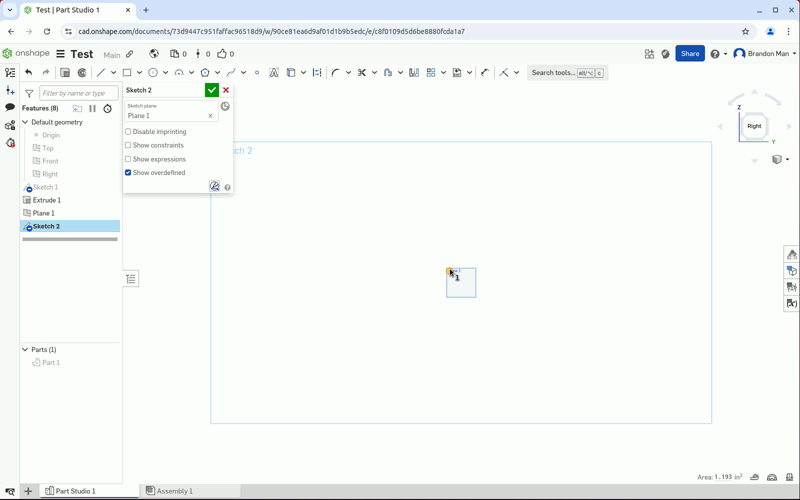
mouse_move(73, 352)
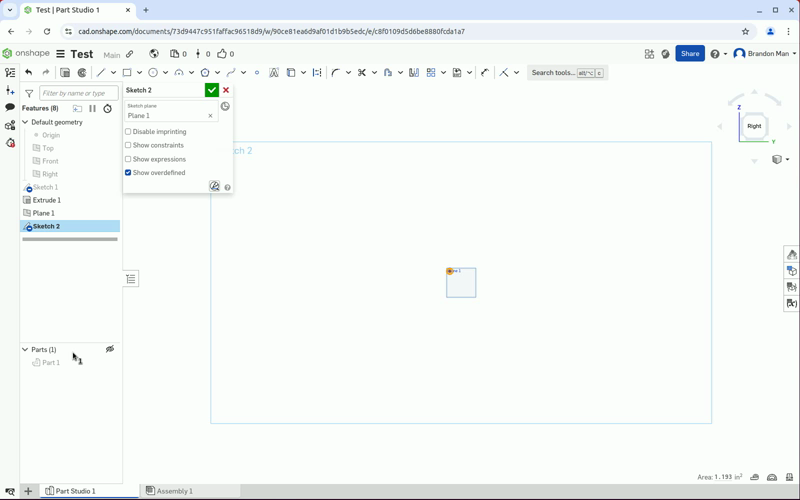
key(shift+y)
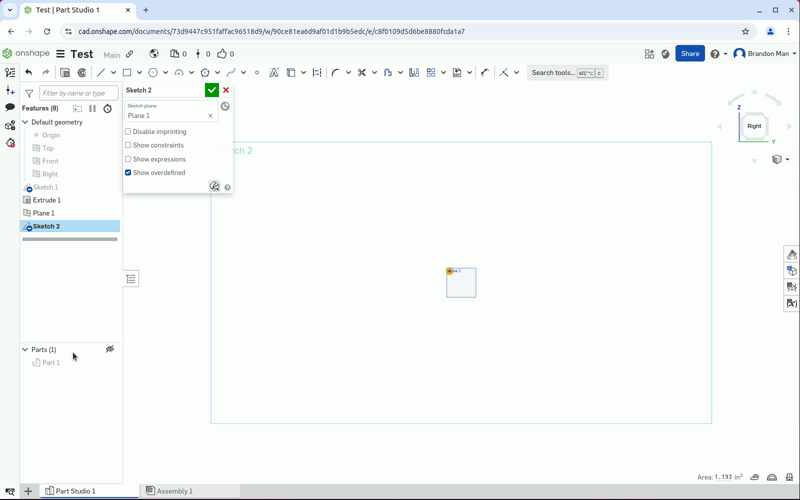
key(shift+e)
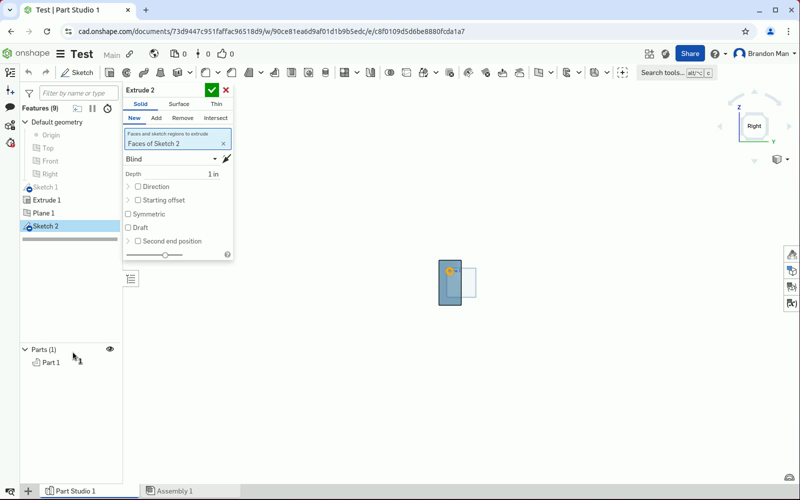
mouse_move(143, 106)
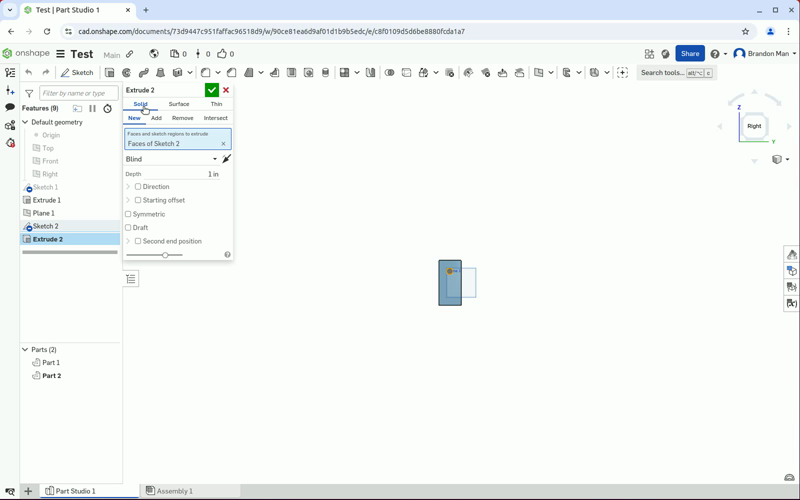
click(143, 106)
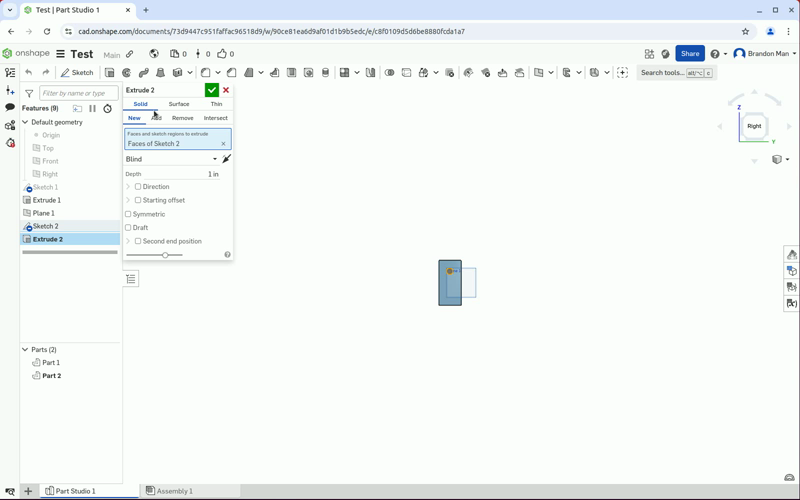
mouse_move(186, 120)
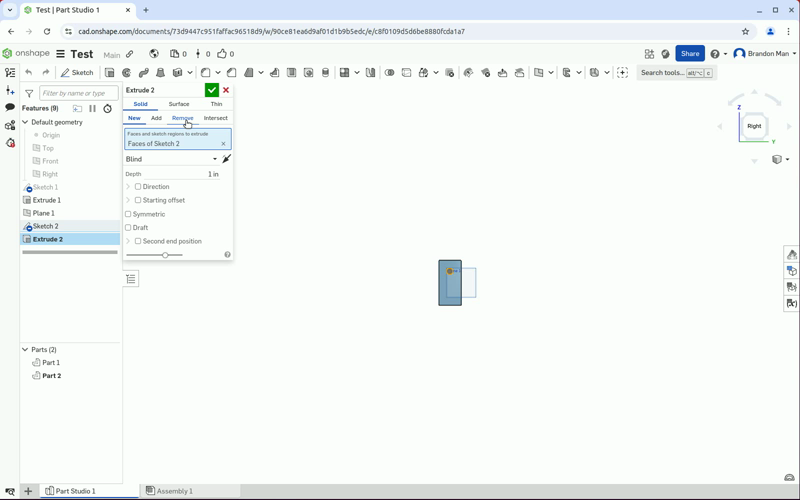
click(186, 120)
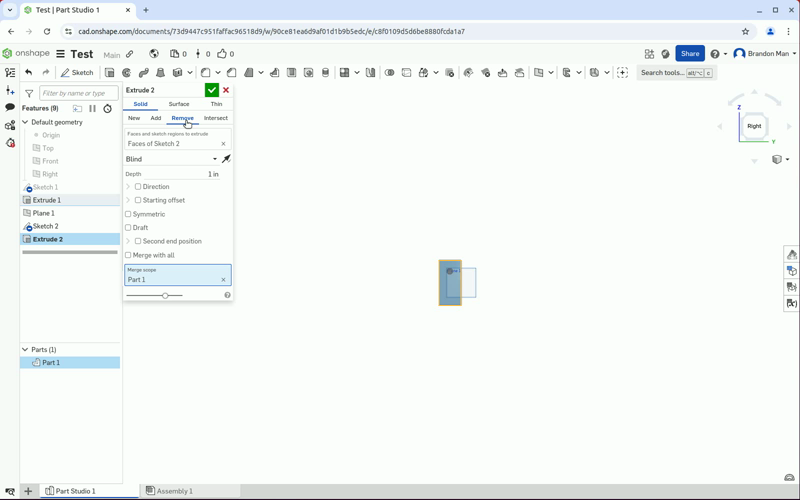
key(tab, 4)
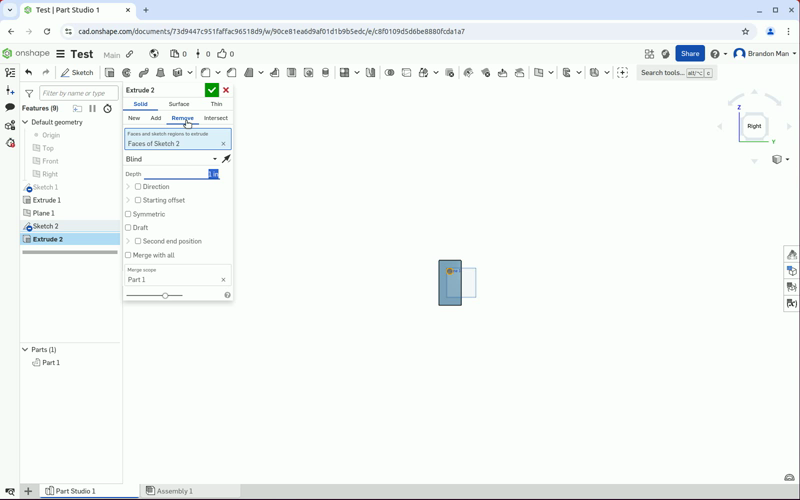
text(2.407)
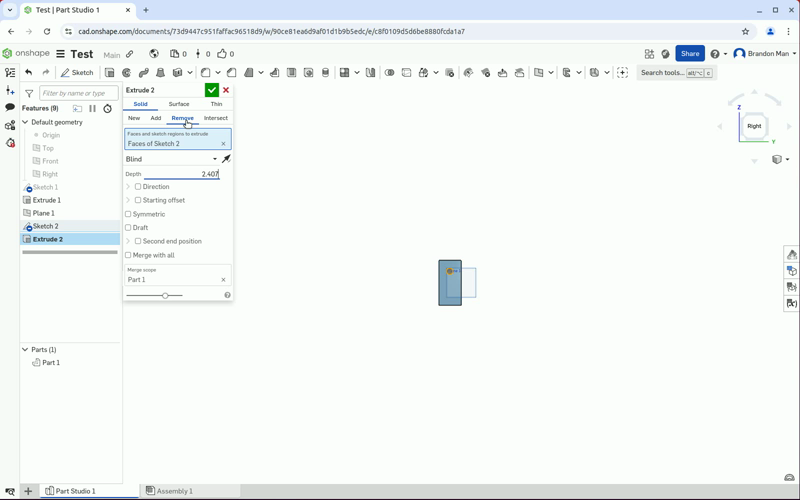
key(tab, 6)
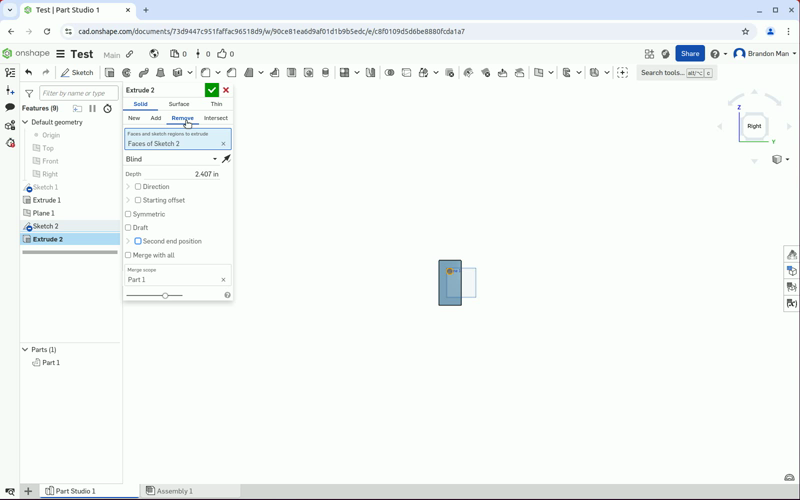
key(space)
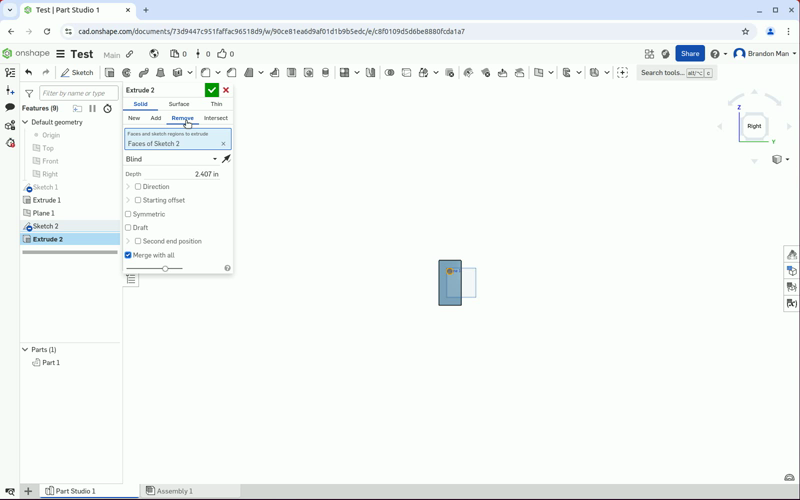
key(enter)
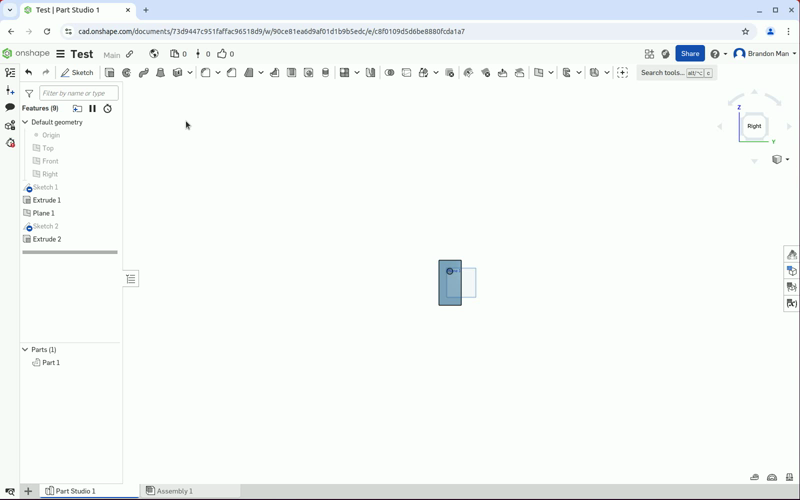
key(shift+h)
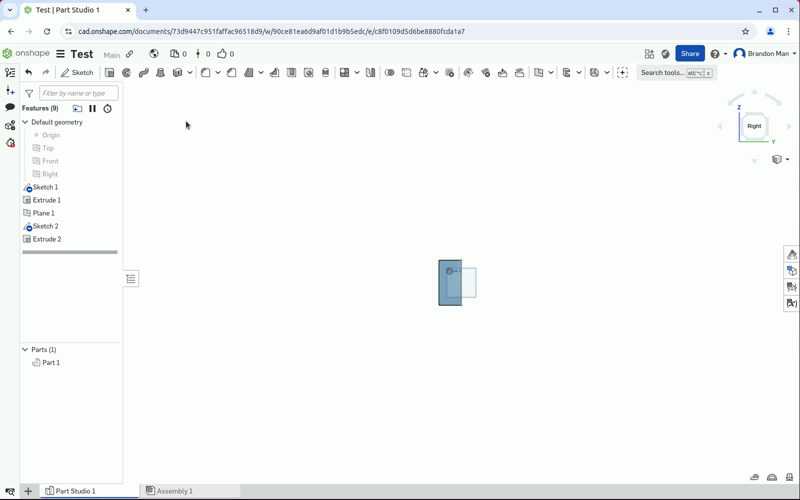
key(shift+h)
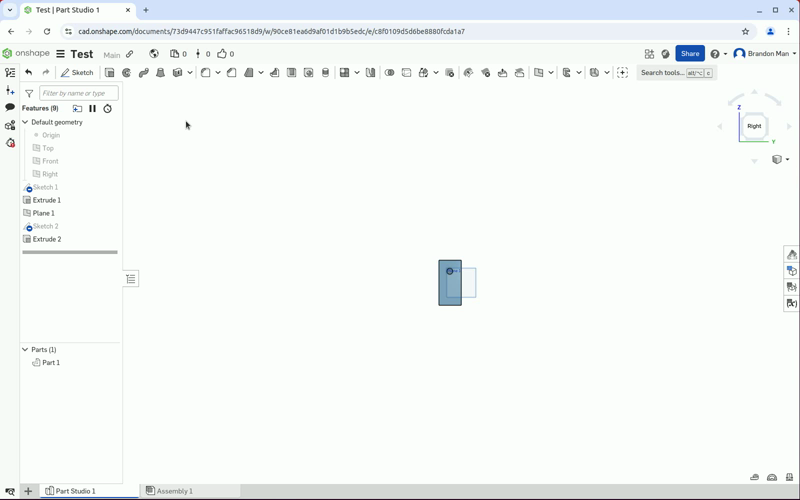
mouse_move(73, 189)
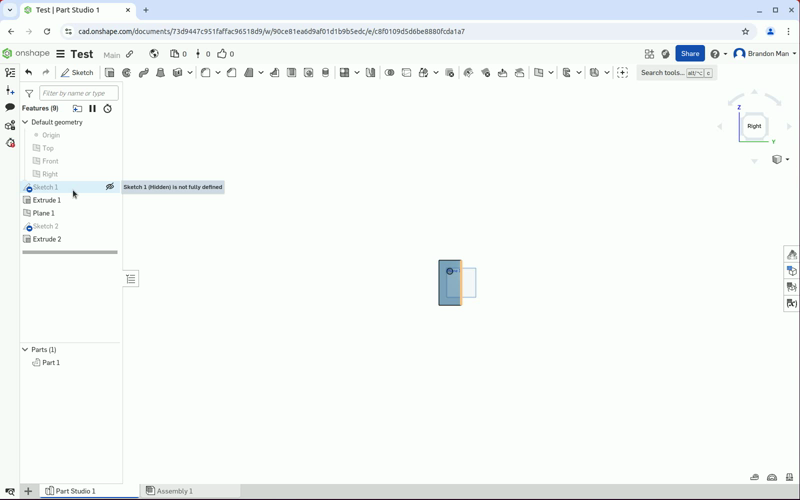
click(73, 189)
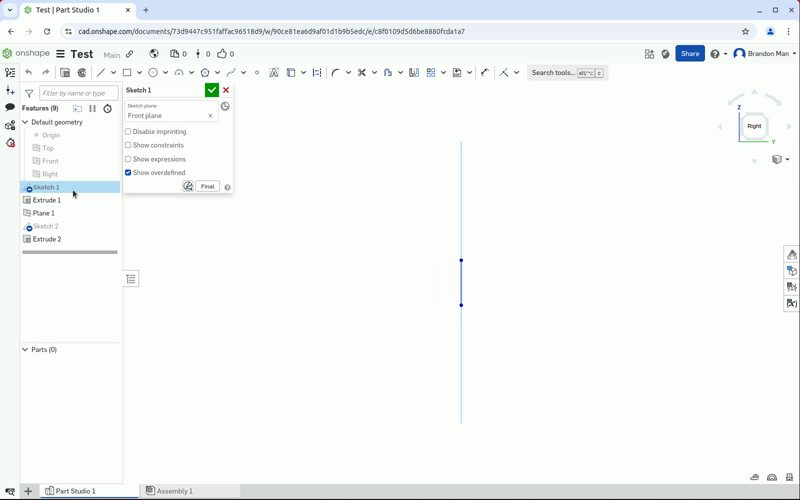
mouse_move(229, 92)
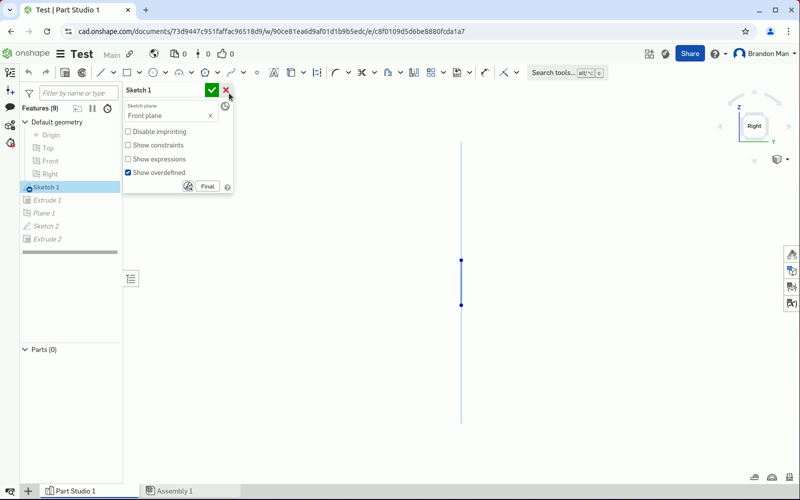
click(229, 92)
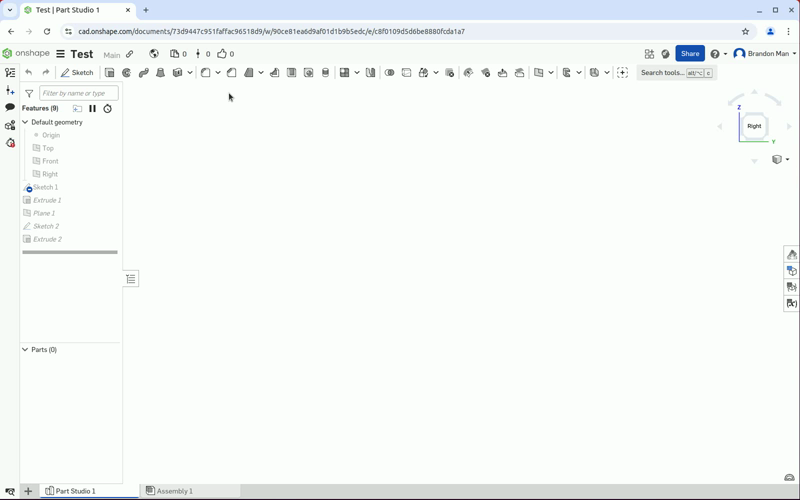
key(shift+s)
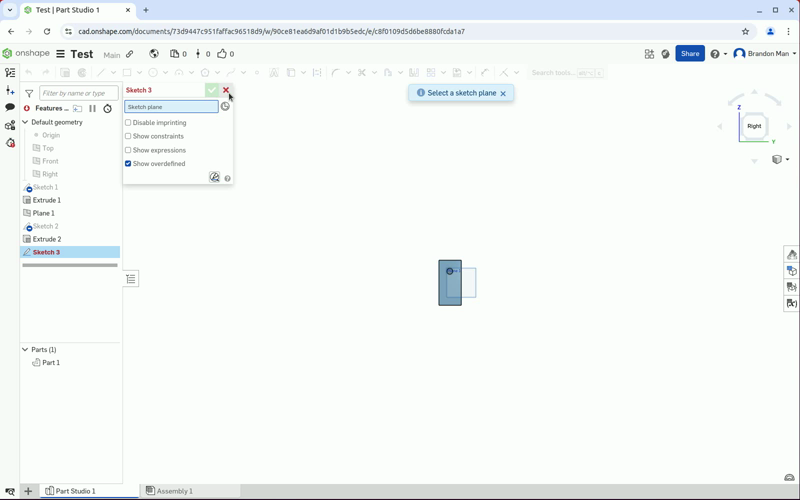
mouse_move(73, 215)
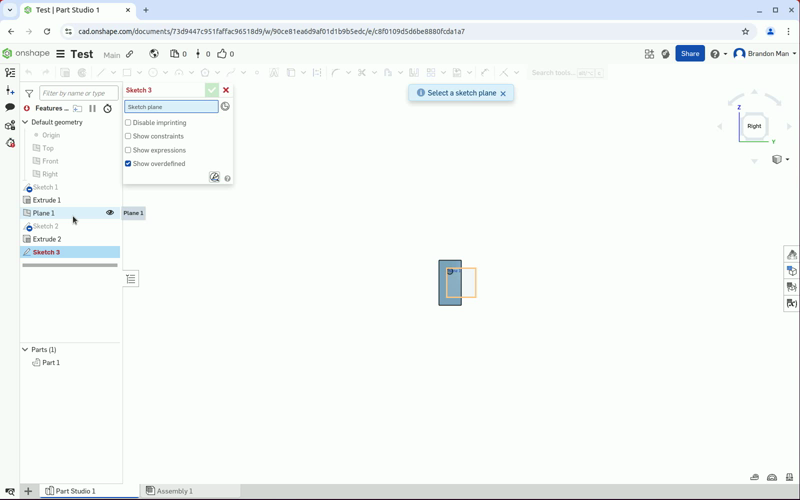
click(73, 215)
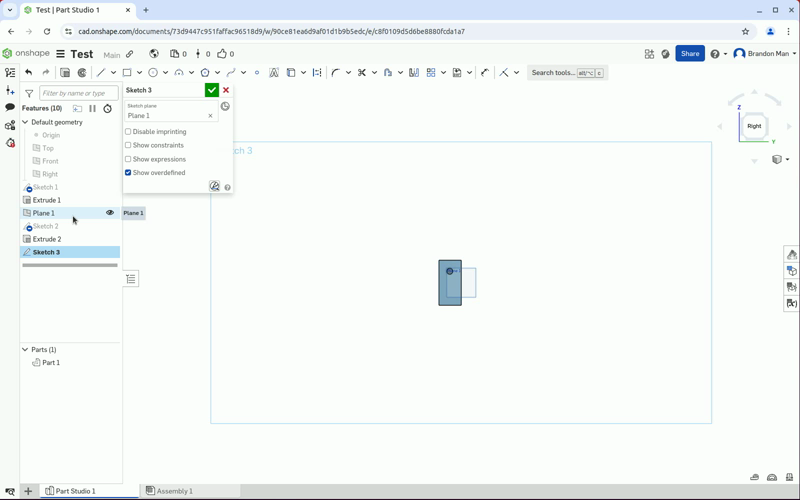
mouse_move(73, 352)
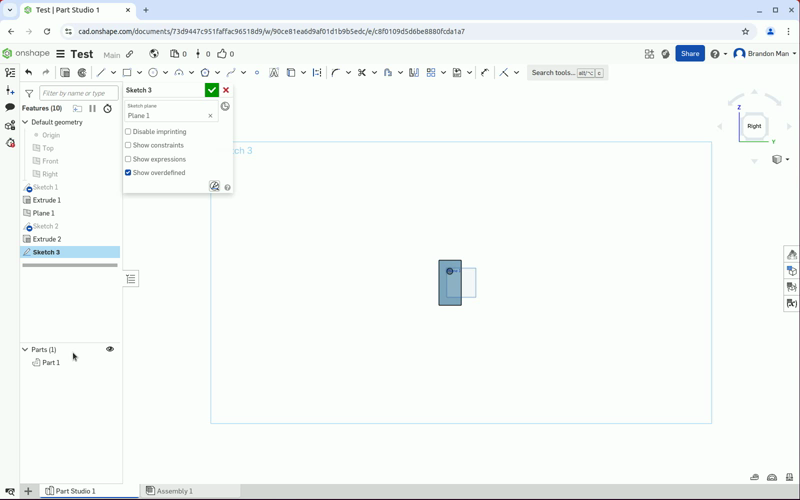
key(y)
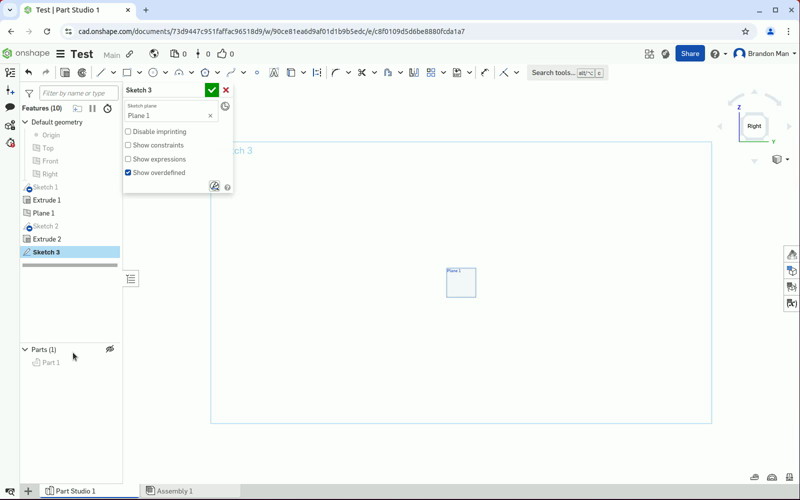
key(c)
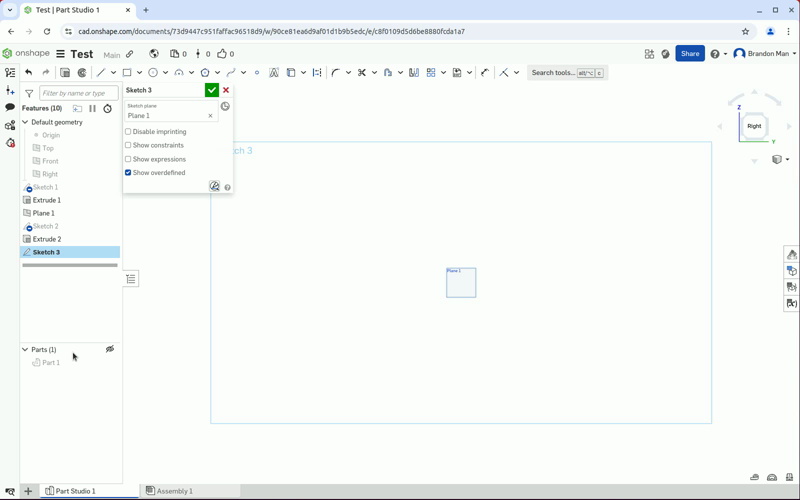
key_down(shift)
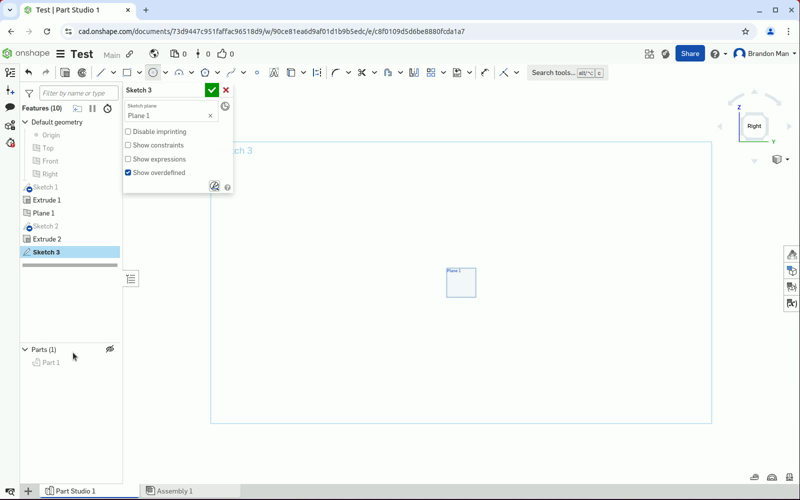
mouse_move(449, 294)
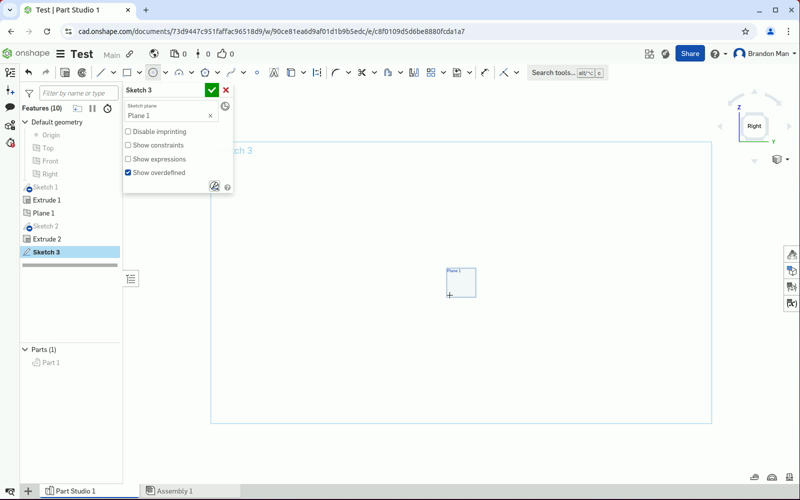
click(449, 294)
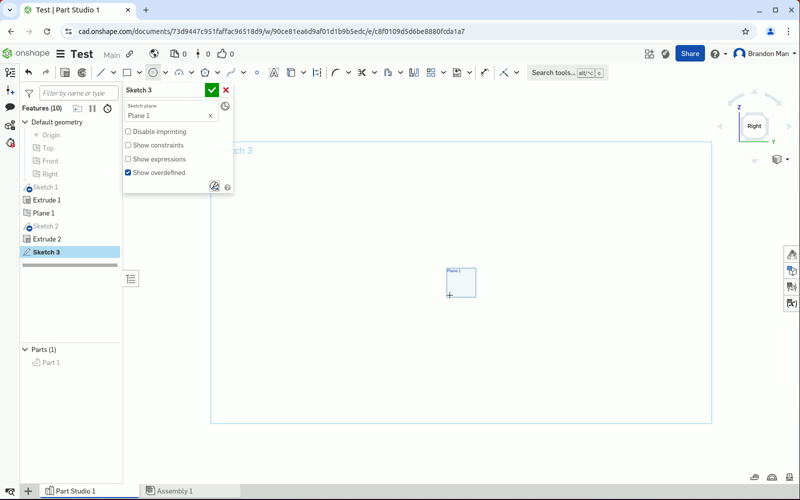
key_up(shift)
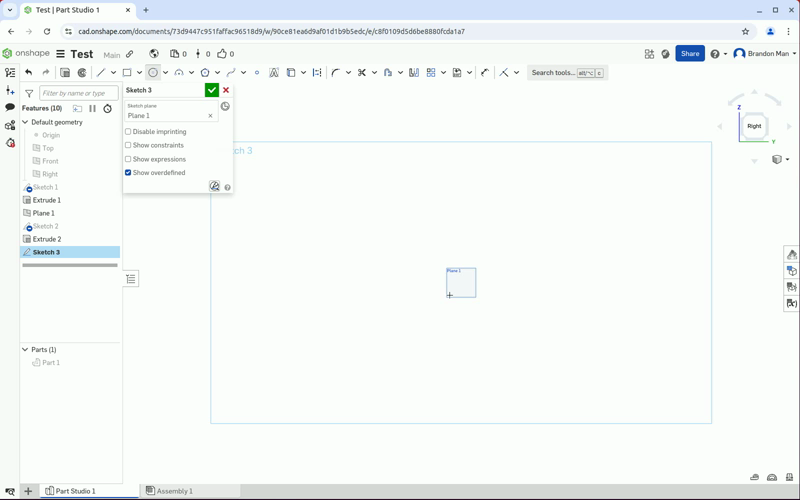
mouse_move(452, 294)
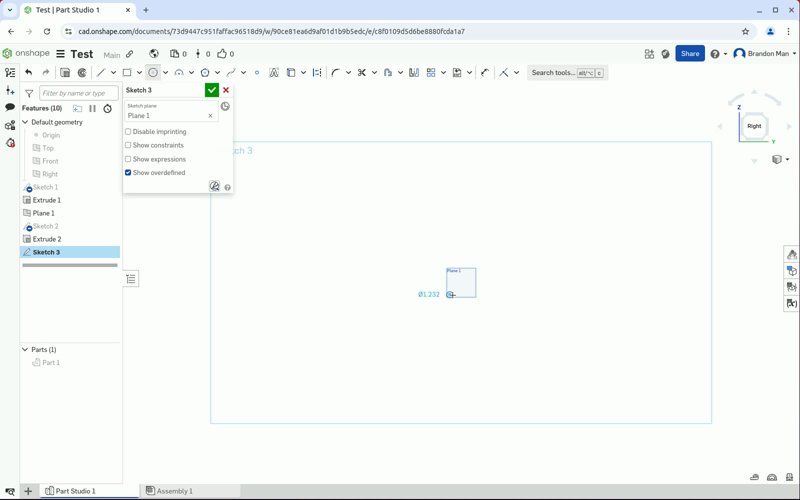
click(452, 294)
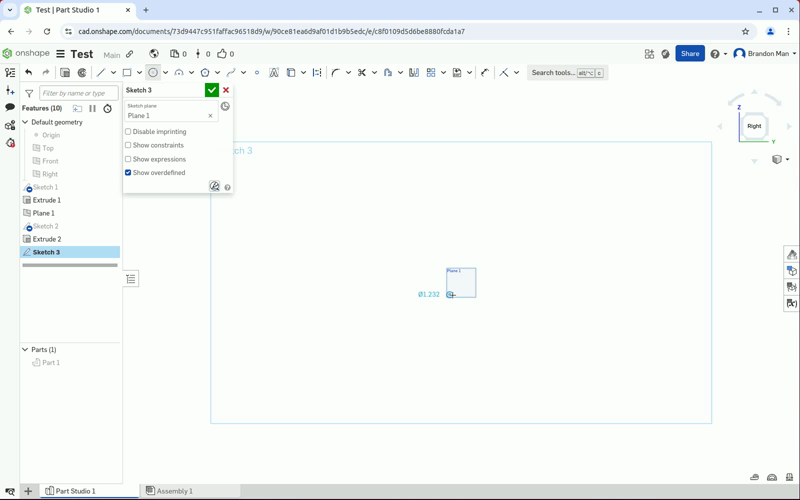
key(esc)
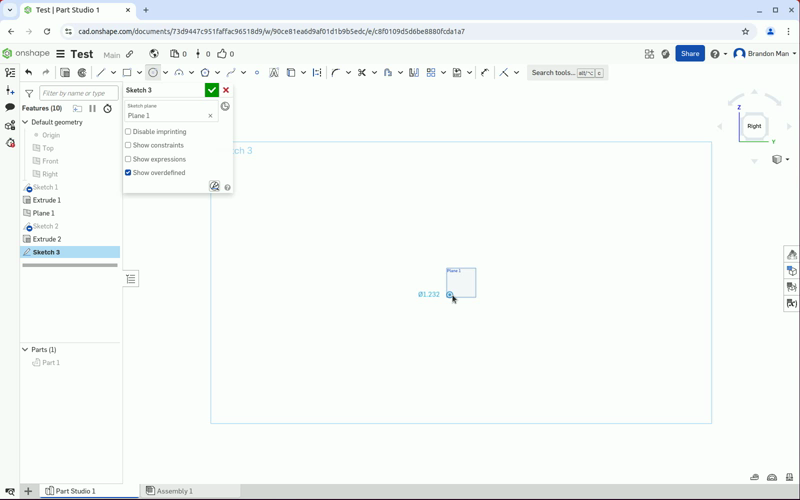
mouse_move(449, 294)
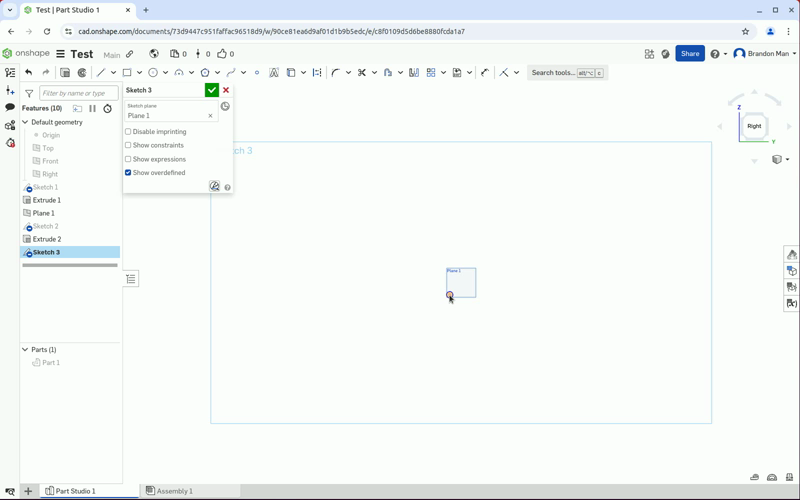
scroll(6)
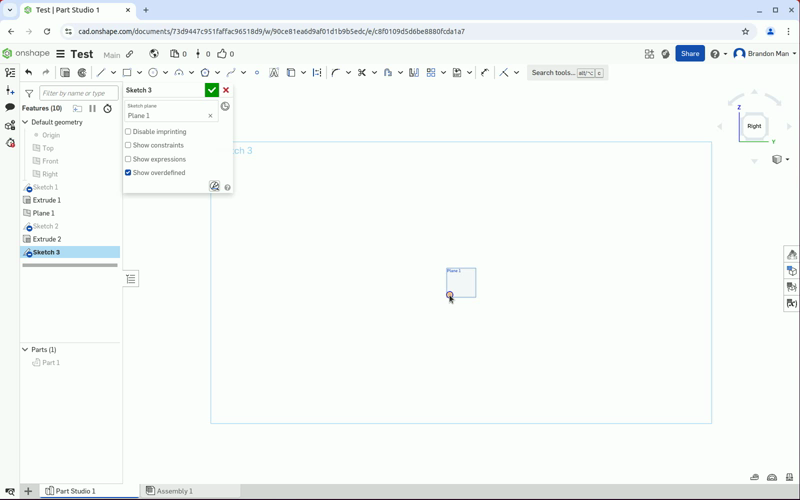
scroll(6)
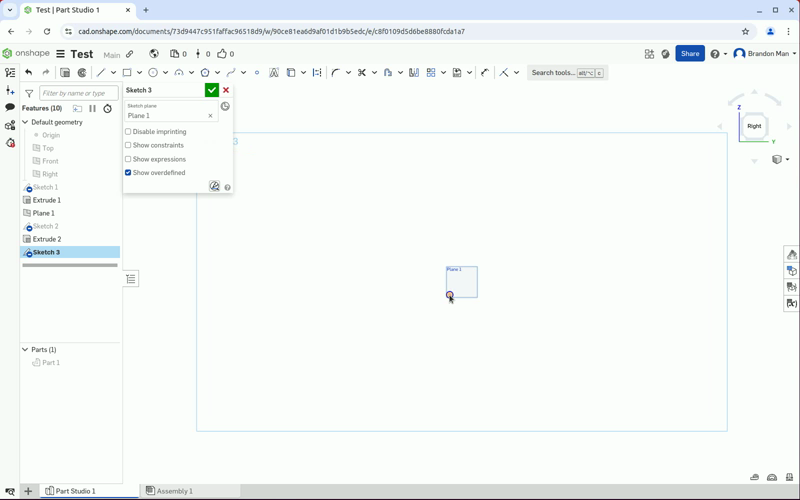
scroll(6)
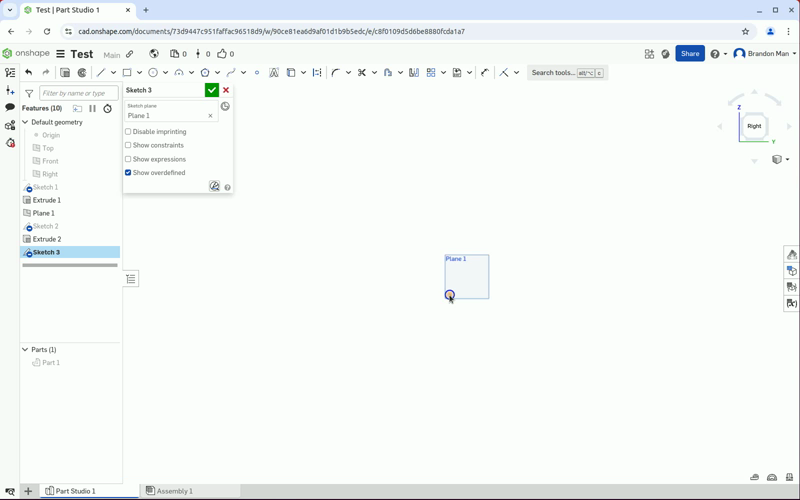
scroll(6)
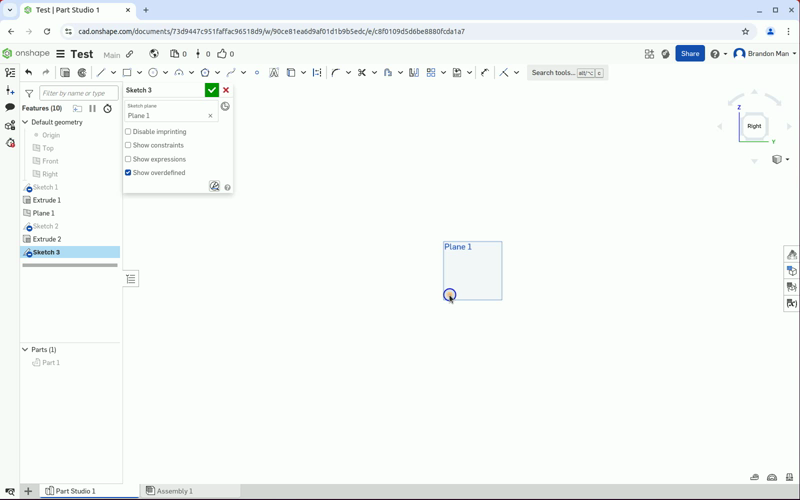
scroll(6)
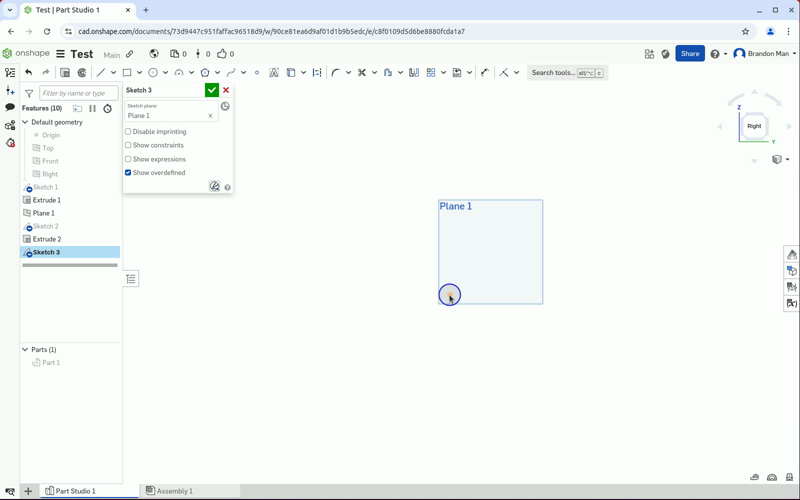
scroll(6)
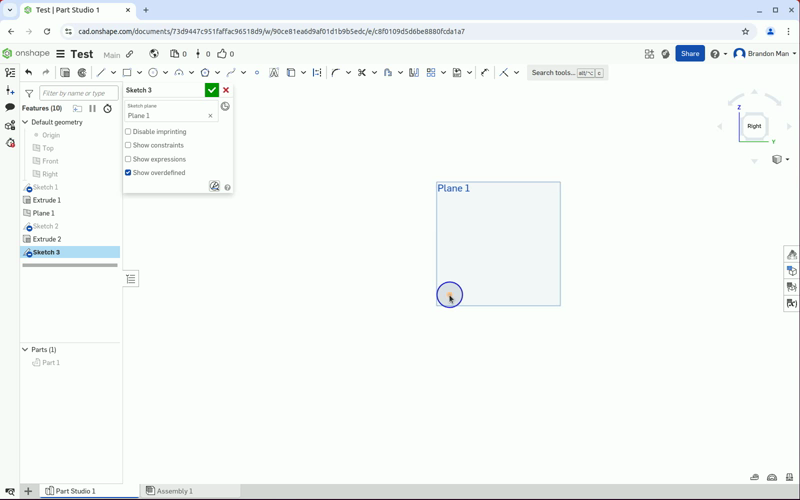
scroll(6)
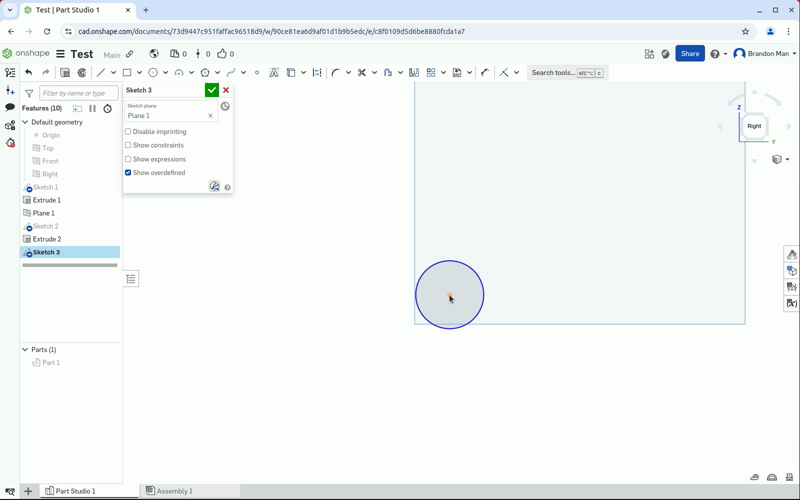
click(449, 294)
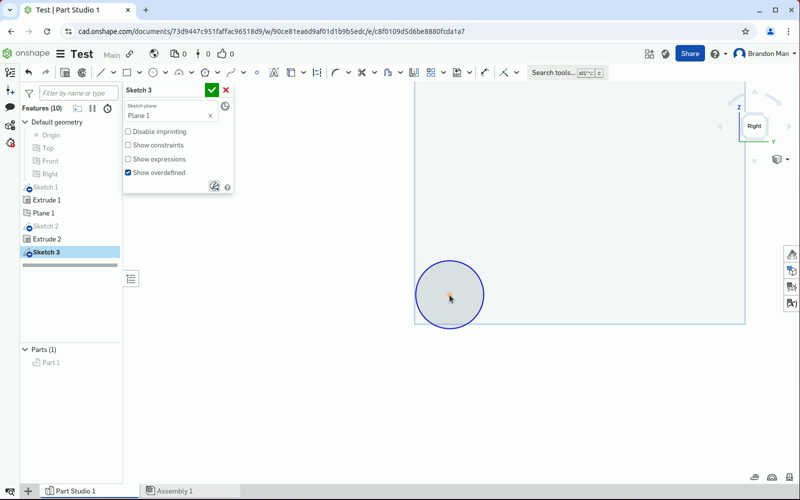
scroll(-6)
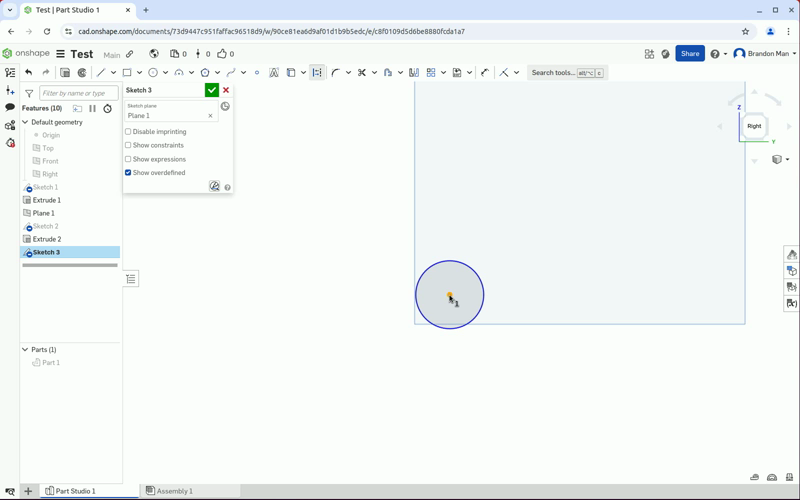
scroll(-6)
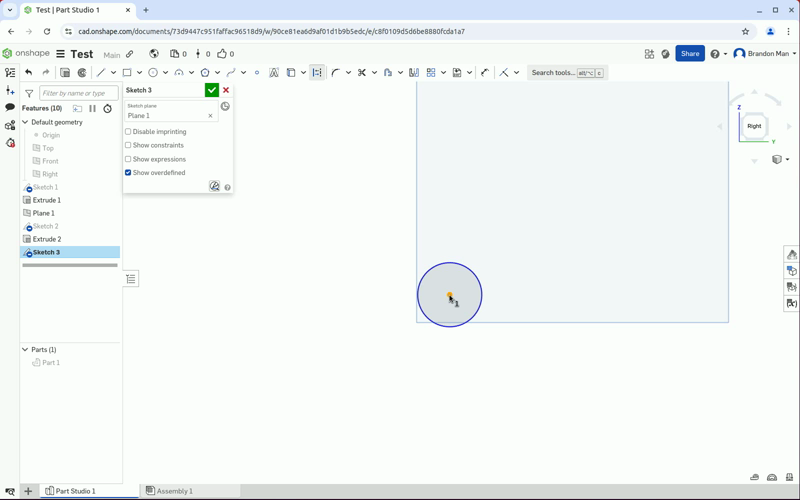
scroll(-6)
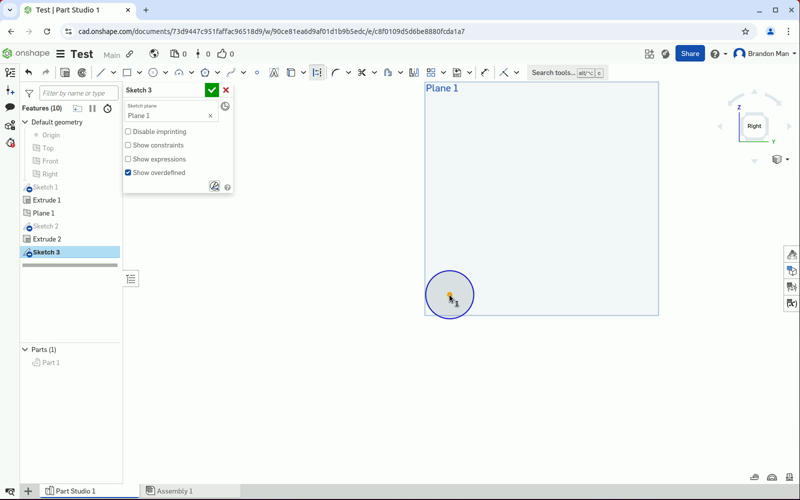
scroll(-6)
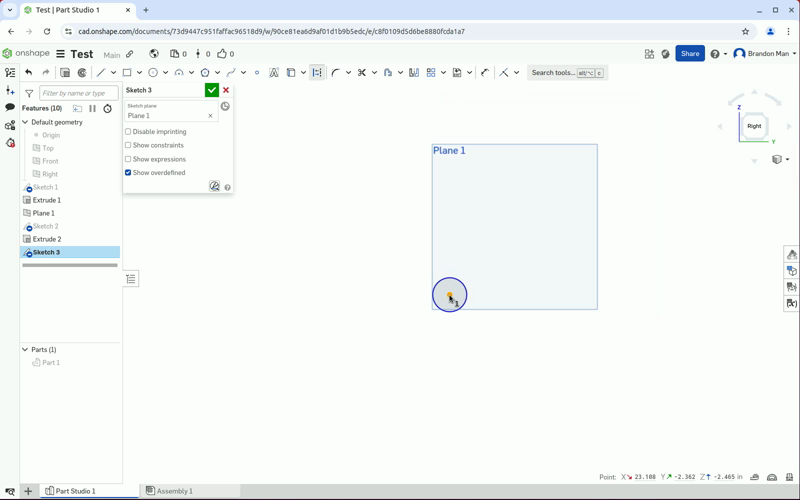
scroll(-6)
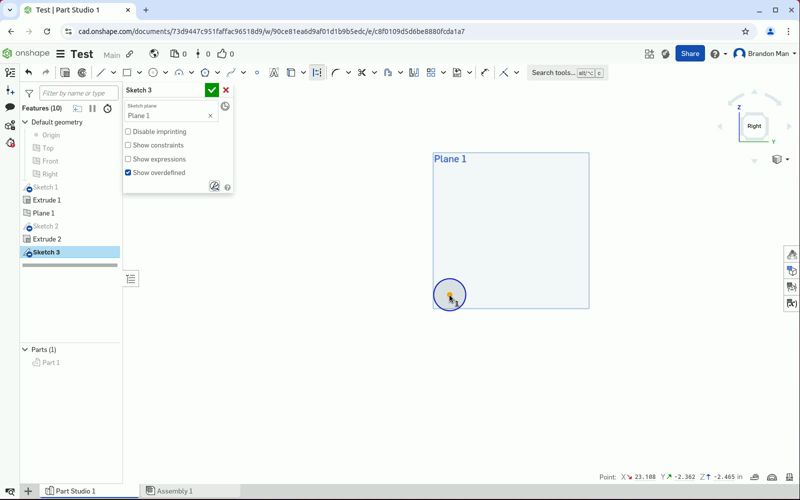
scroll(-6)
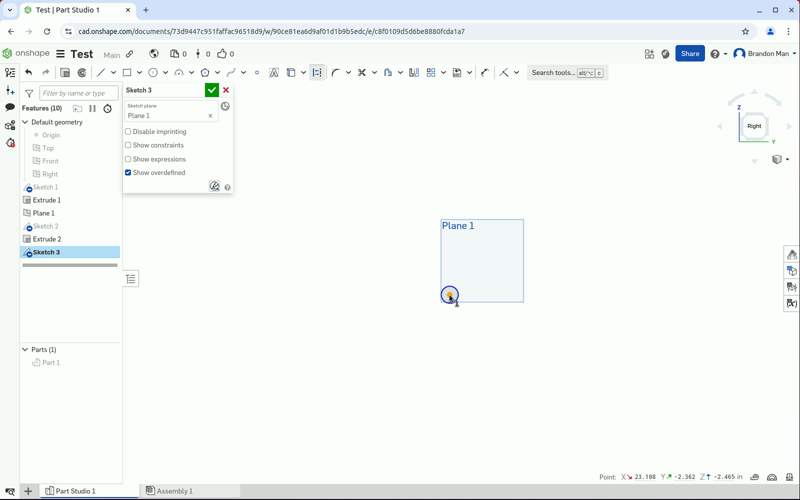
scroll(-6)
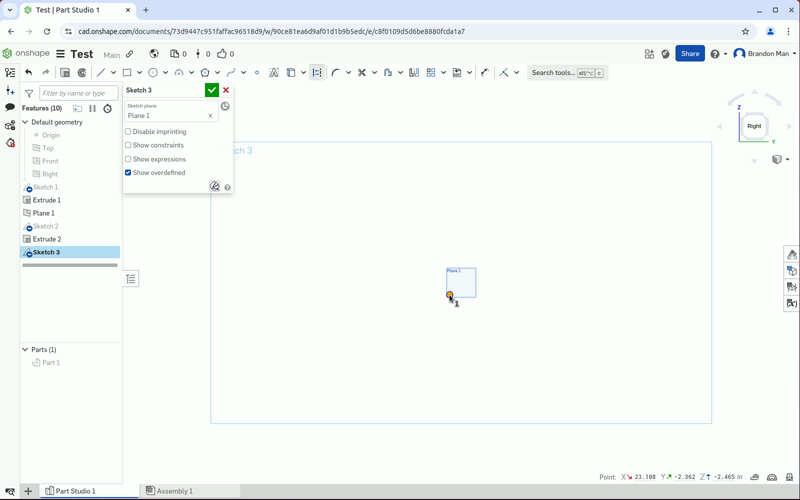
mouse_move(73, 352)
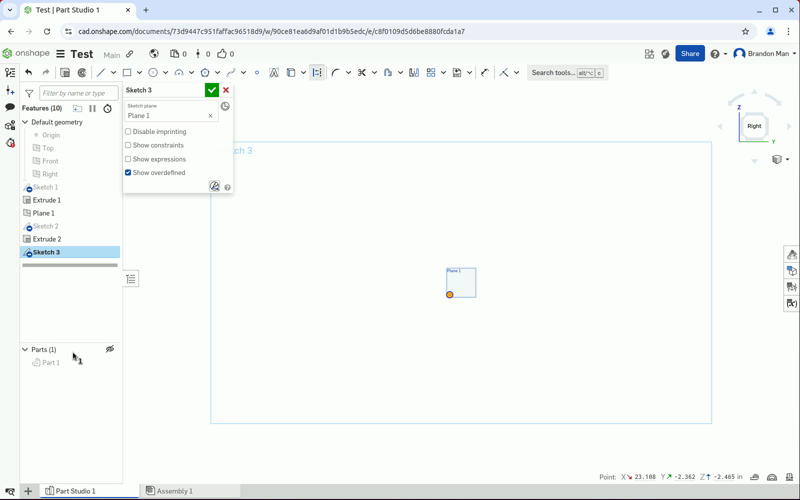
key(shift+y)
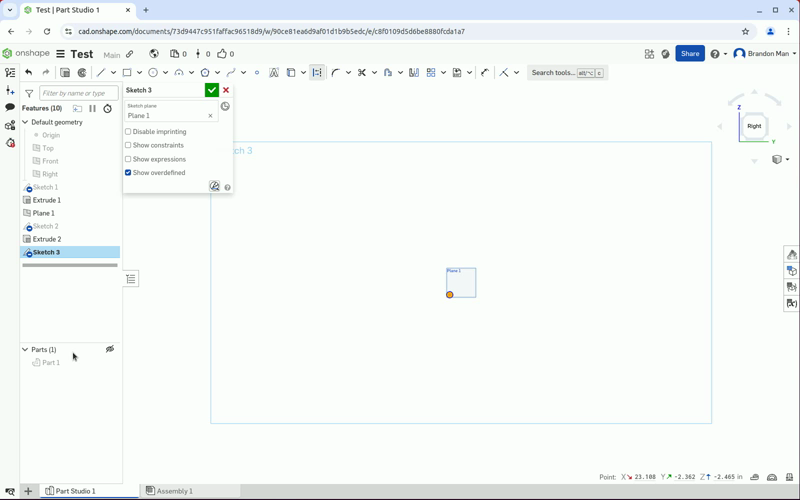
key(shift+e)
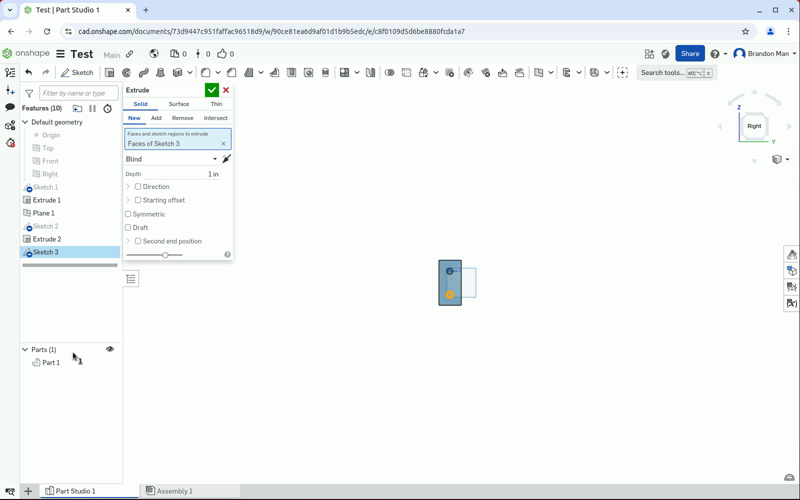
mouse_move(143, 106)
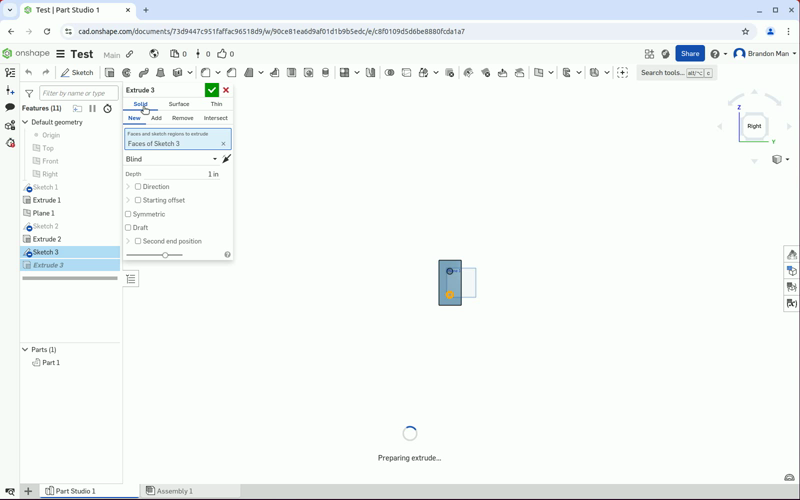
click(143, 106)
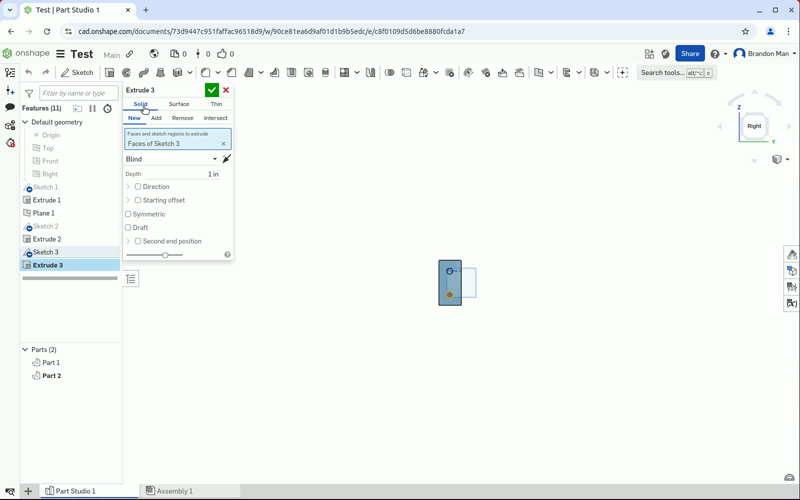
mouse_move(186, 120)
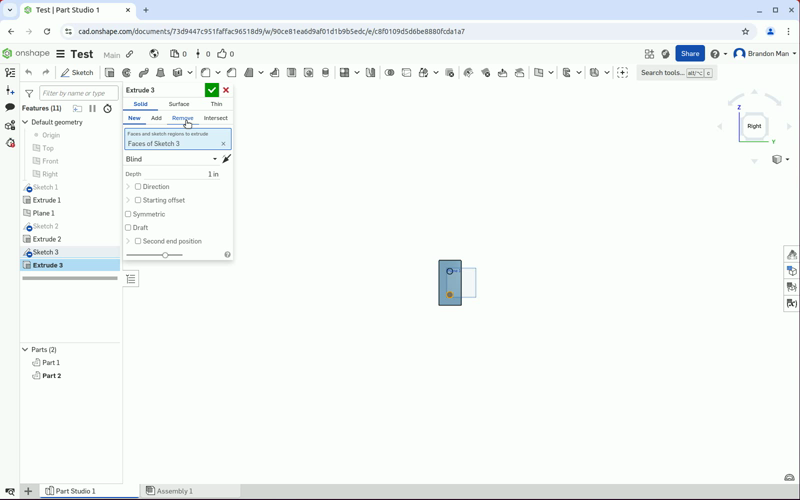
click(186, 120)
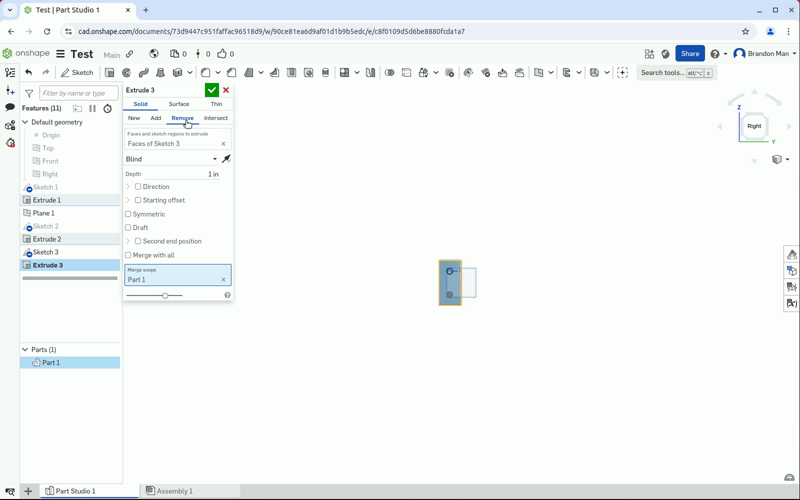
key(tab, 4)
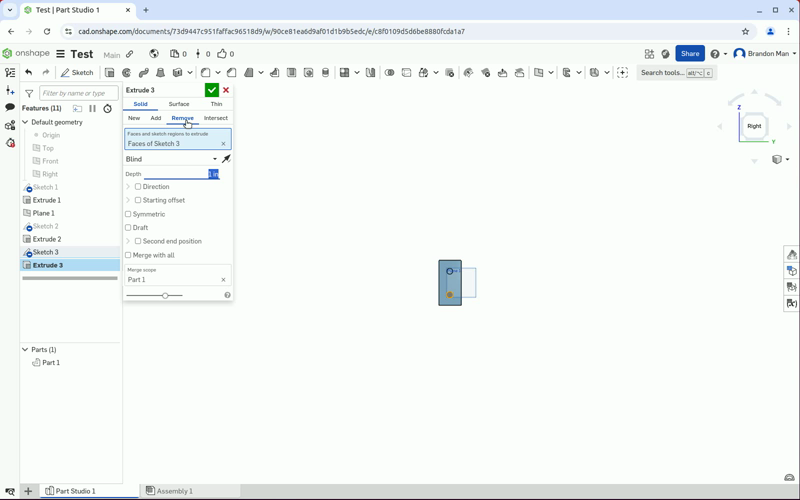
text(2.407)
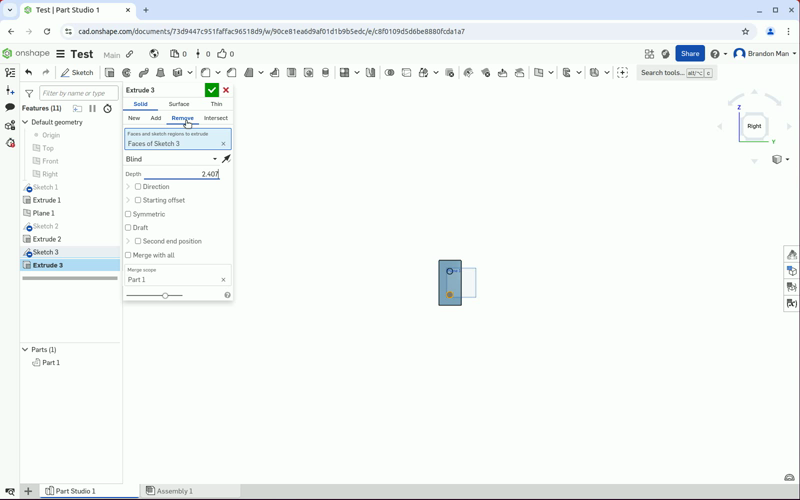
key(tab, 6)
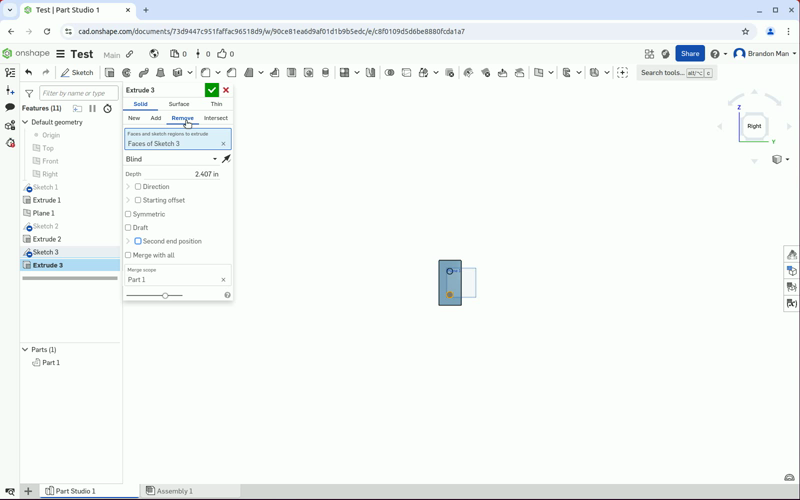
key(space)
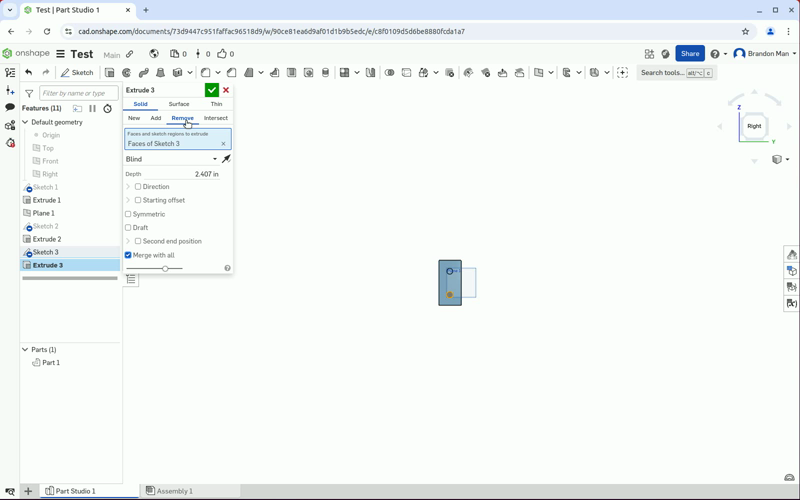
key(enter)
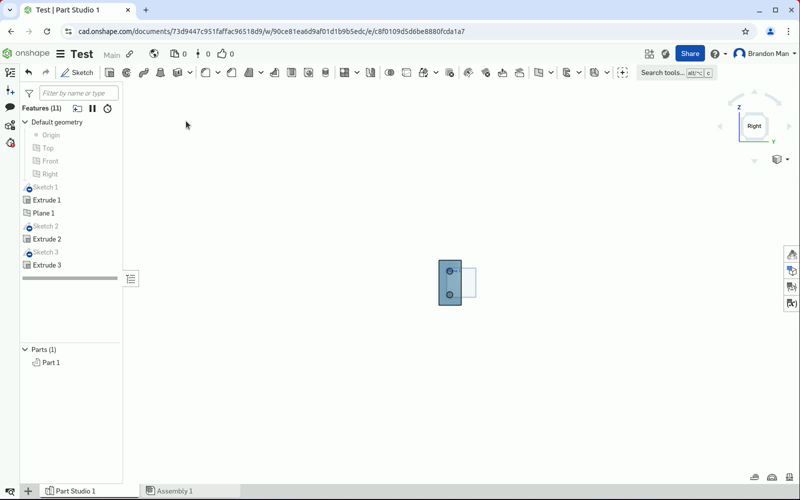
key(shift+h)
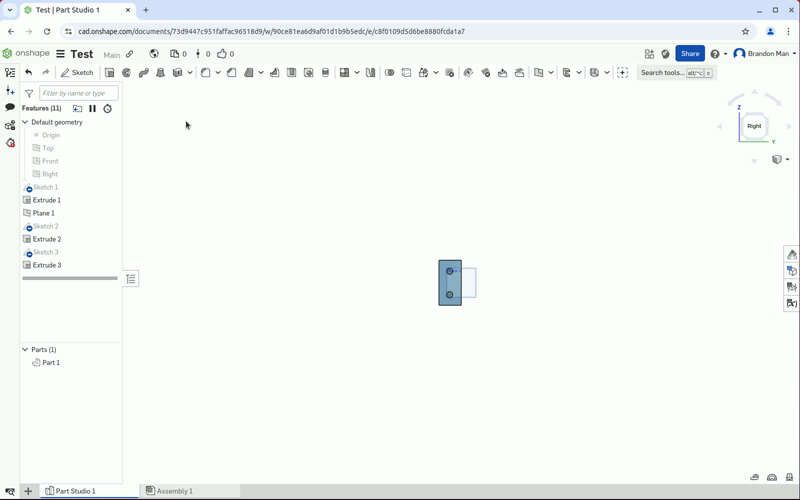
key(shift+h)
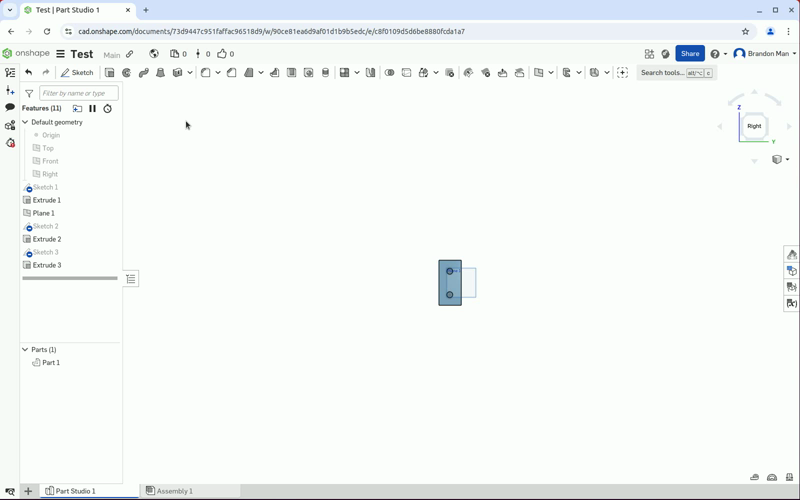
mouse_move(73, 189)
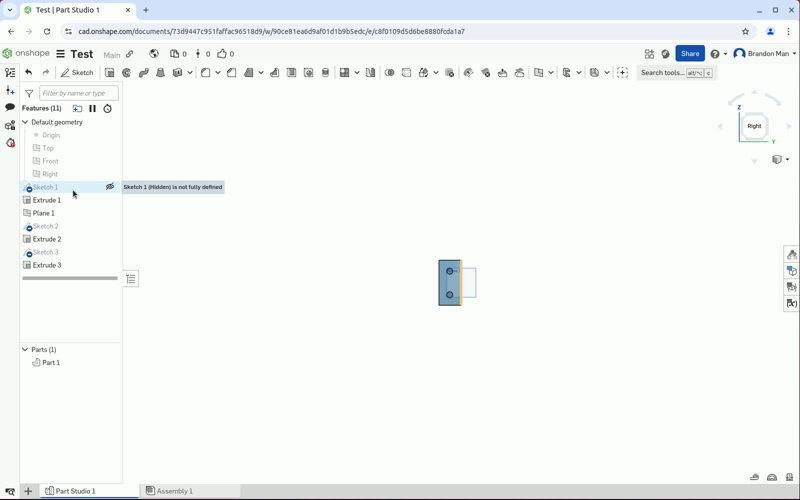
click(73, 189)
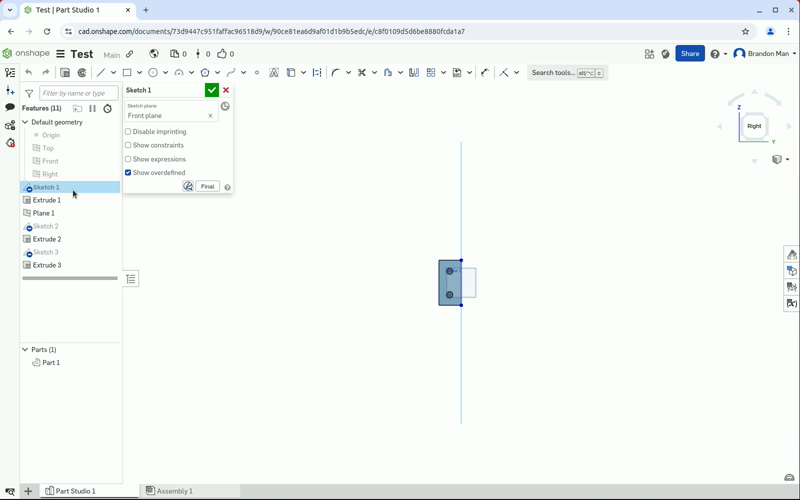
mouse_move(229, 92)
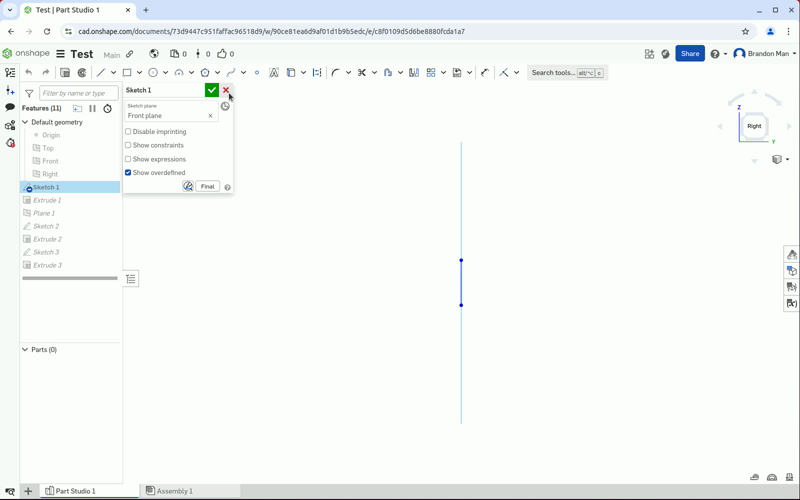
click(229, 92)
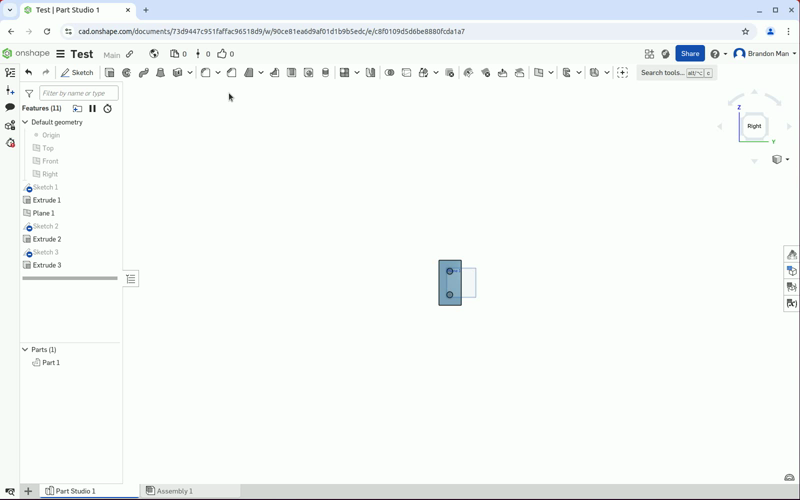
mouse_move(541, 75)
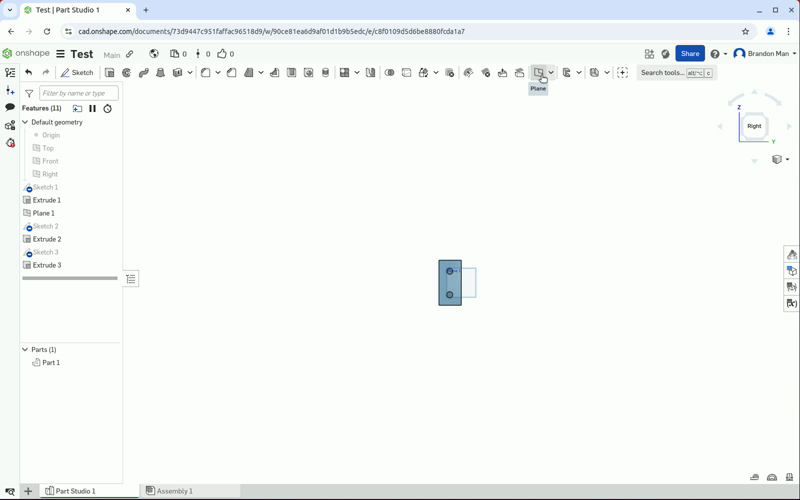
click(541, 75)
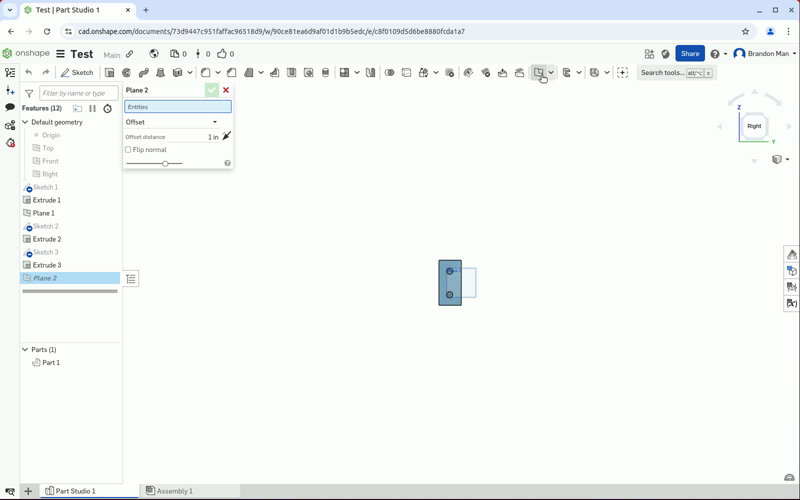
mouse_move(73, 176)
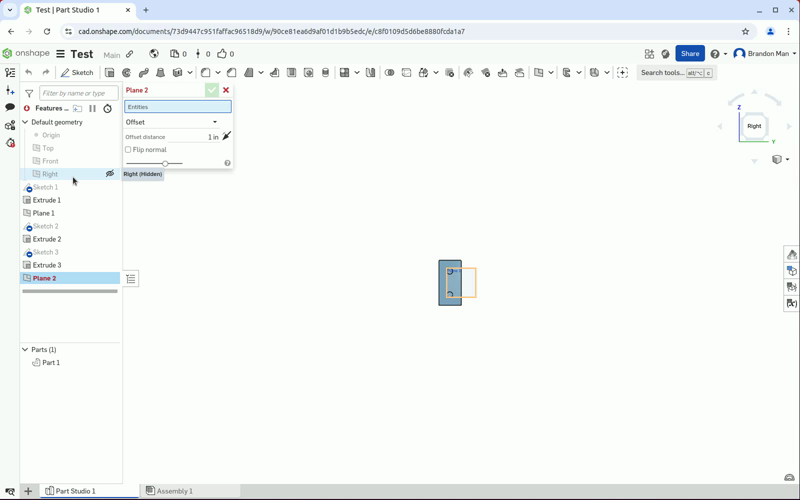
click(73, 176)
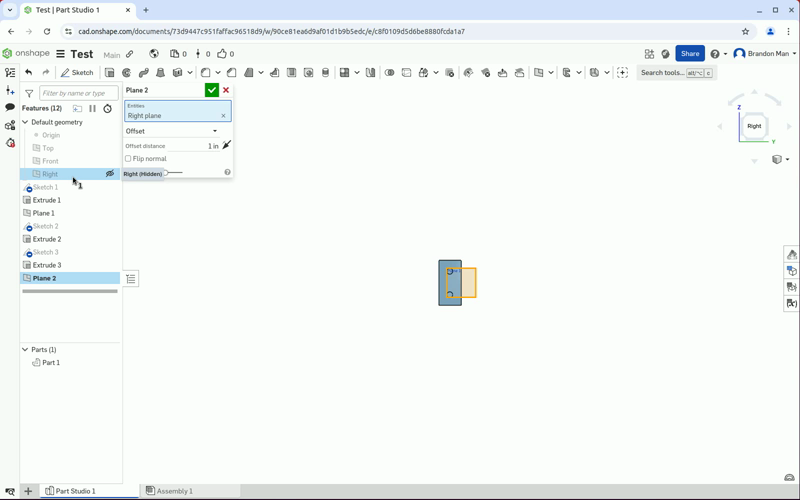
key(tab, 2)
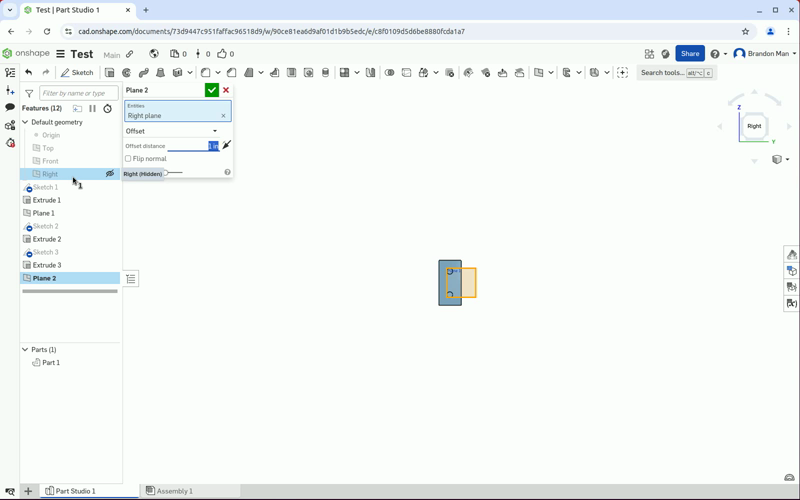
text(23.108)
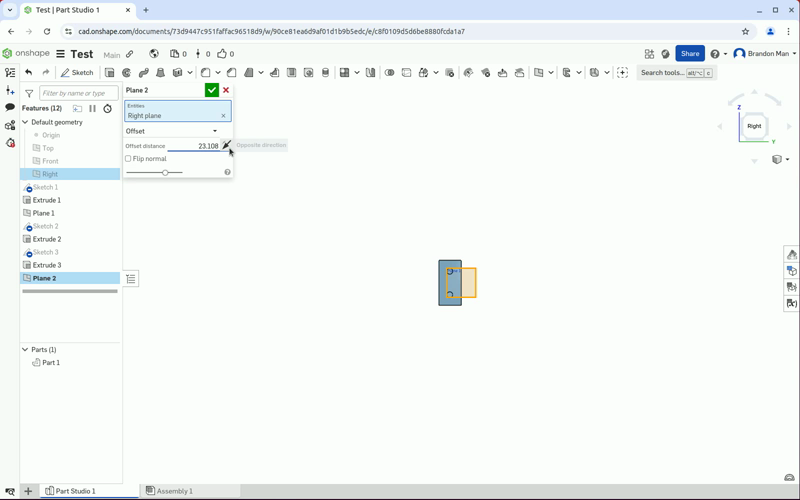
mouse_move(229, 147)
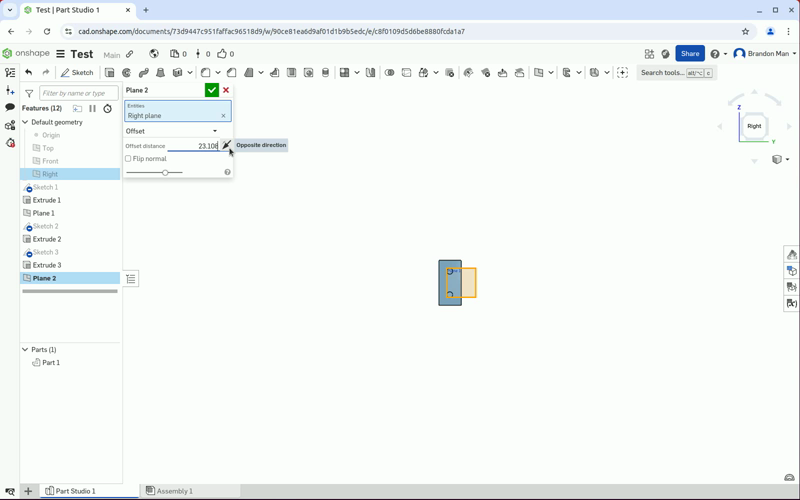
click(229, 147)
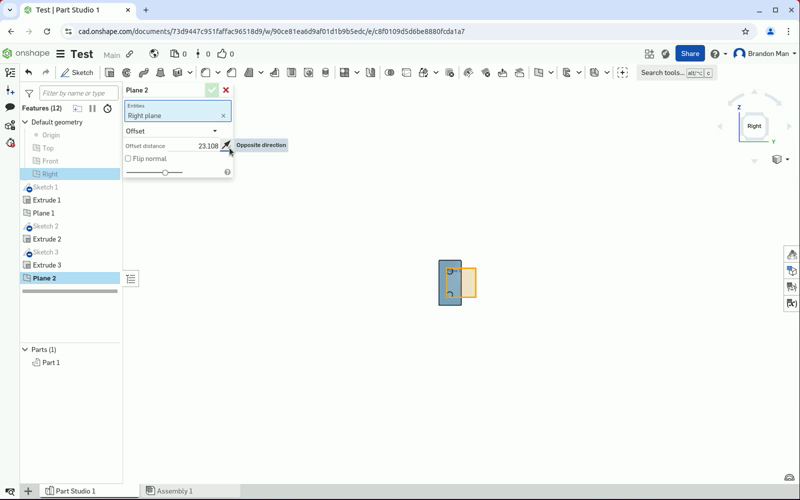
key(enter, 2)
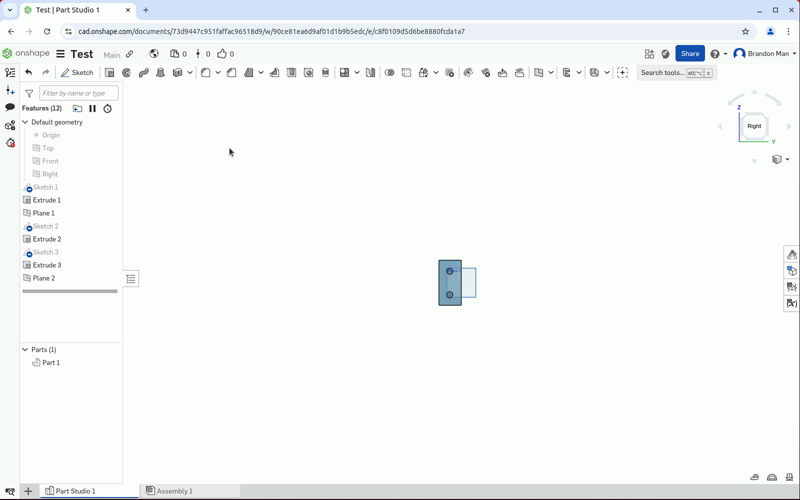
key(shift+s)
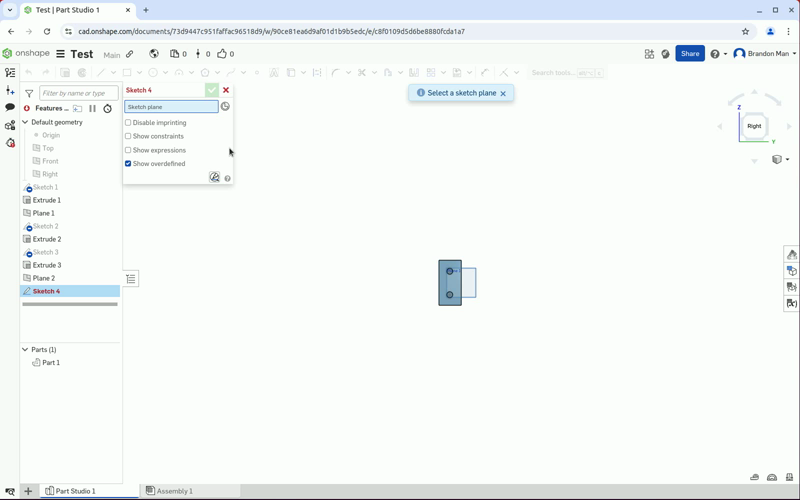
mouse_move(73, 280)
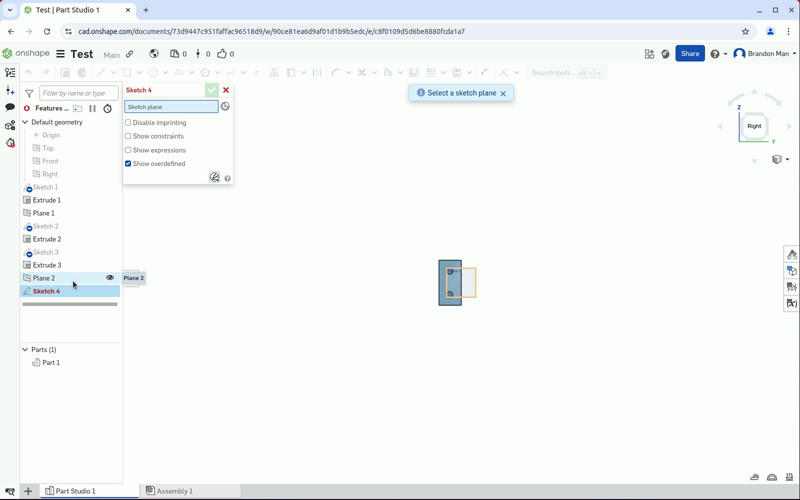
click(73, 280)
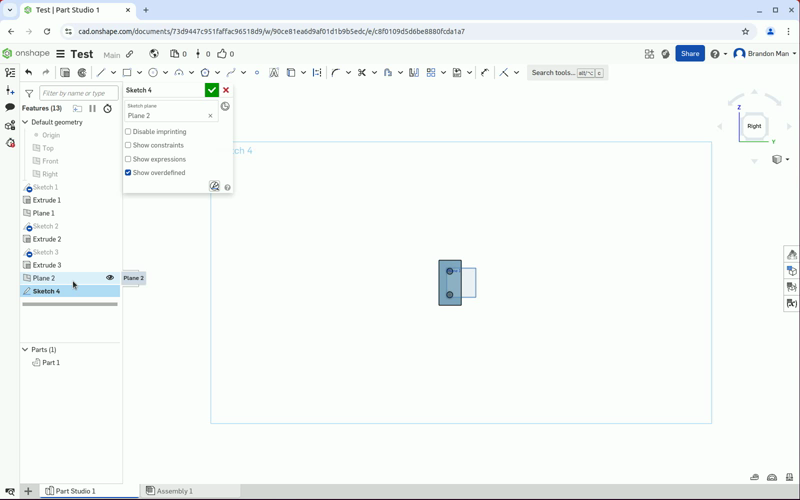
mouse_move(73, 352)
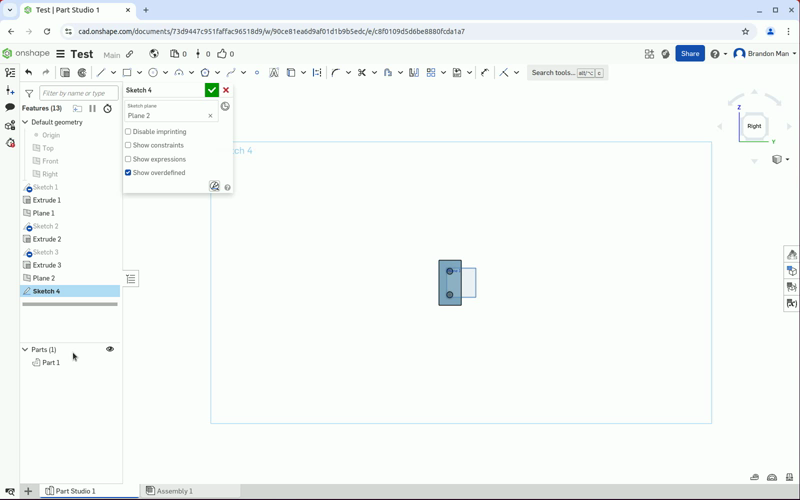
key(y)
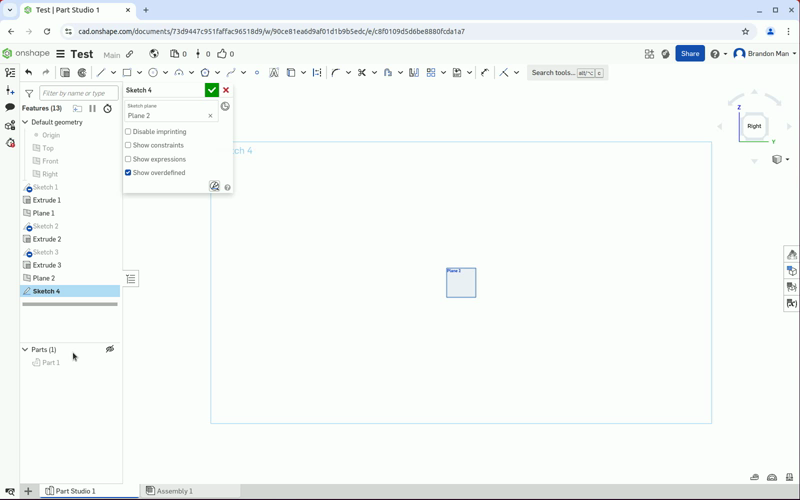
key(c)
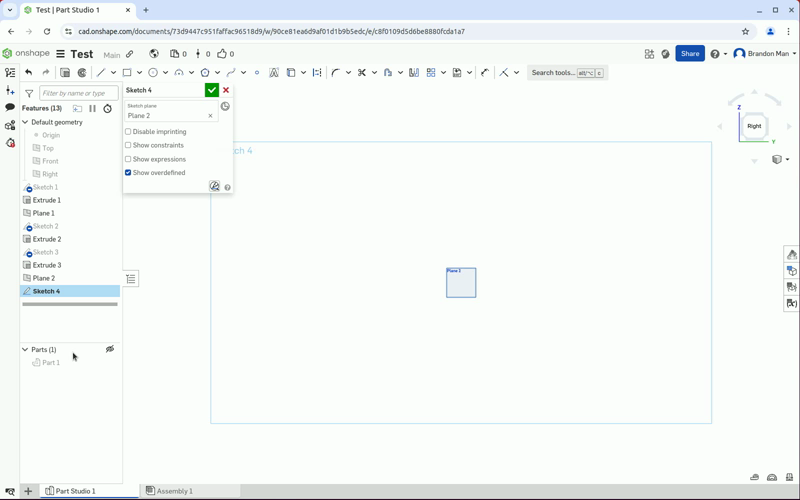
key_down(shift)
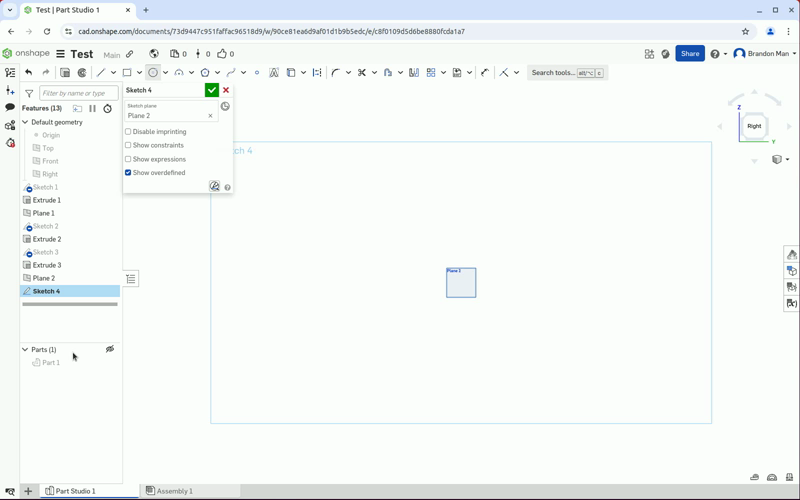
mouse_move(449, 271)
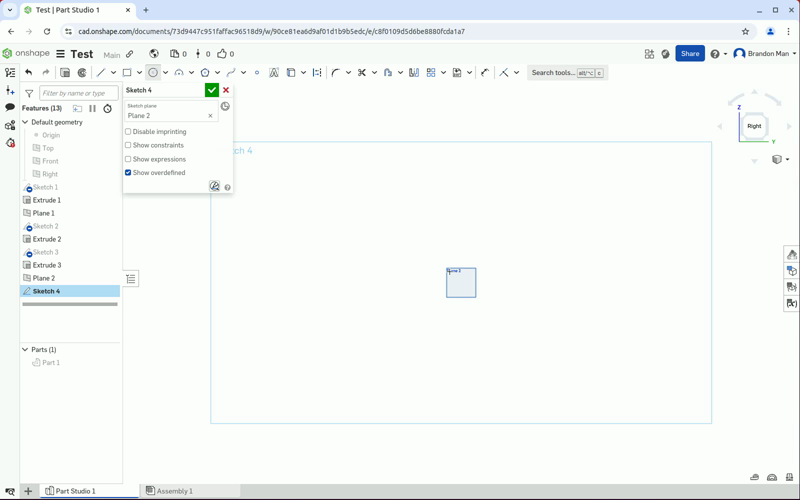
click(449, 271)
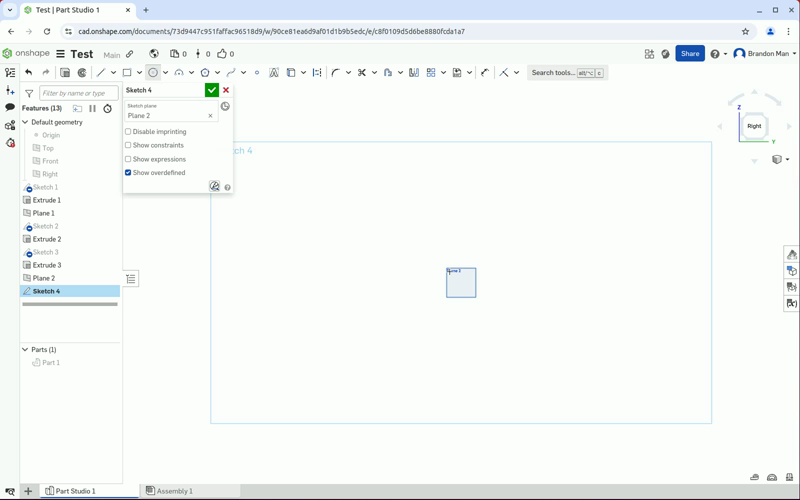
key_up(shift)
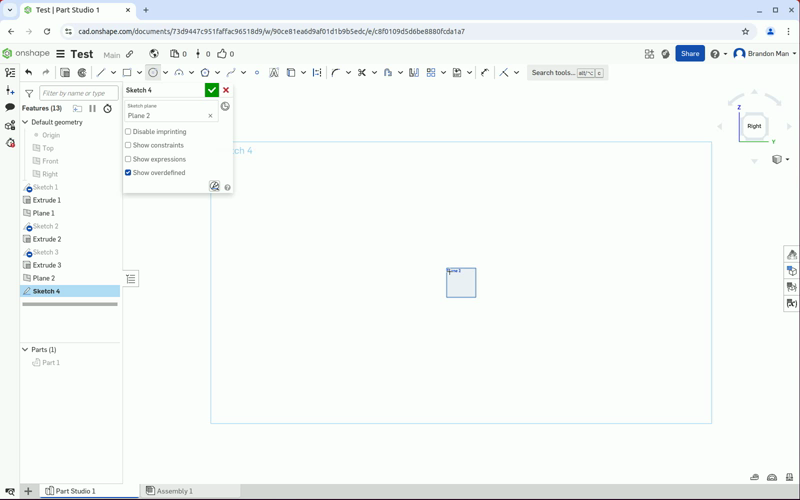
mouse_move(452, 271)
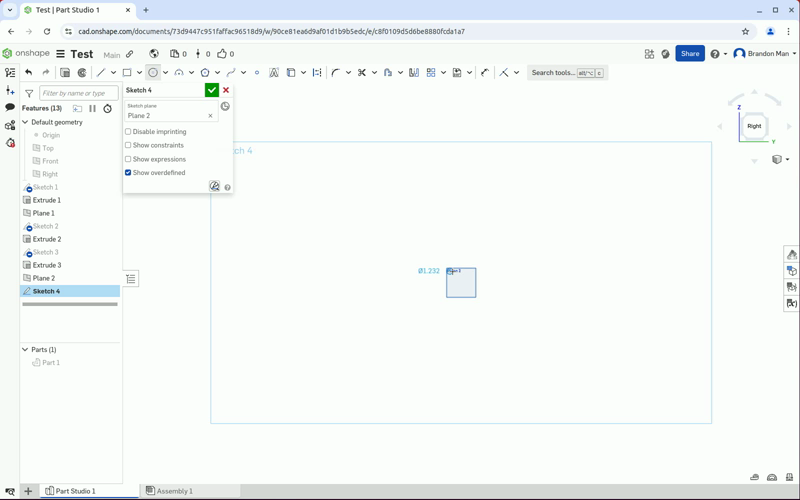
click(452, 271)
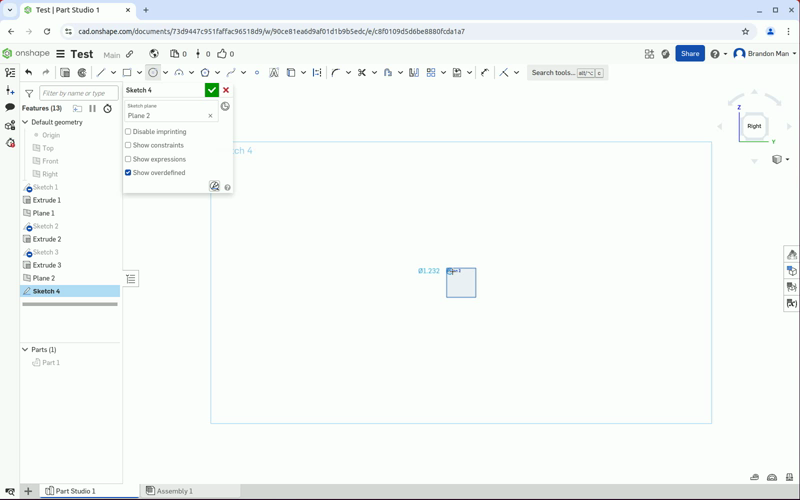
key(esc)
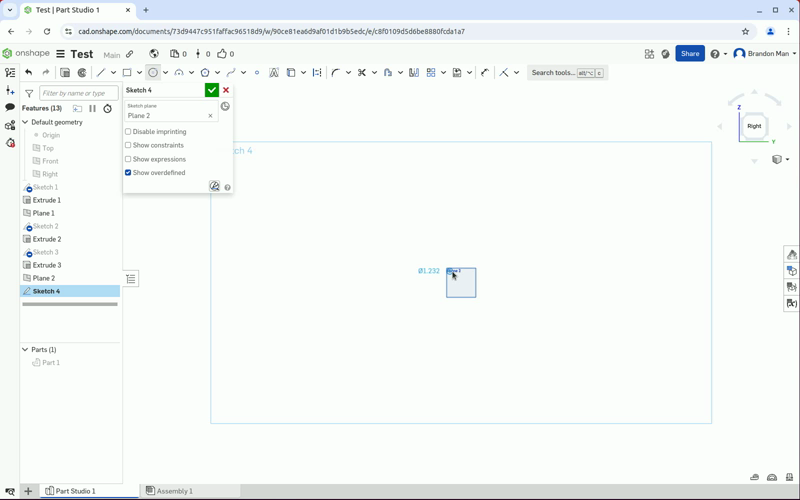
mouse_move(450, 270)
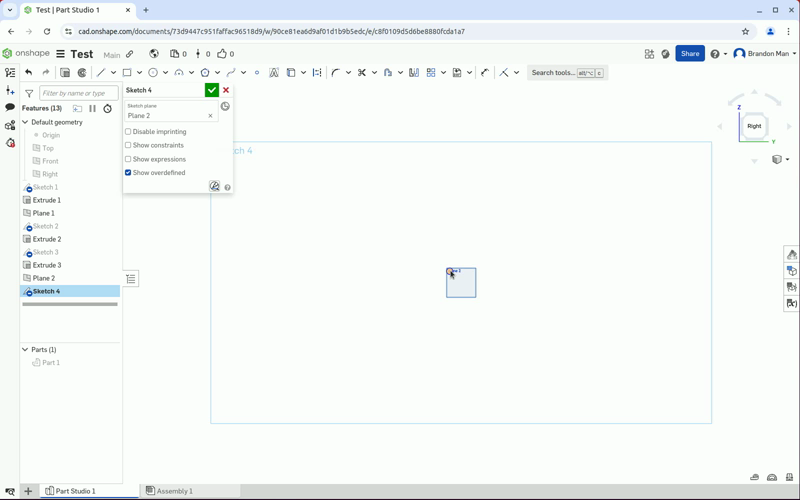
scroll(6)
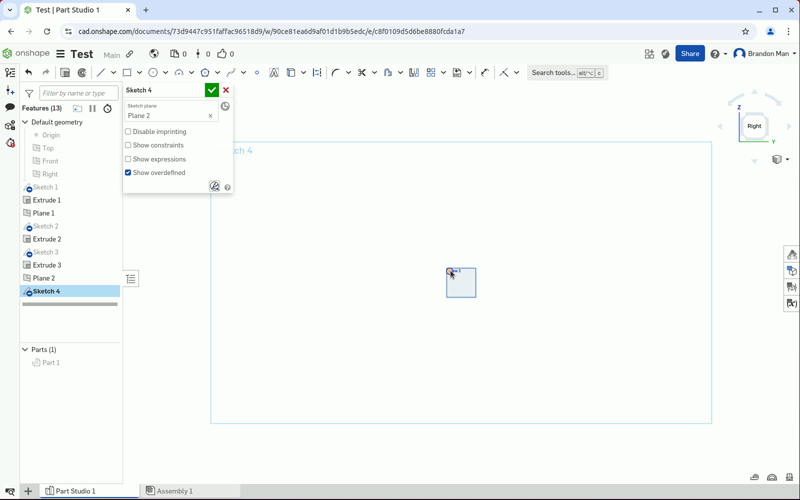
scroll(6)
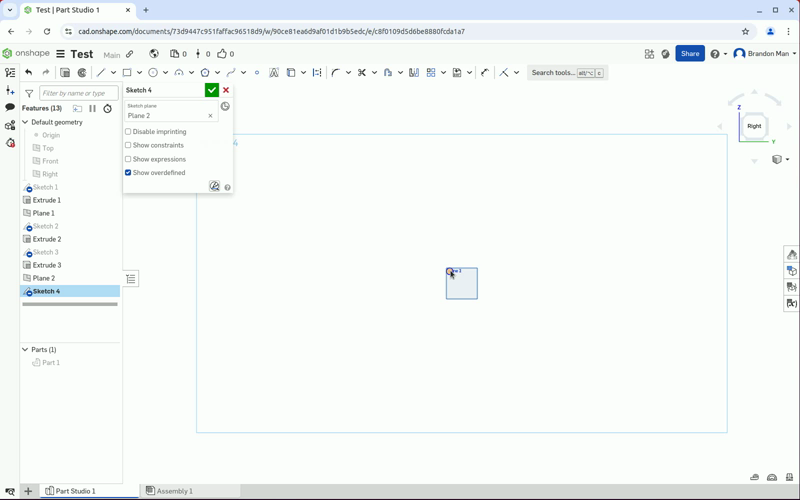
scroll(6)
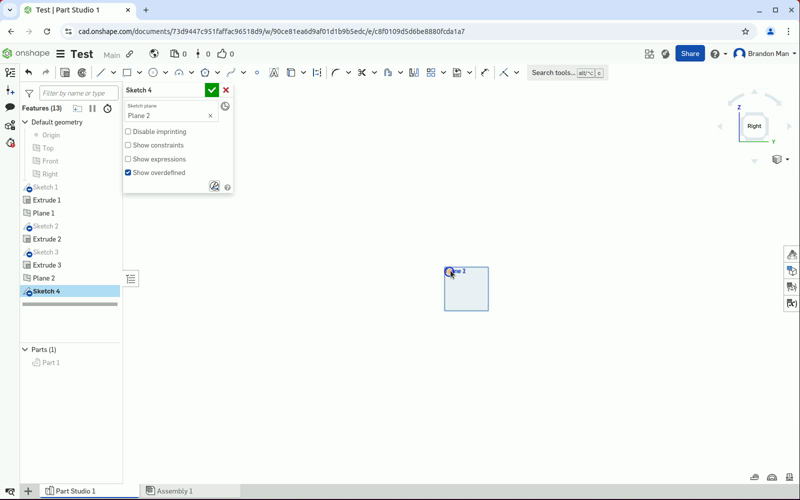
scroll(6)
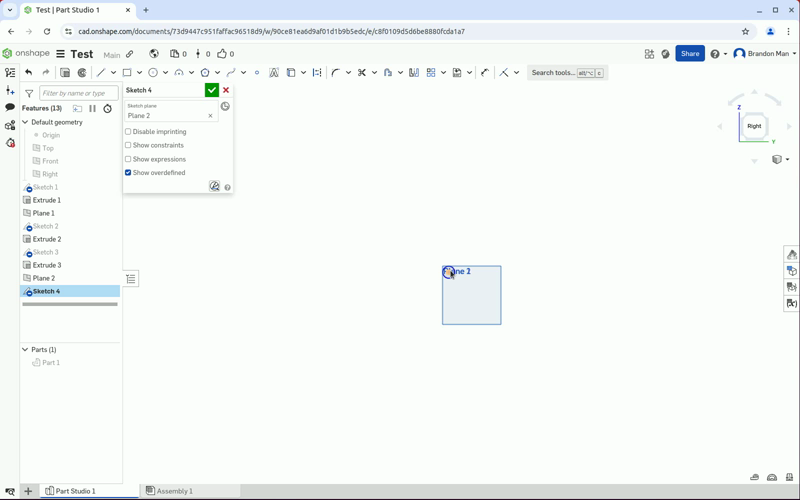
scroll(6)
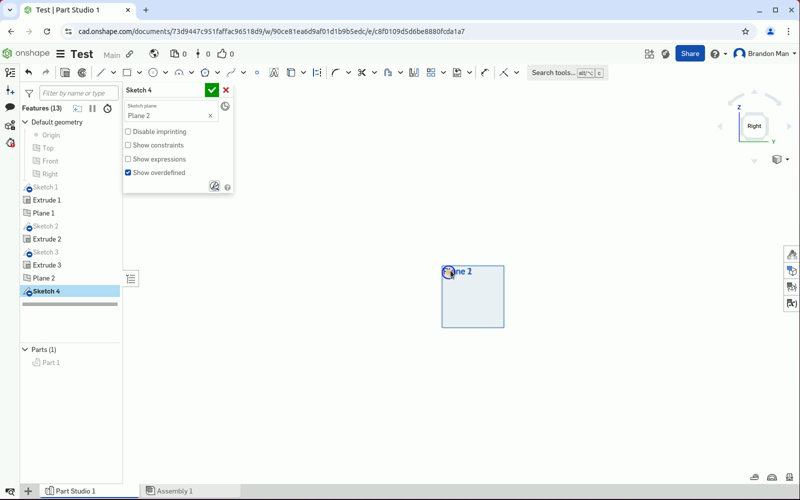
scroll(6)
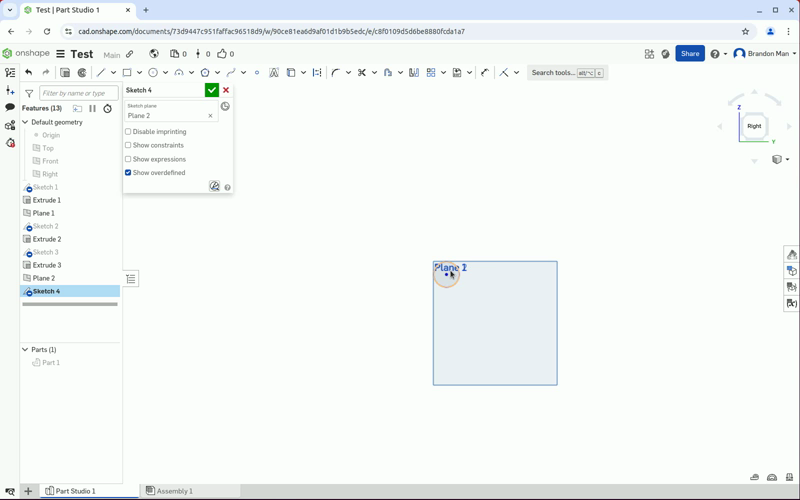
scroll(6)
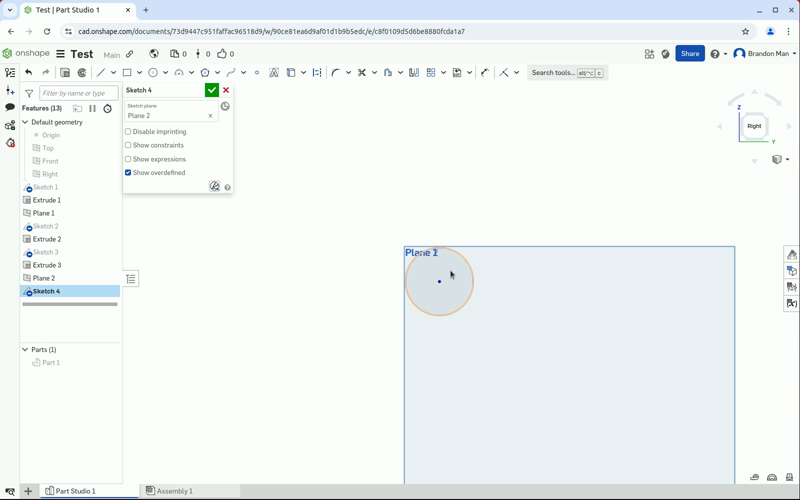
click(450, 270)
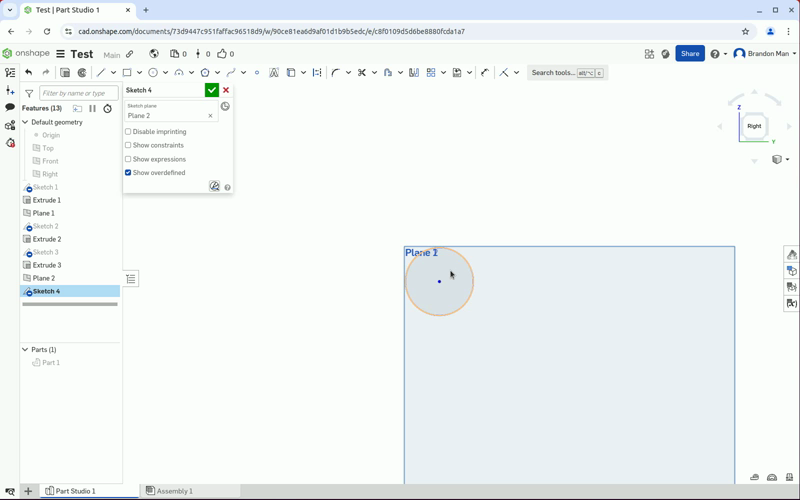
scroll(-6)
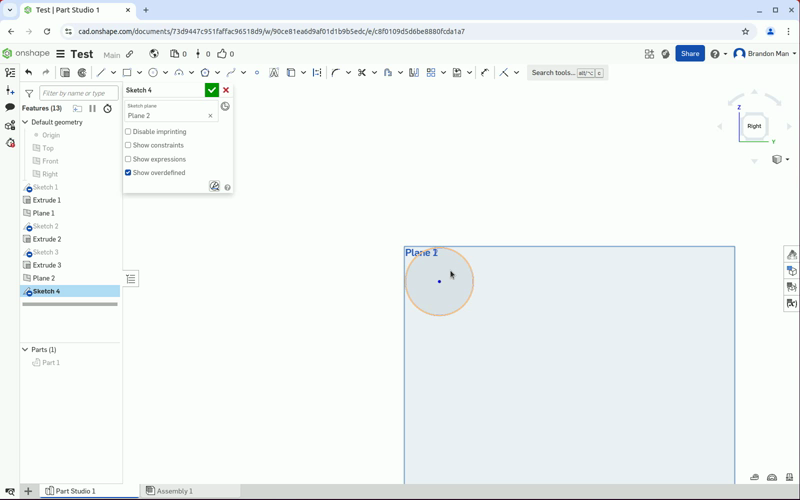
scroll(-6)
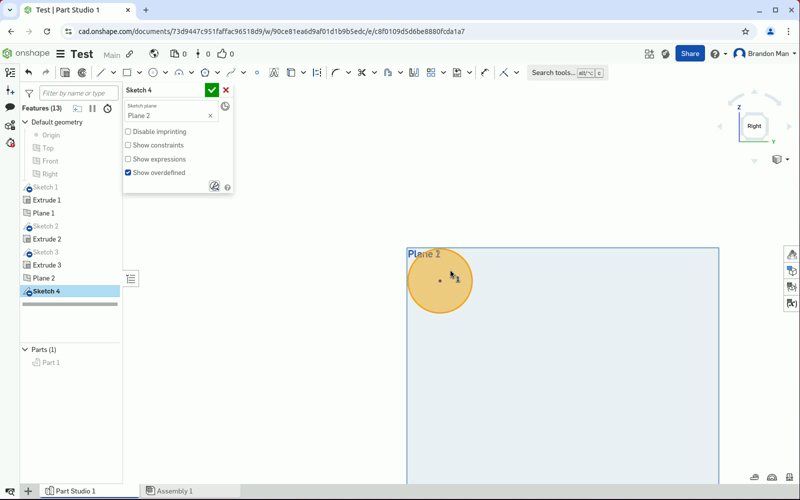
scroll(-6)
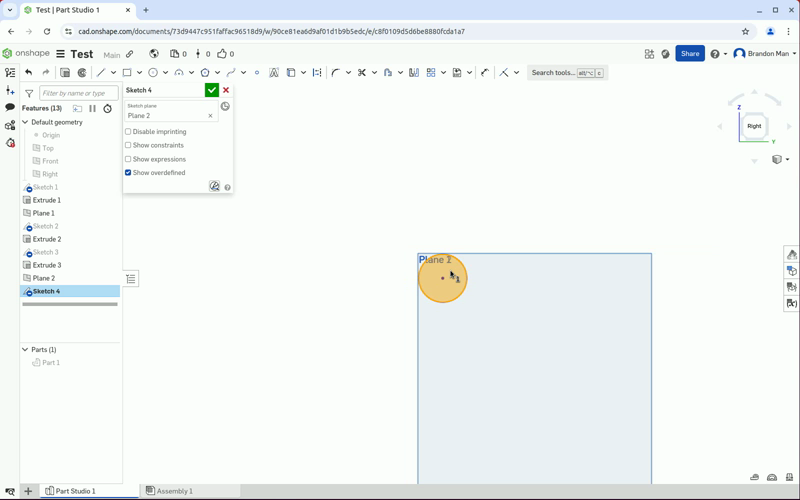
scroll(-6)
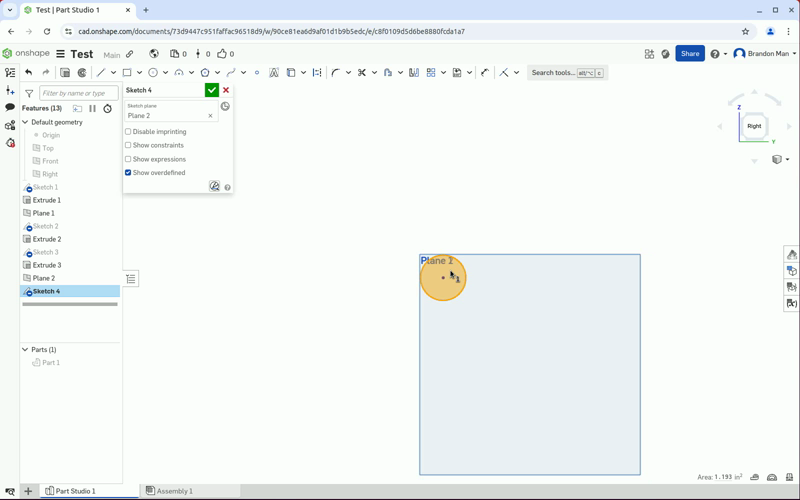
scroll(-6)
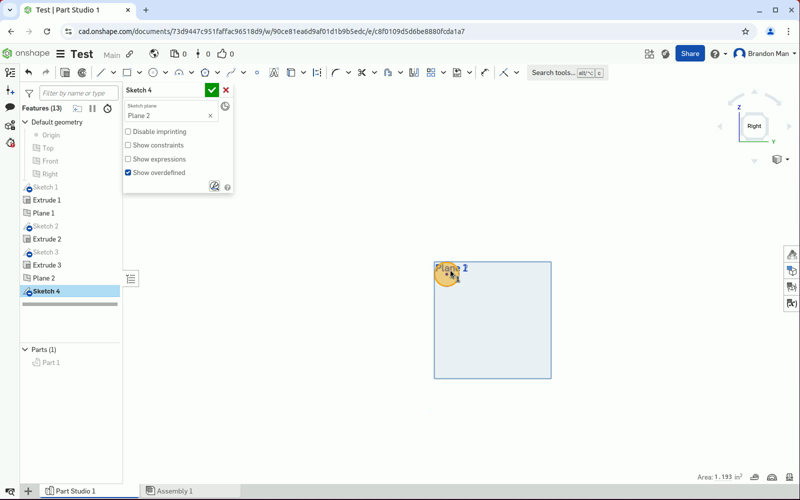
scroll(-6)
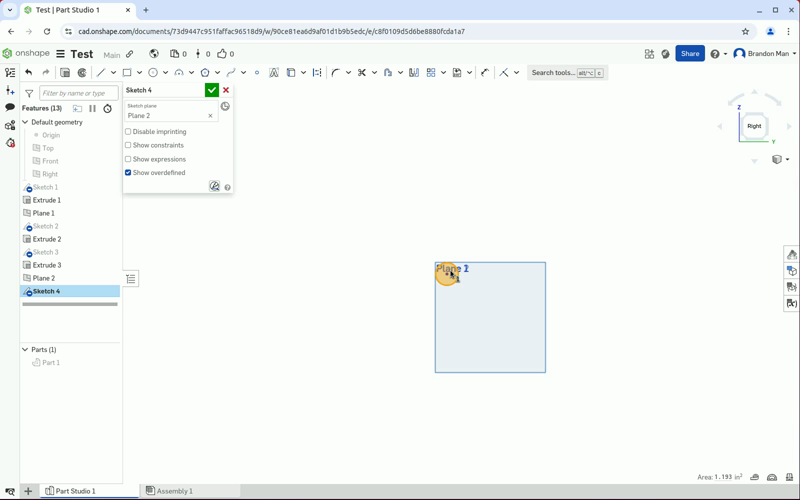
scroll(-6)
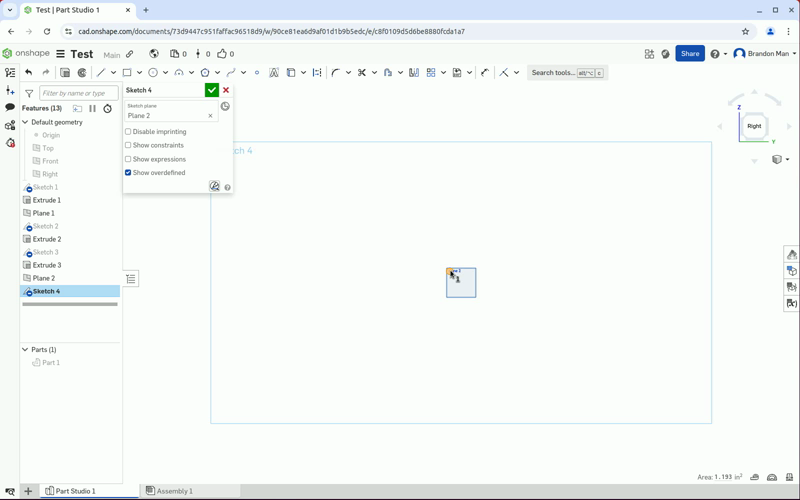
mouse_move(73, 352)
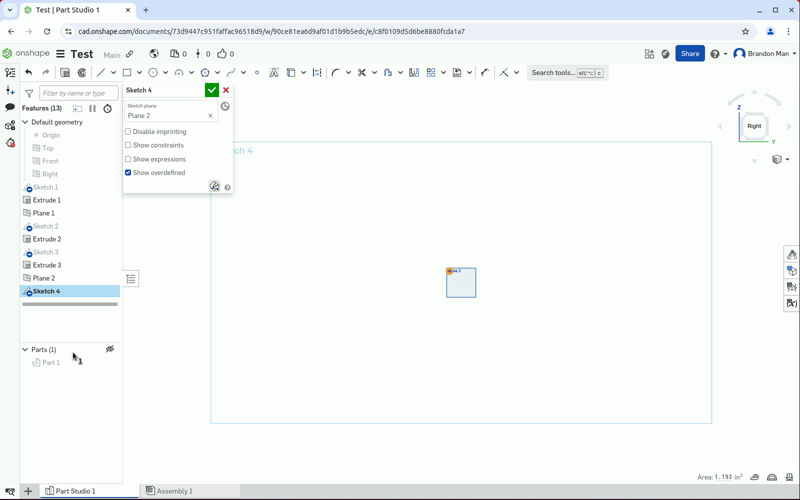
key(shift+y)
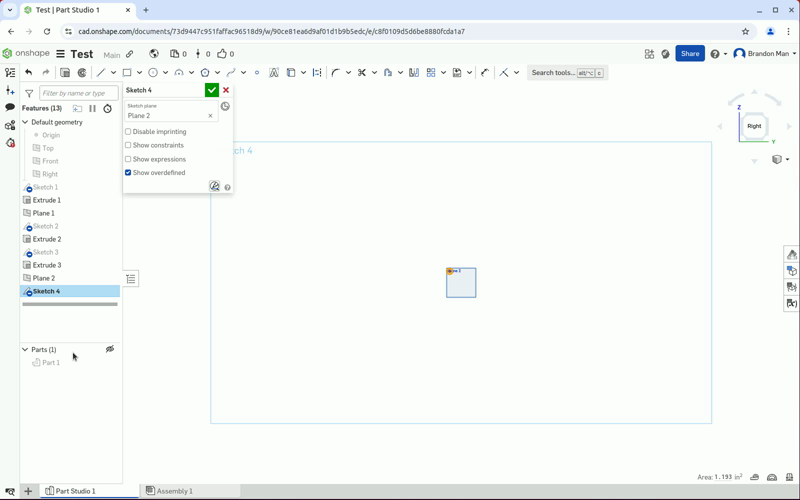
key(shift+e)
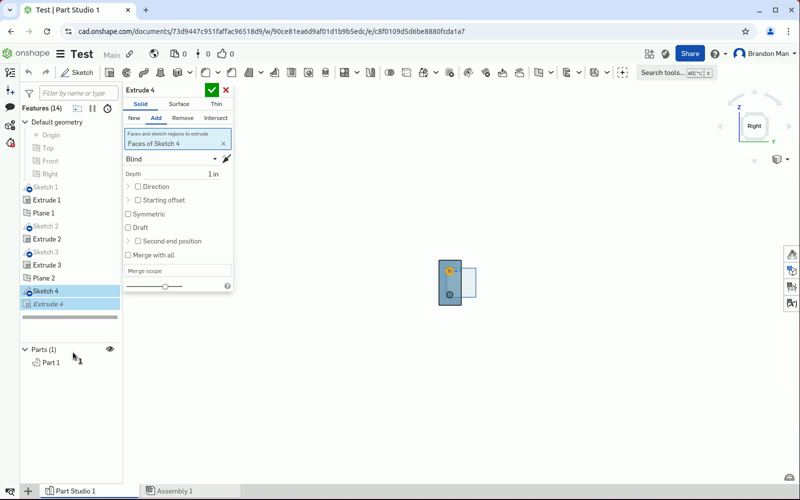
mouse_move(143, 106)
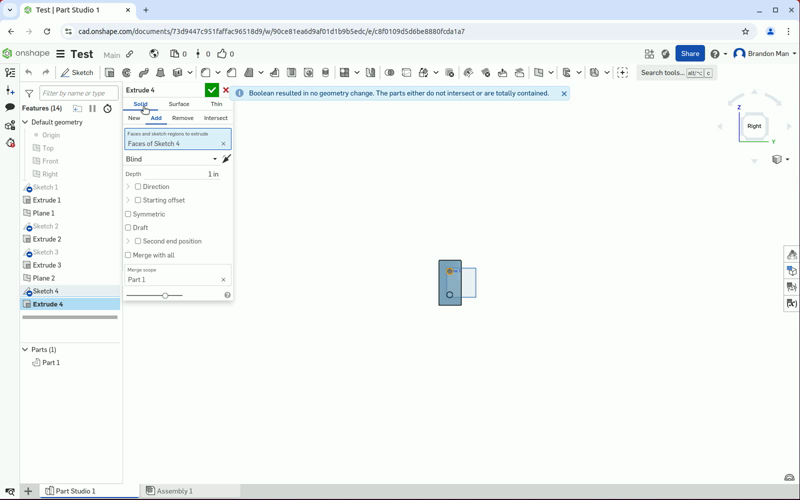
click(143, 106)
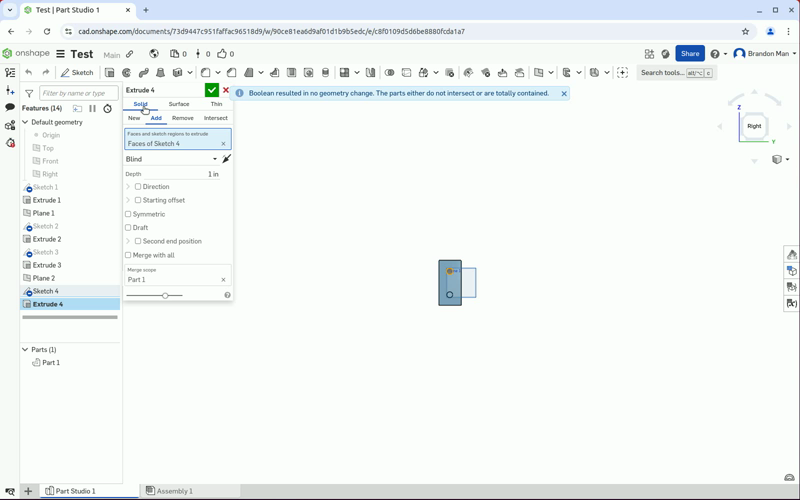
mouse_move(186, 120)
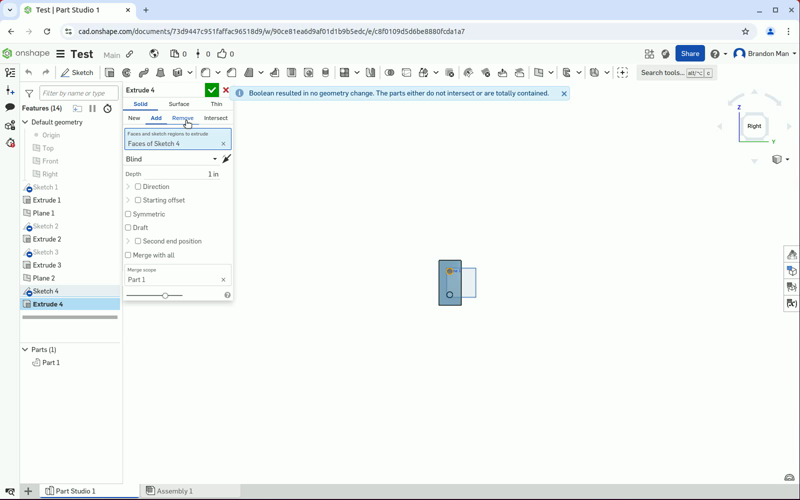
click(186, 120)
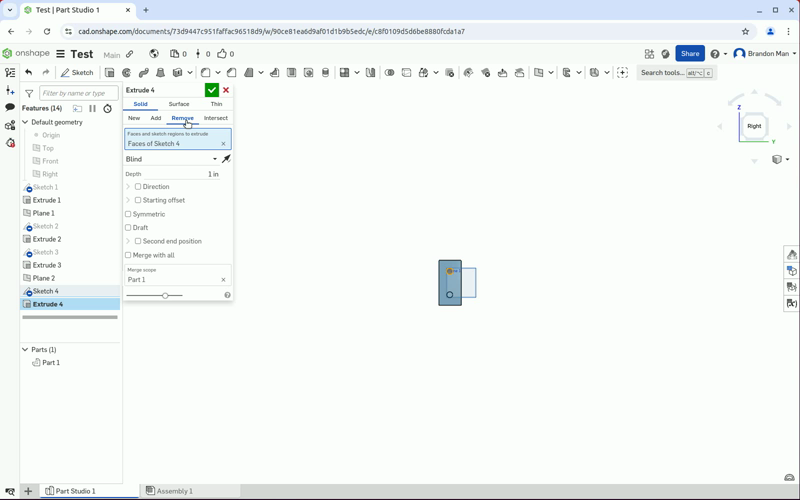
key(tab, 4)
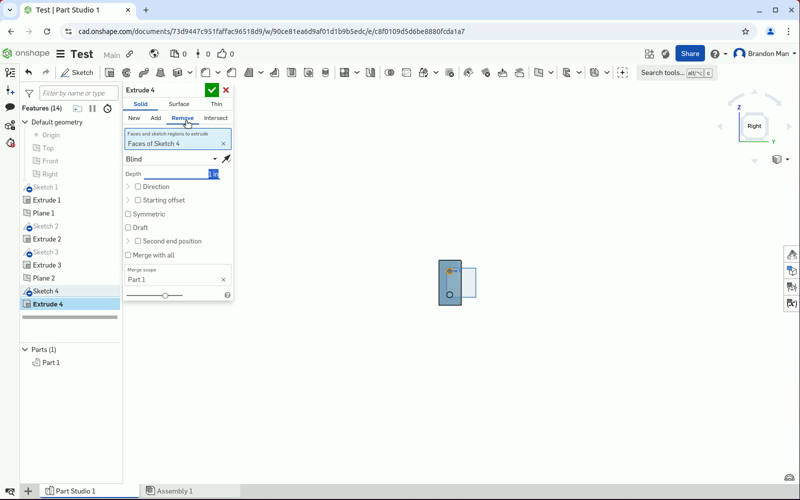
text(2.407)
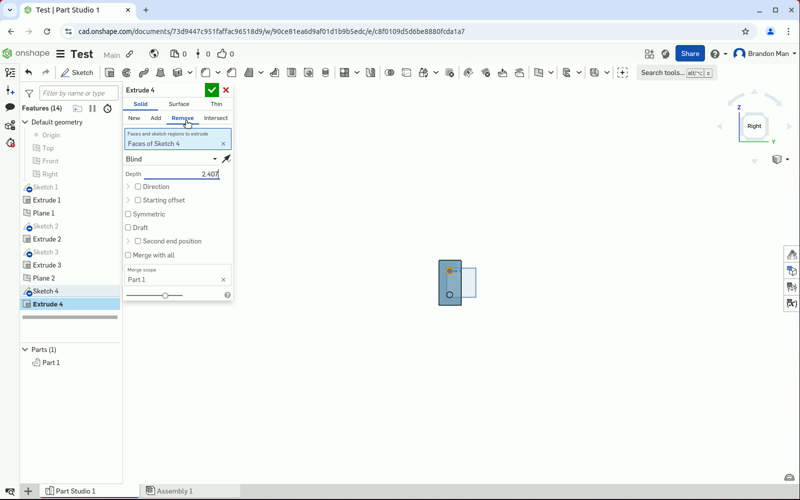
key(tab, 6)
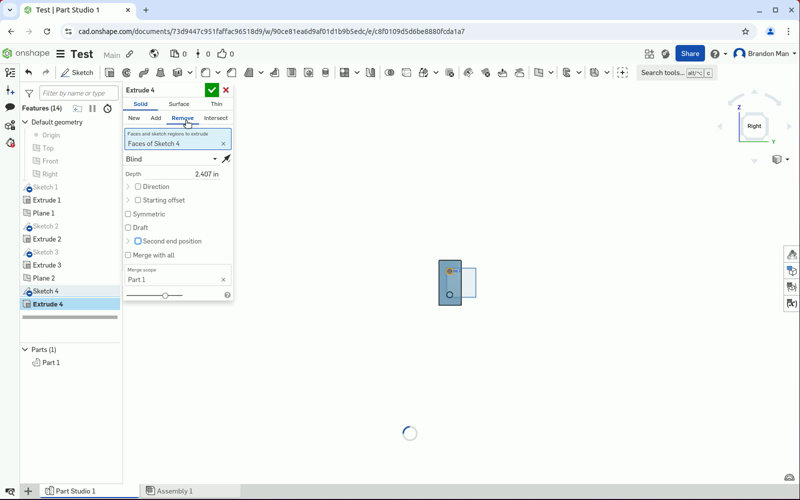
key(space)
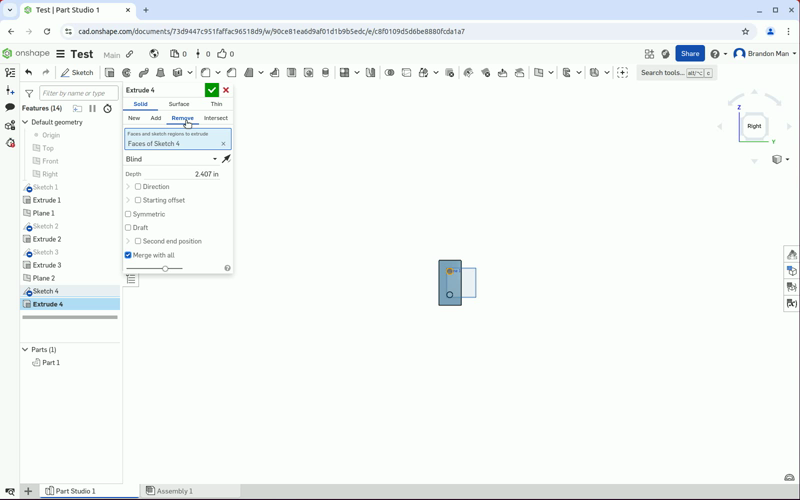
key(enter)
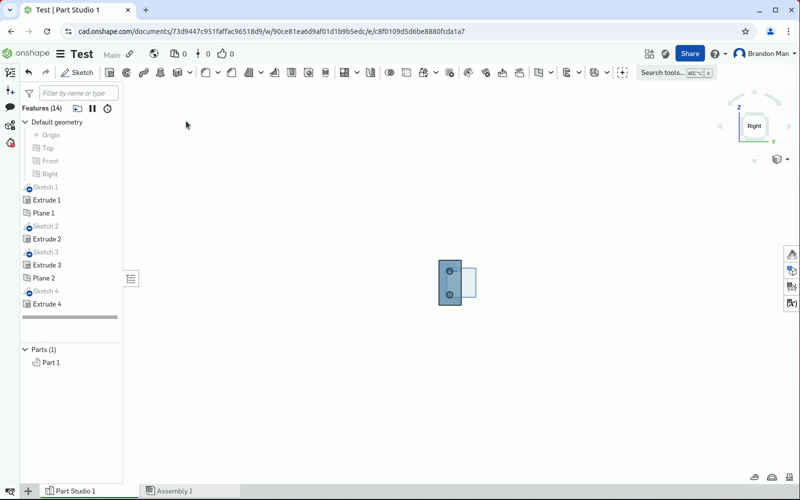
key(shift+h)
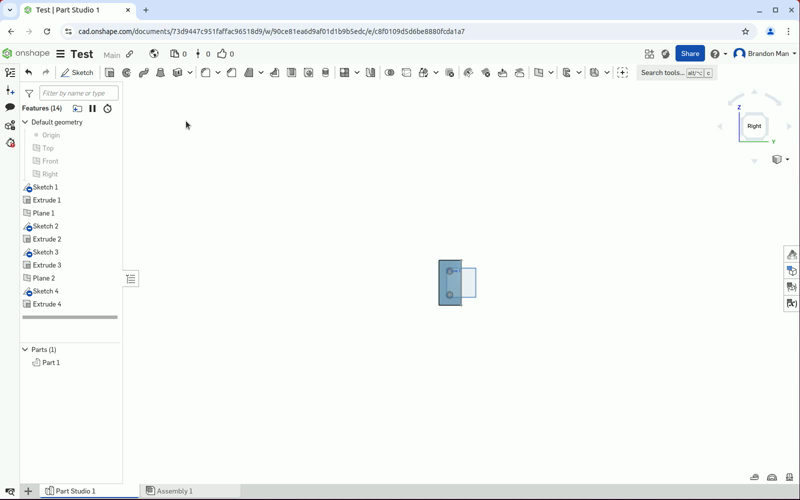
key(shift+h)
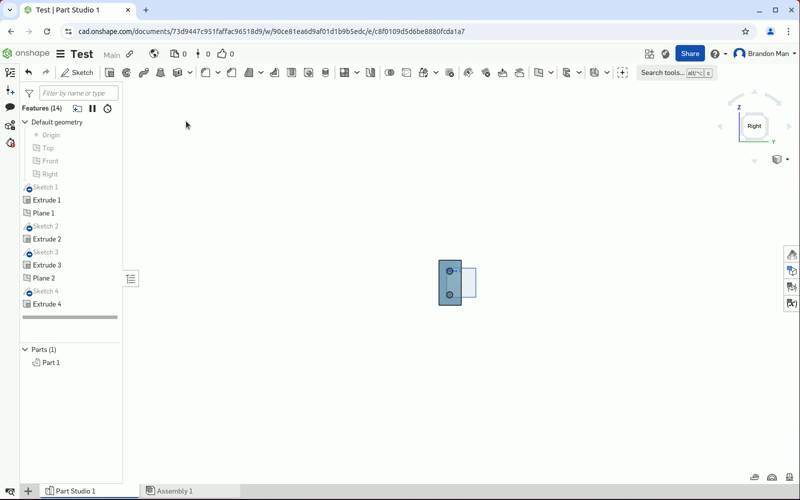
mouse_move(73, 189)
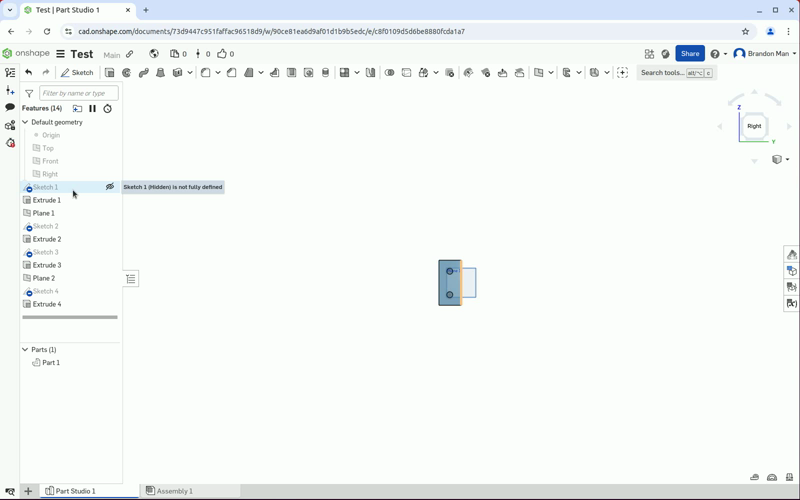
click(73, 189)
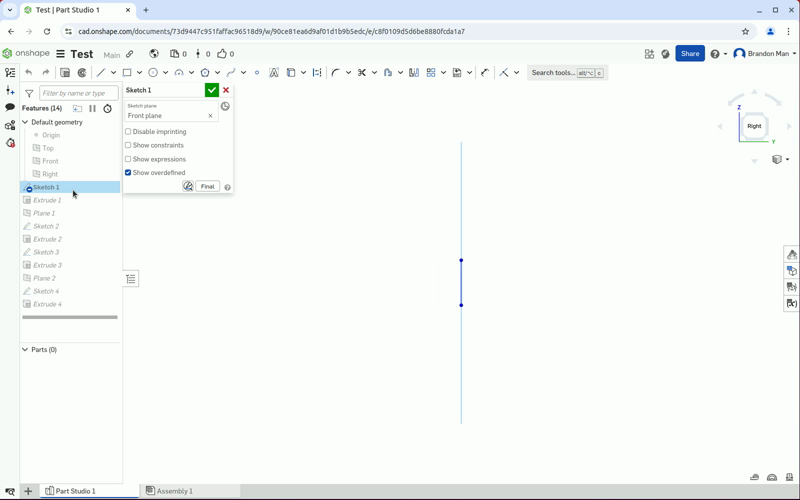
mouse_move(229, 92)
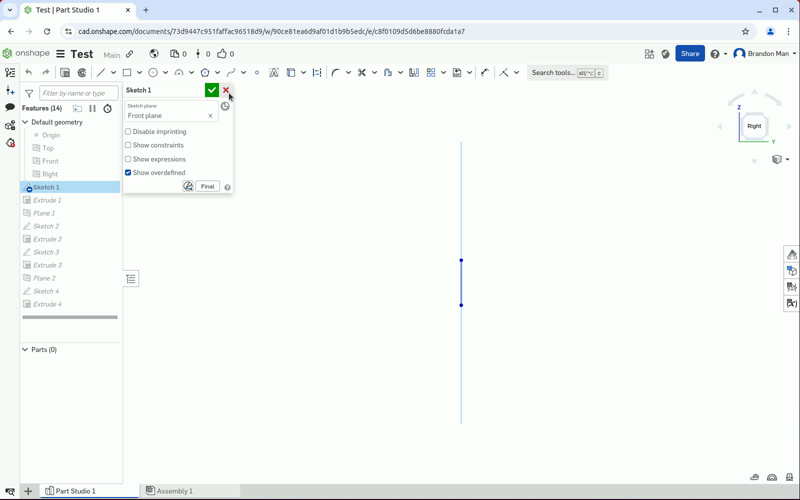
click(229, 92)
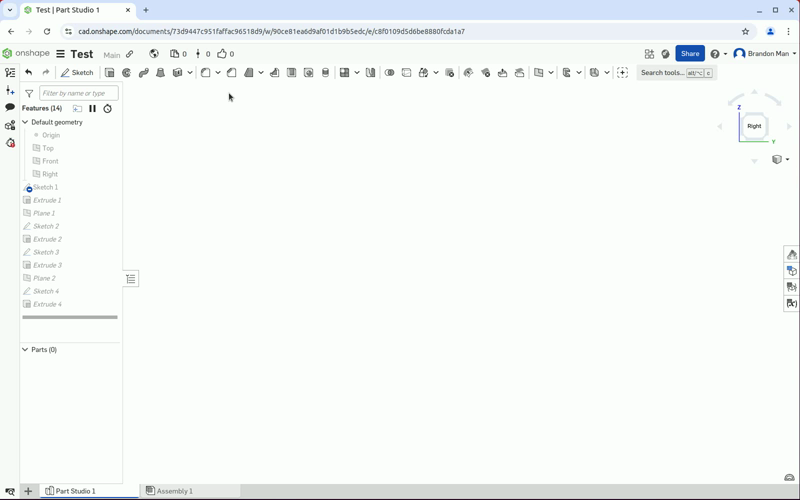
key(shift+s)
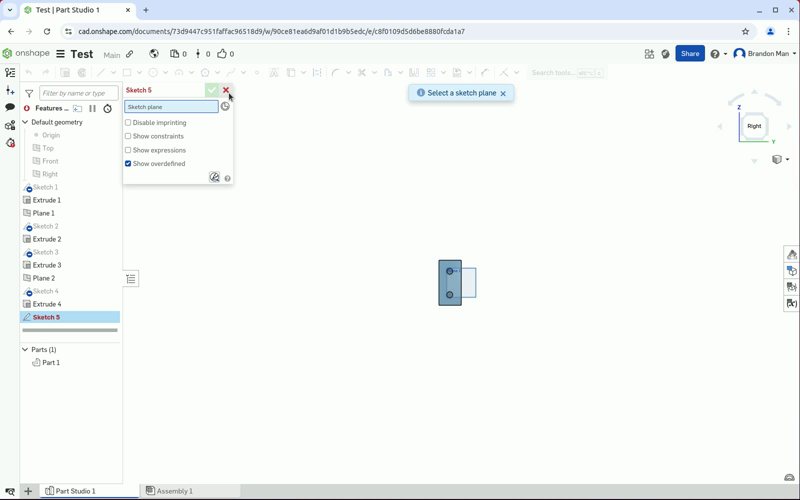
mouse_move(73, 280)
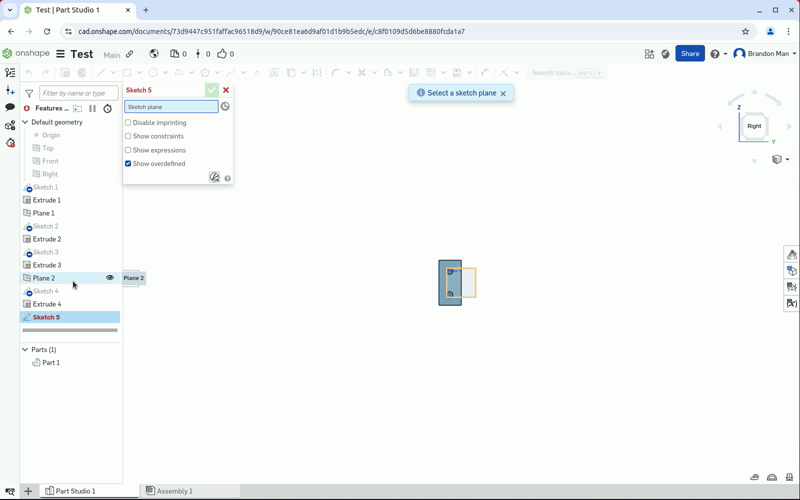
click(73, 280)
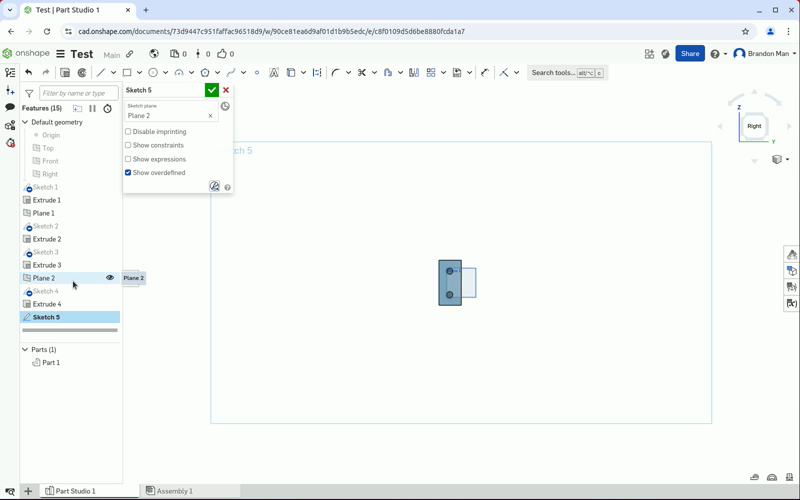
mouse_move(73, 352)
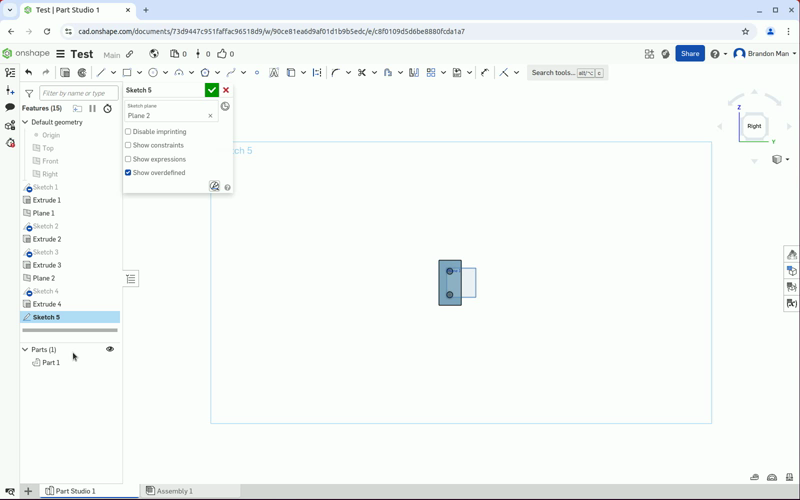
key(y)
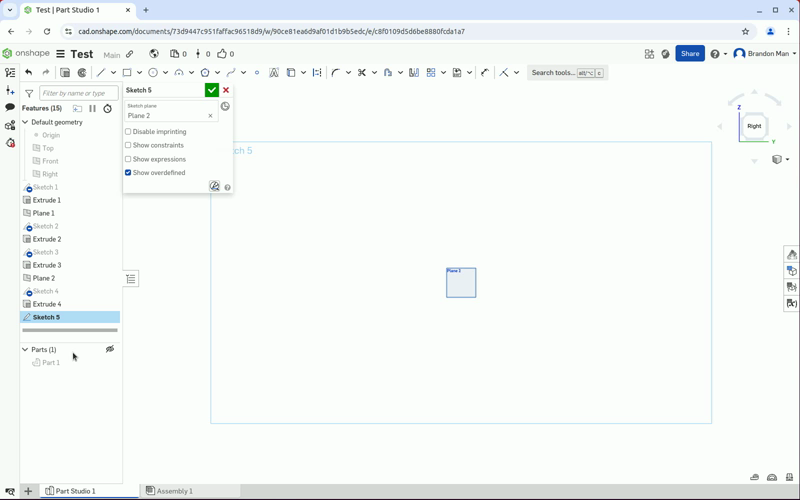
key(c)
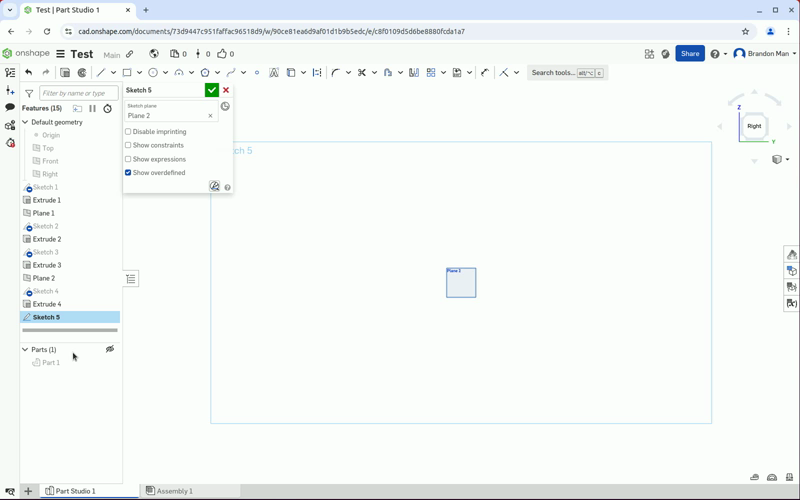
key_down(shift)
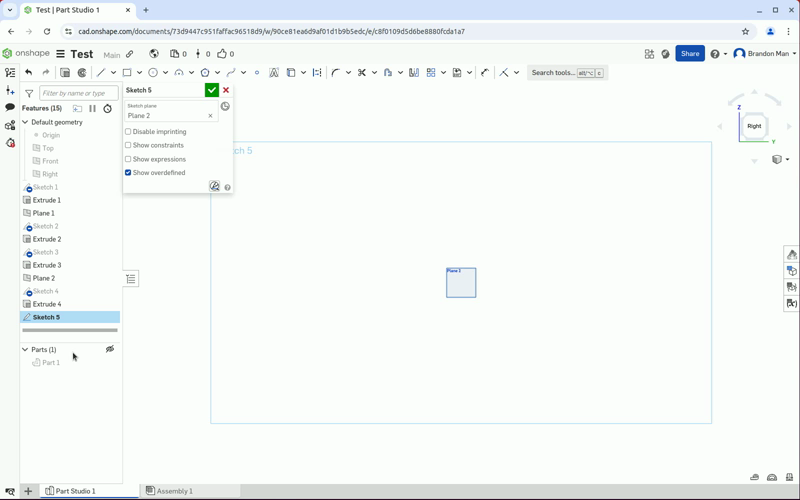
mouse_move(449, 294)
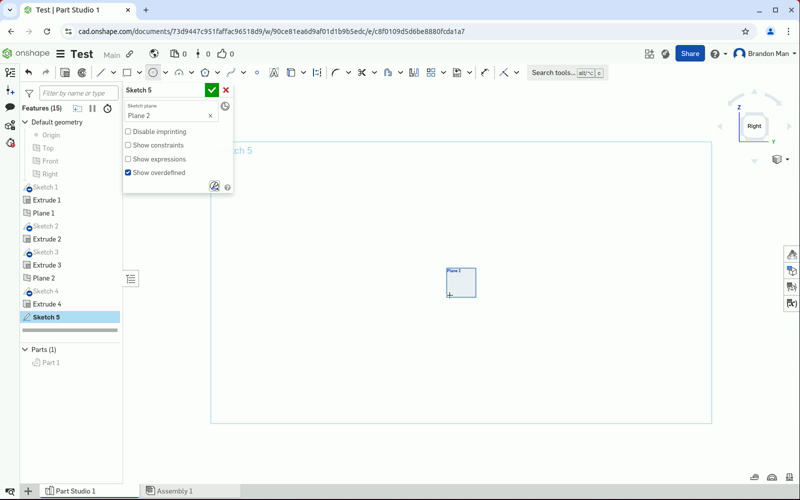
click(449, 294)
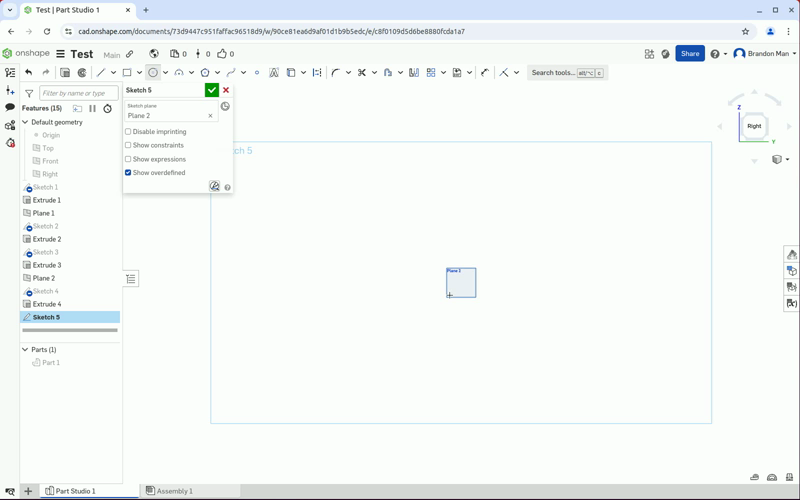
key_up(shift)
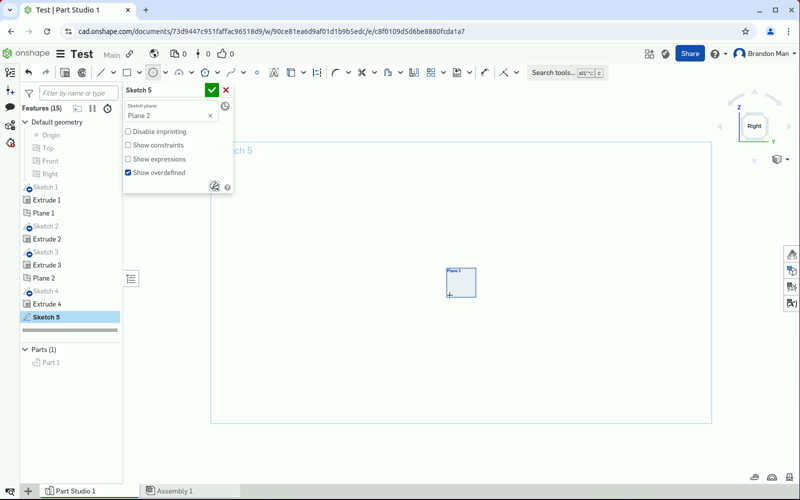
mouse_move(452, 294)
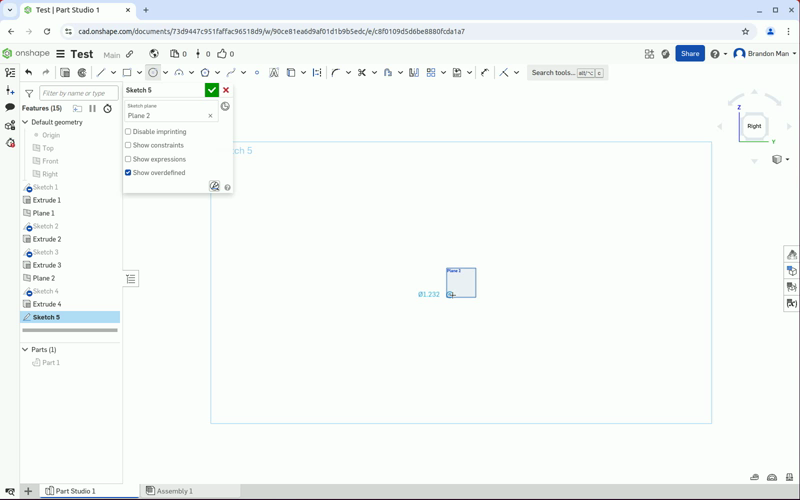
click(452, 294)
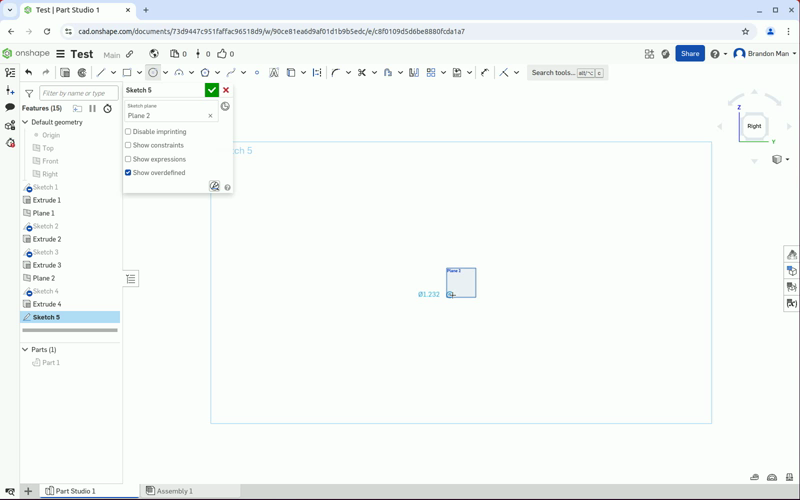
key(esc)
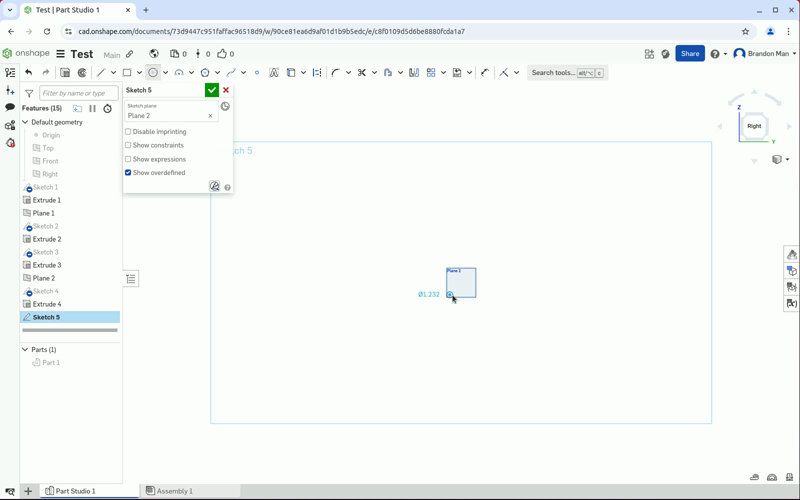
mouse_move(450, 295)
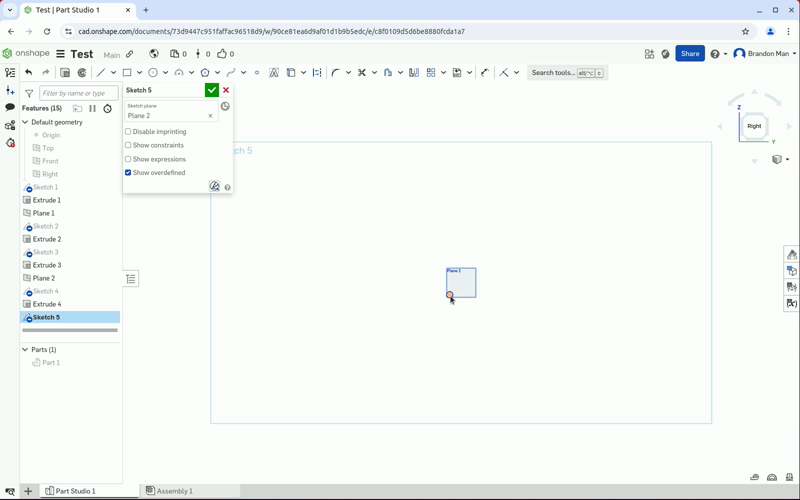
scroll(6)
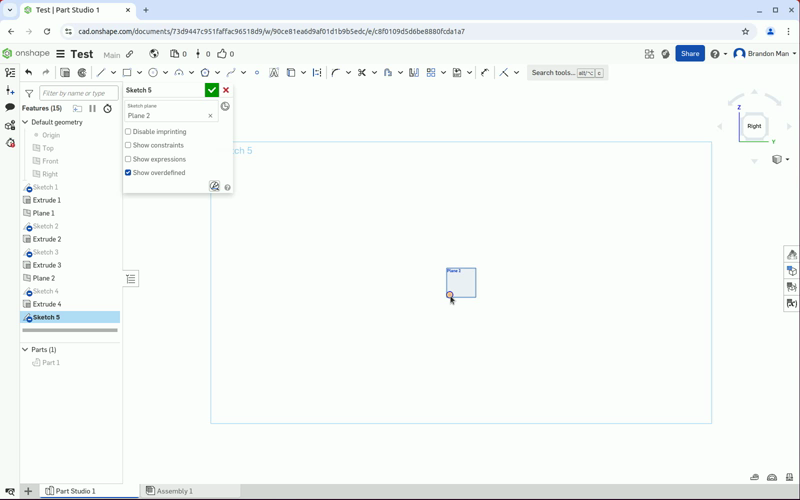
scroll(6)
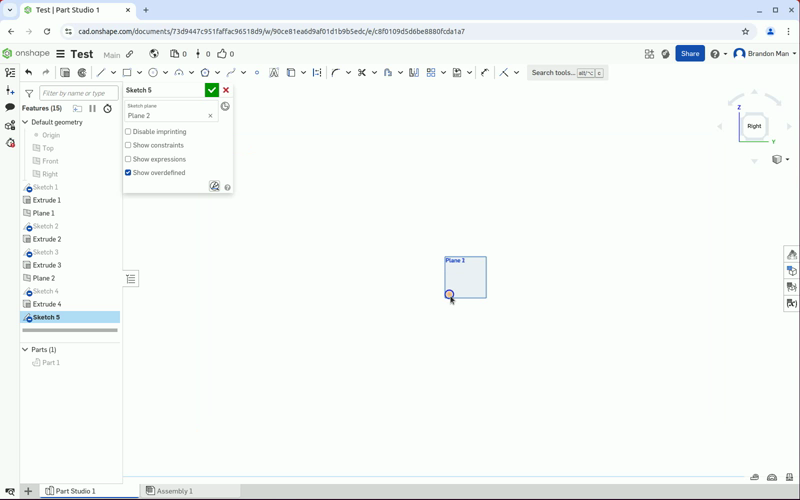
scroll(6)
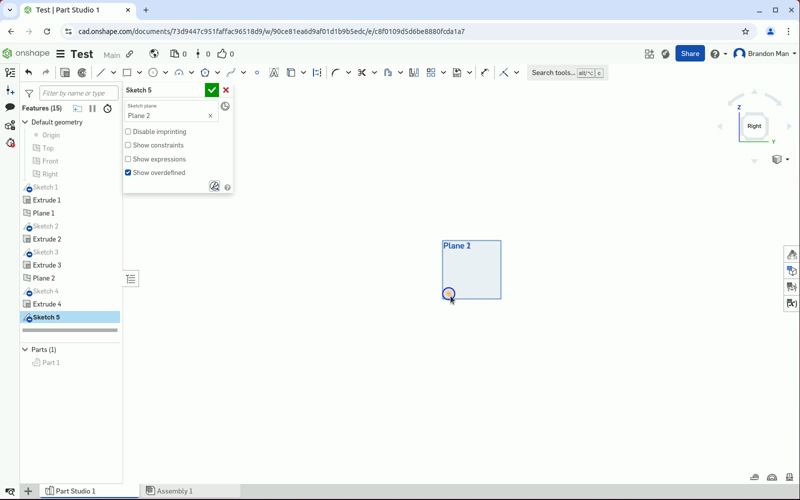
scroll(6)
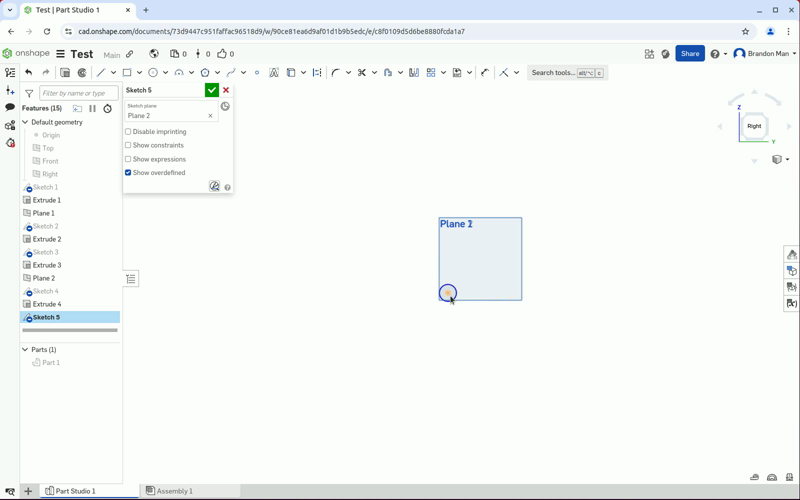
scroll(6)
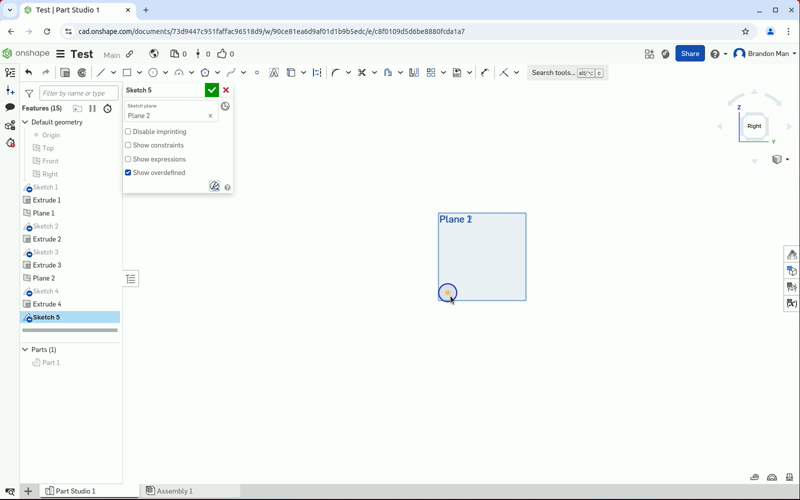
scroll(6)
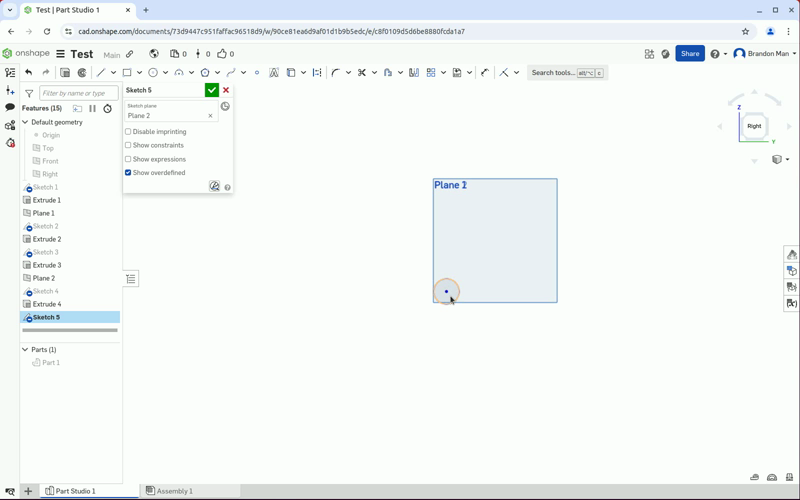
scroll(6)
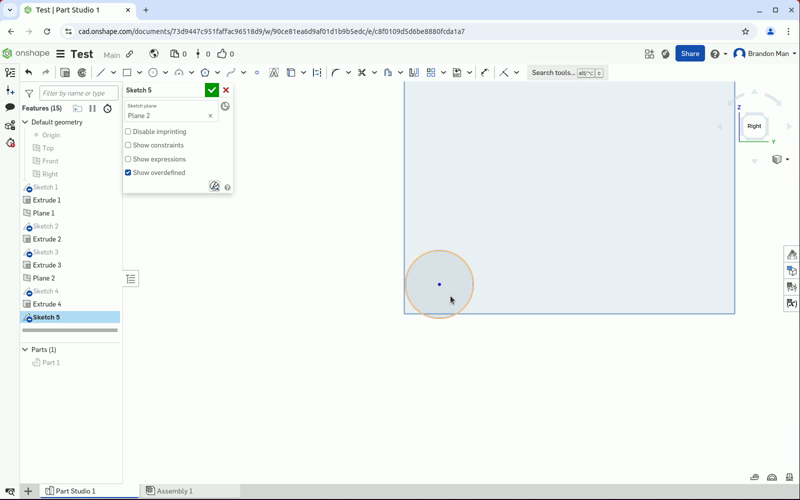
click(450, 295)
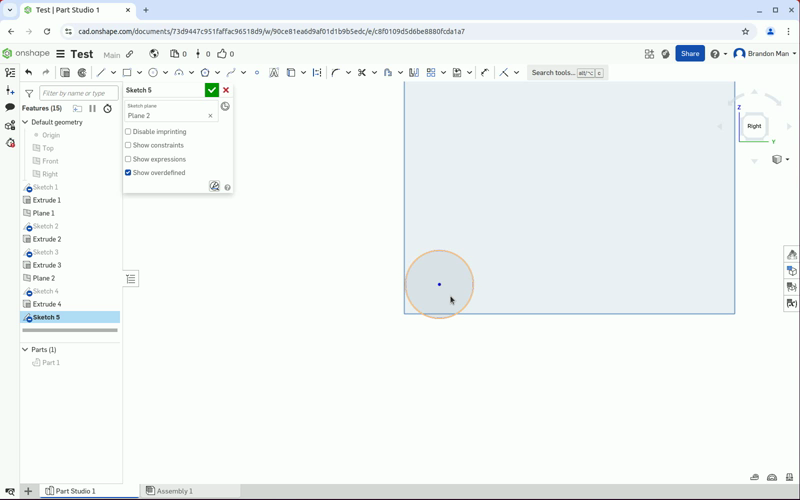
scroll(-6)
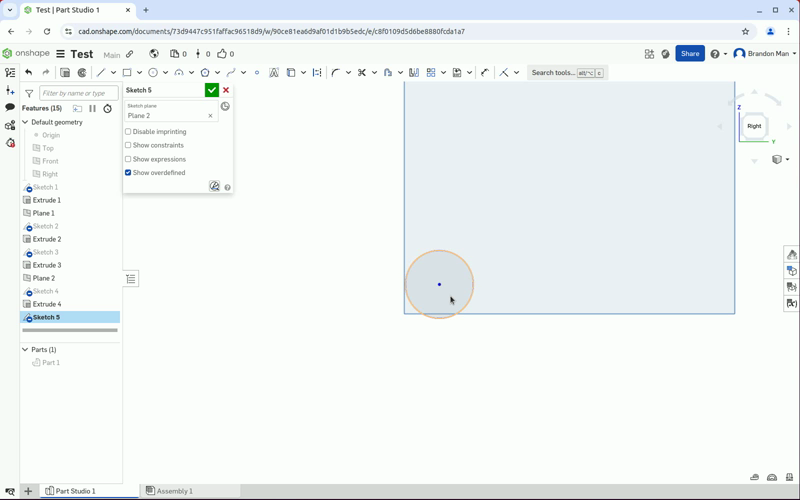
scroll(-6)
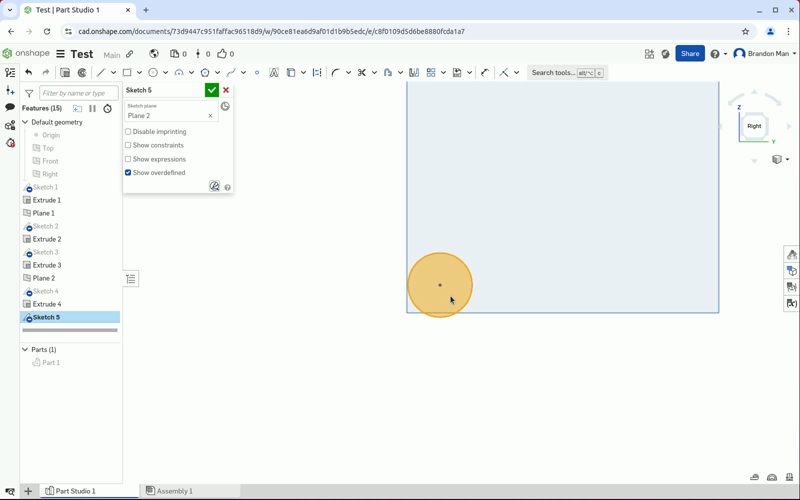
scroll(-6)
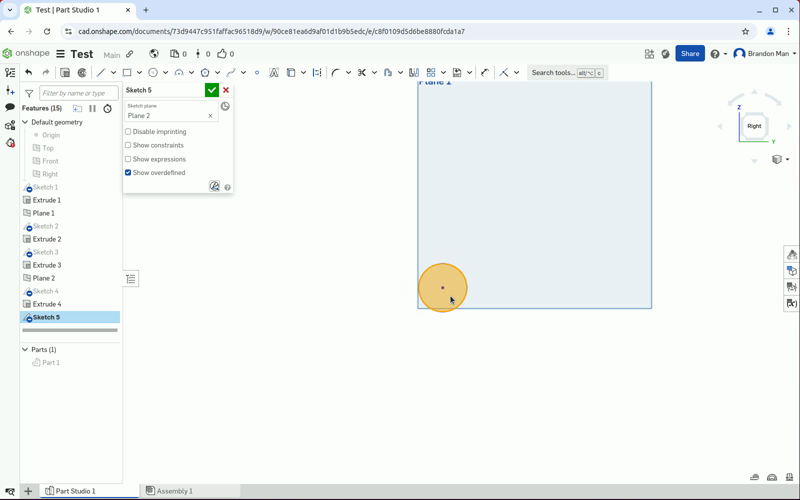
scroll(-6)
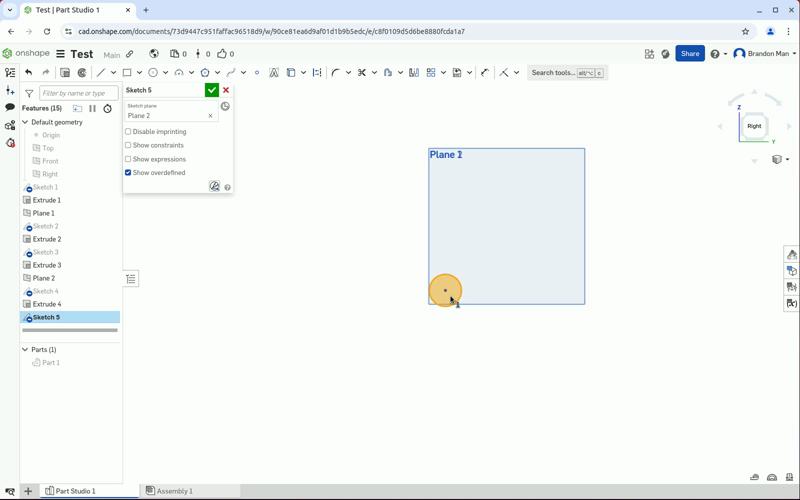
scroll(-6)
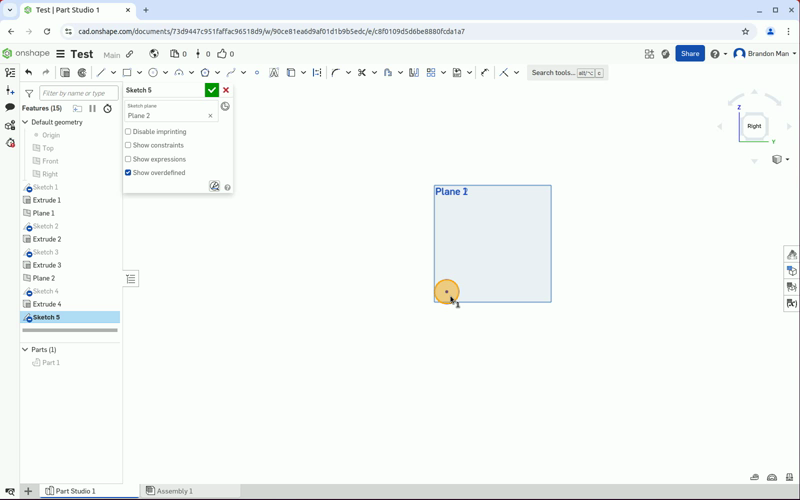
scroll(-6)
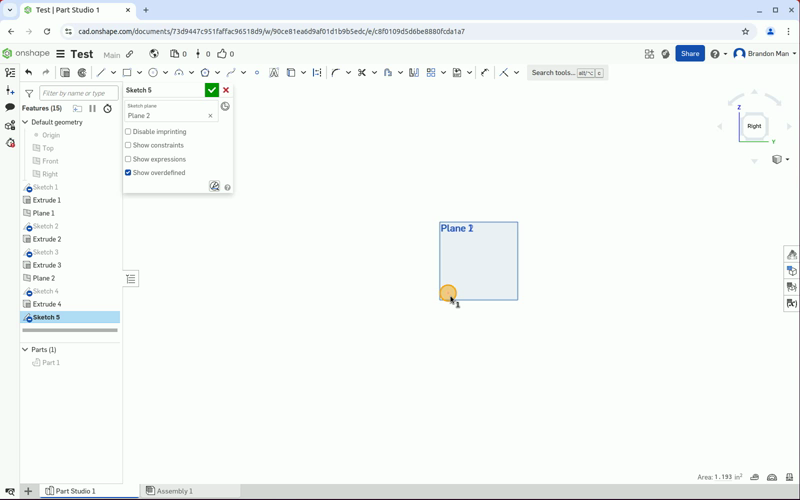
scroll(-6)
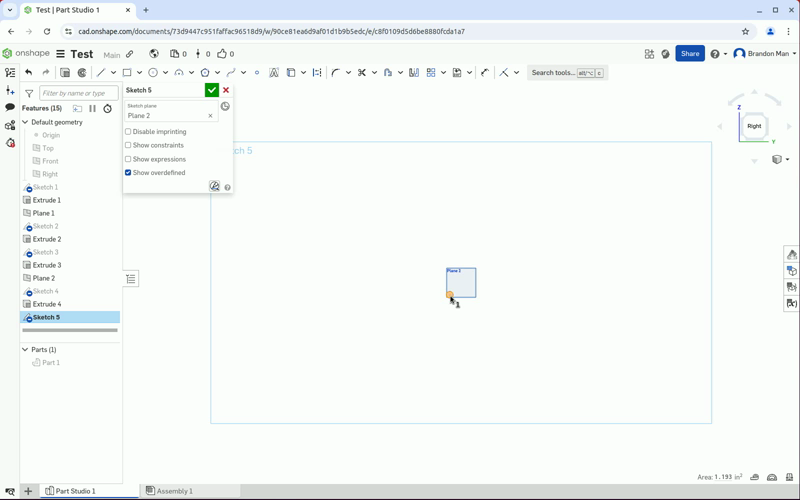
mouse_move(73, 352)
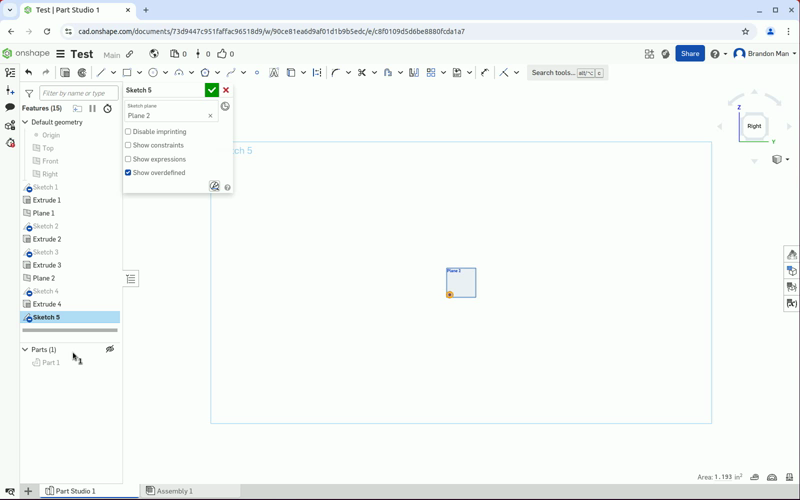
key(shift+y)
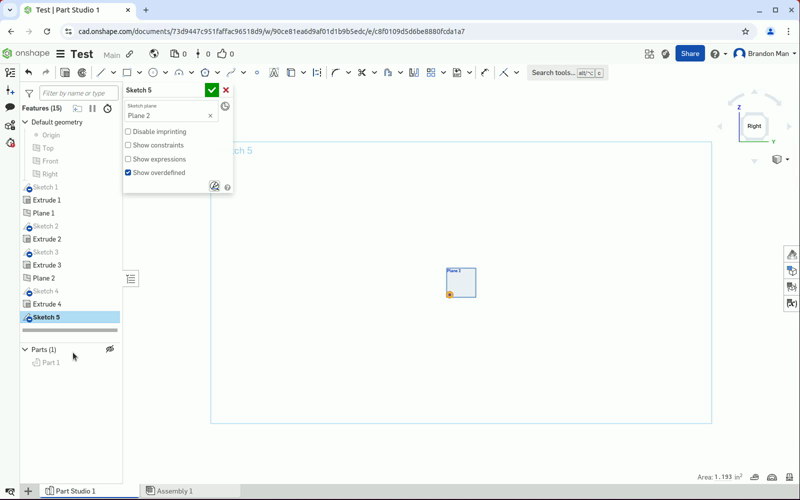
key(shift+e)
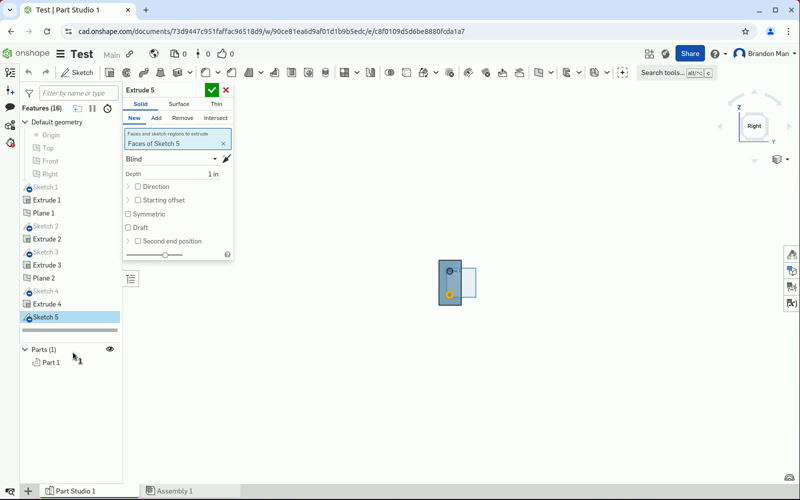
mouse_move(143, 106)
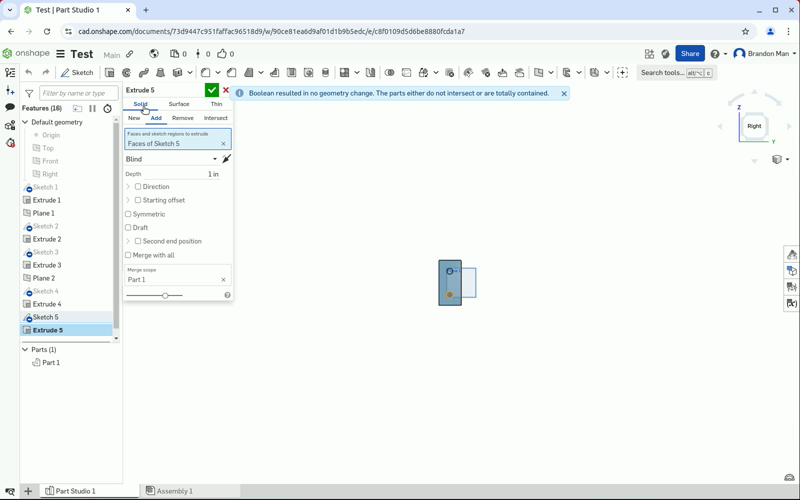
click(143, 106)
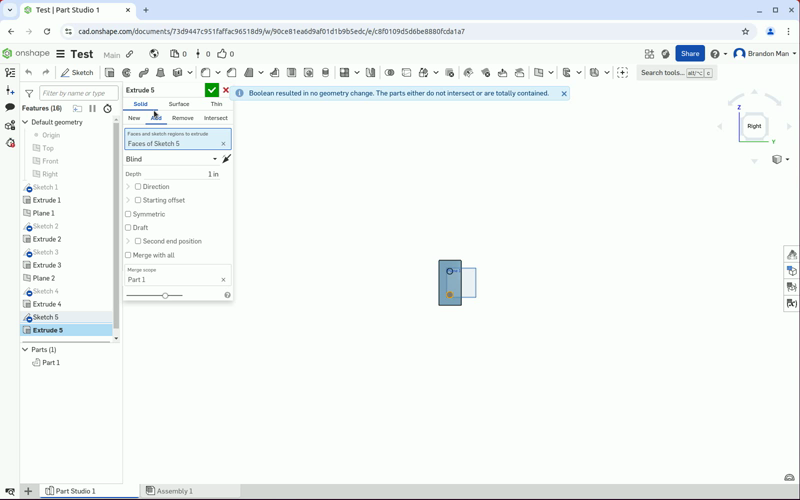
mouse_move(186, 120)
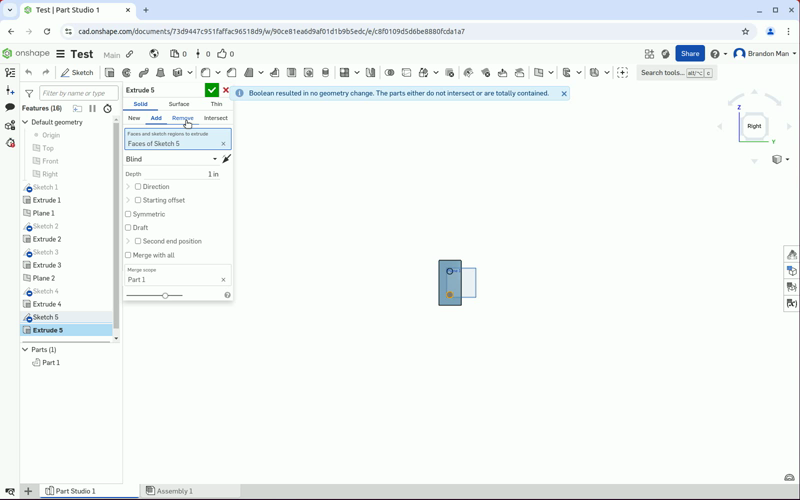
click(186, 120)
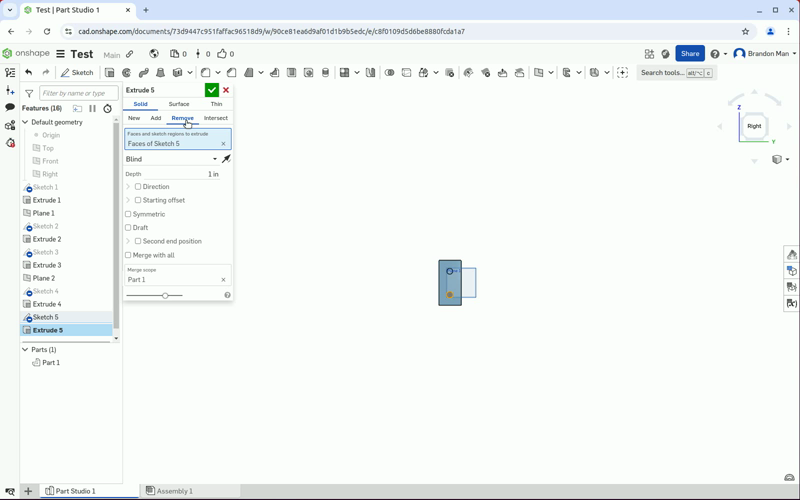
key(tab, 4)
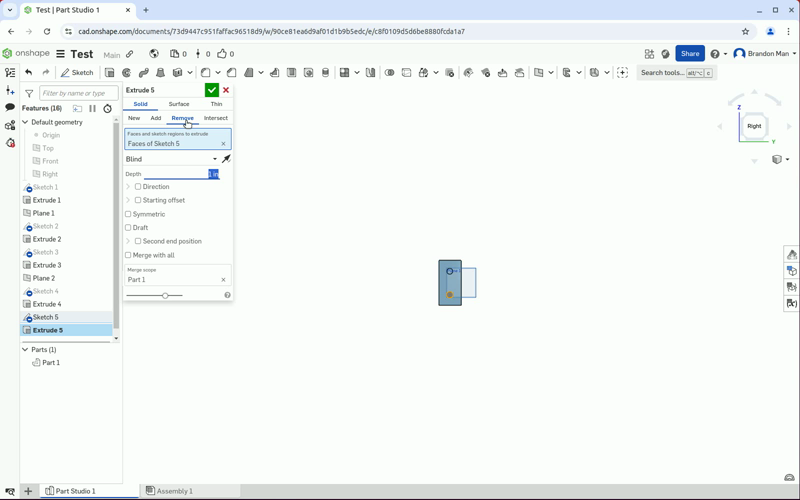
text(2.407)
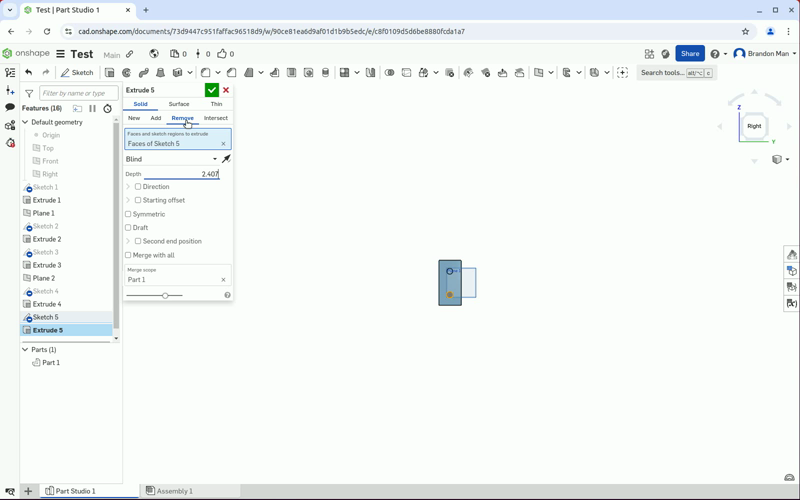
key(tab, 6)
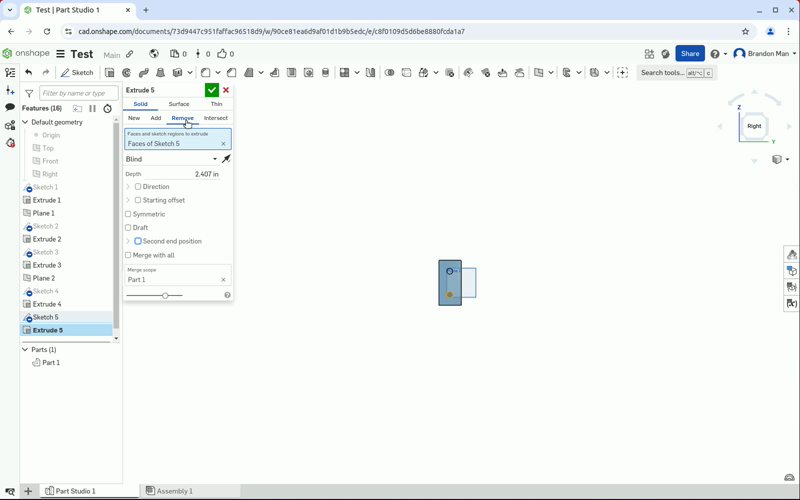
key(space)
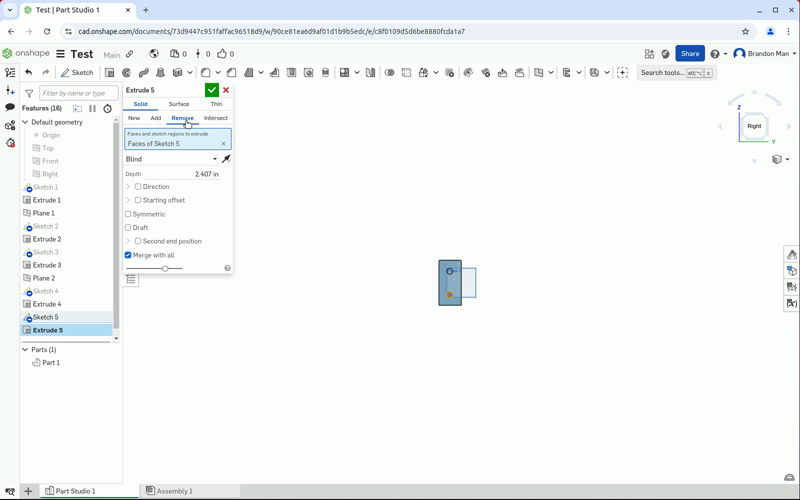
key(enter)
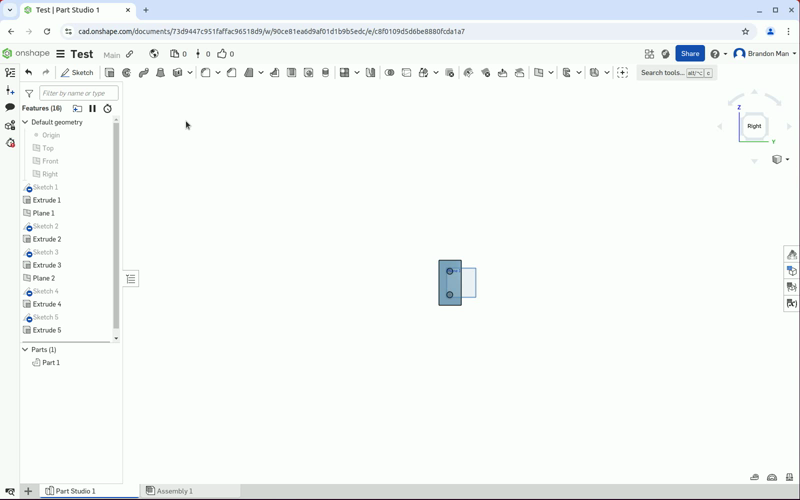
key(shift+h)
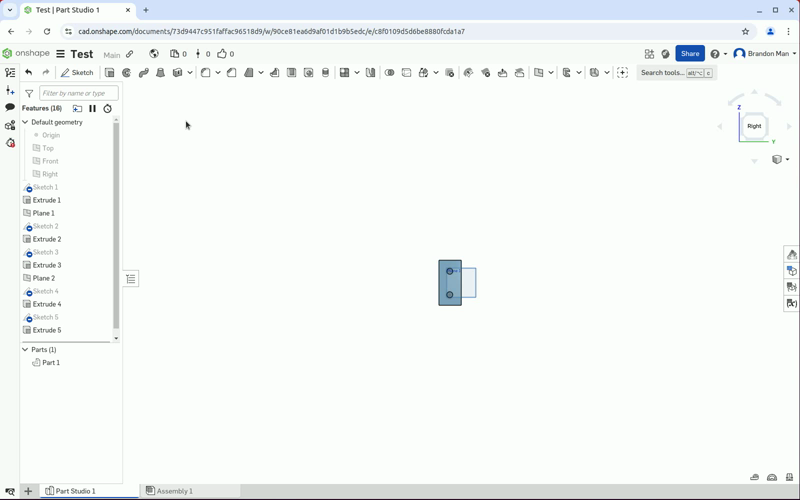
key(shift+h)
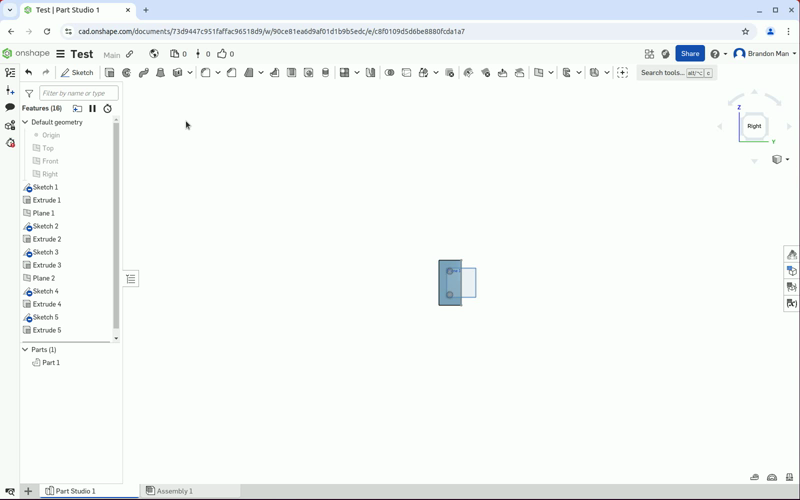
key(shift+7)
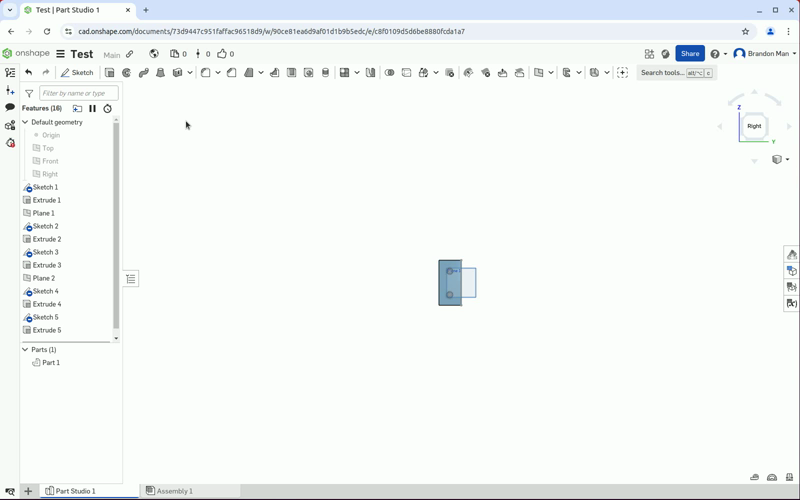
key(right, 2)
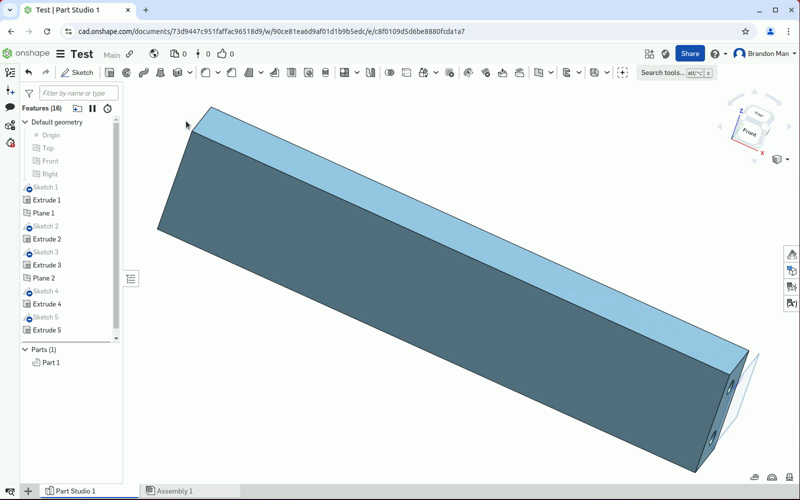
key(down, 2)
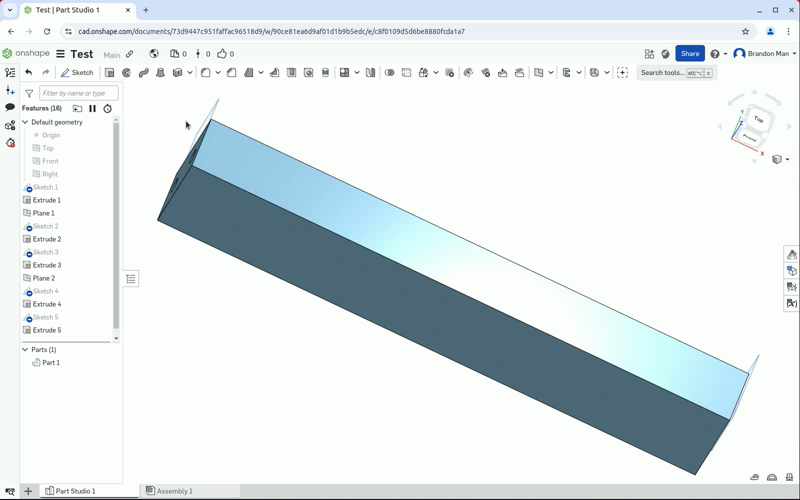
key(up, 2)
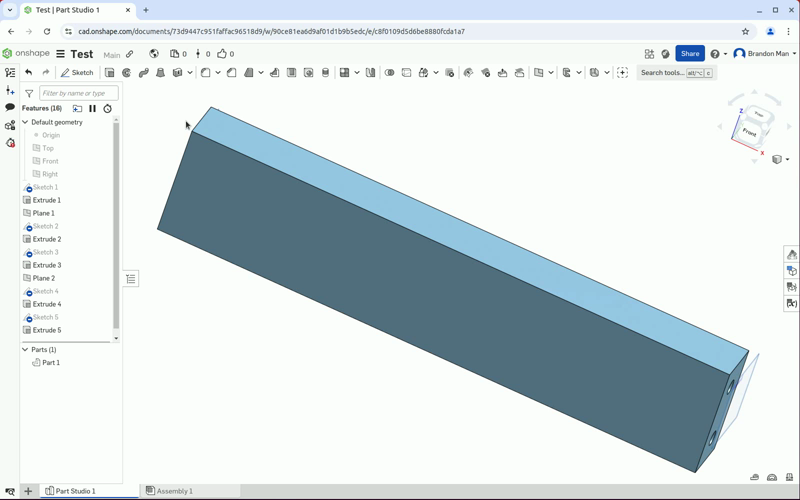
key(left, 2)
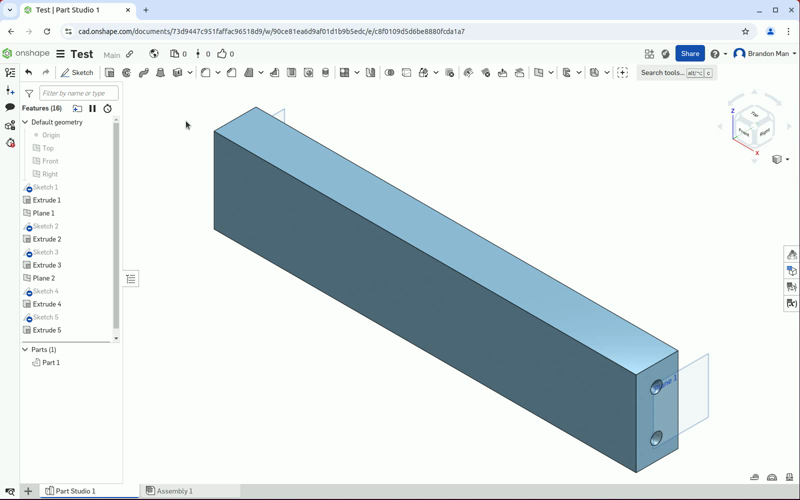
mouse_move(69, 189)
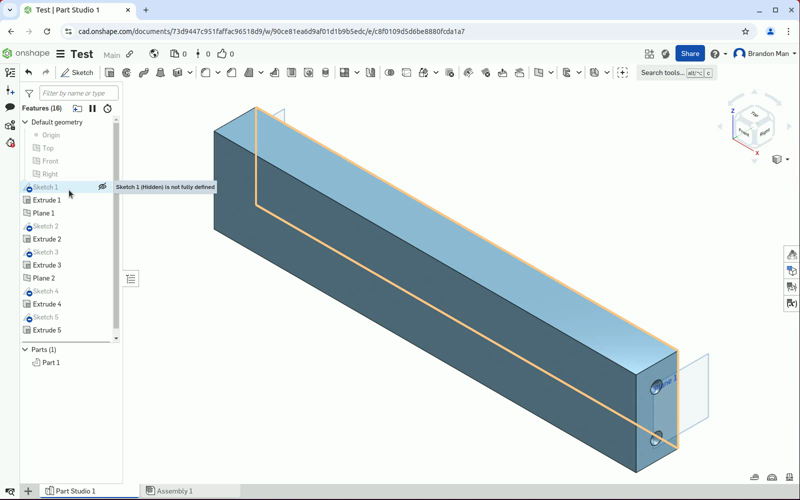
click(69, 189)